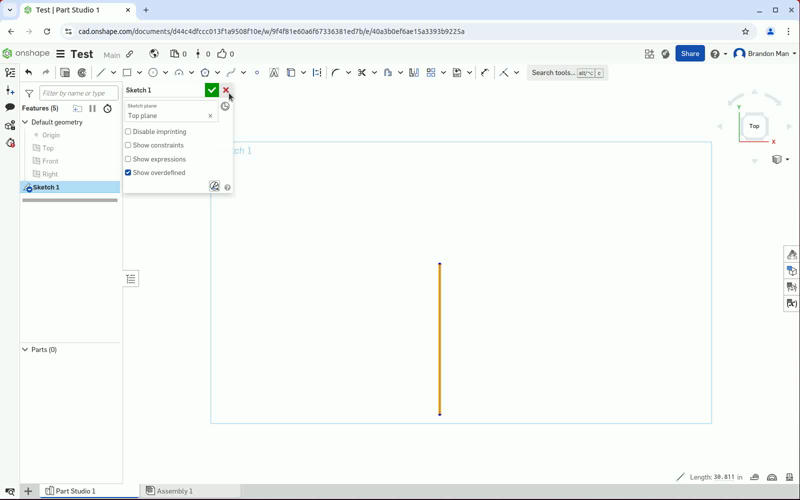
key(shift+h)
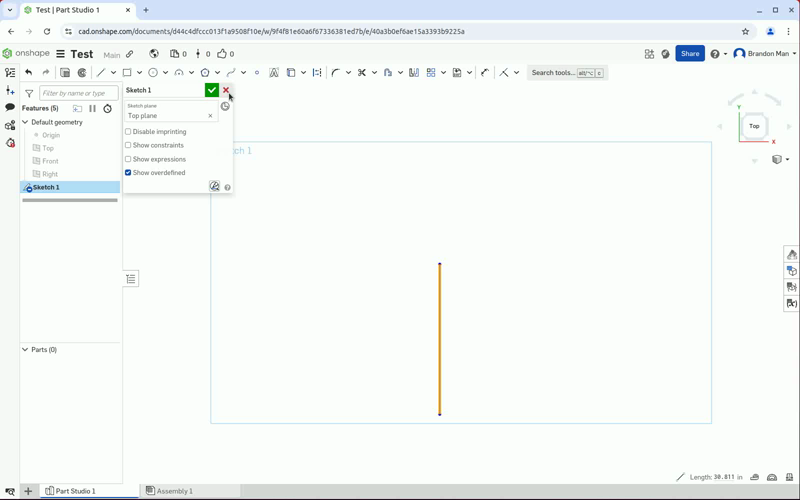
key(shift+s)
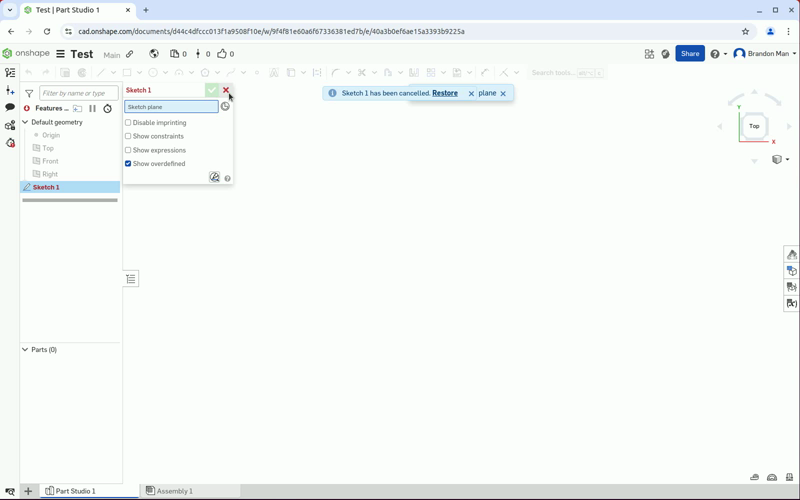
mouse_move(73, 150)
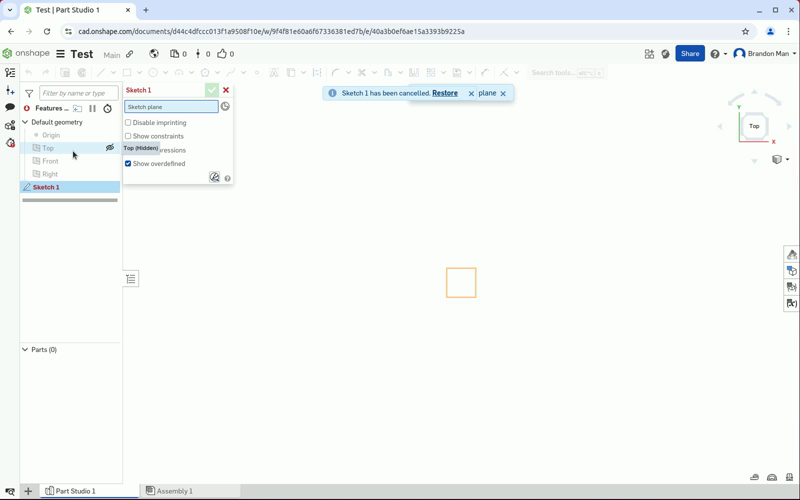
click(73, 150)
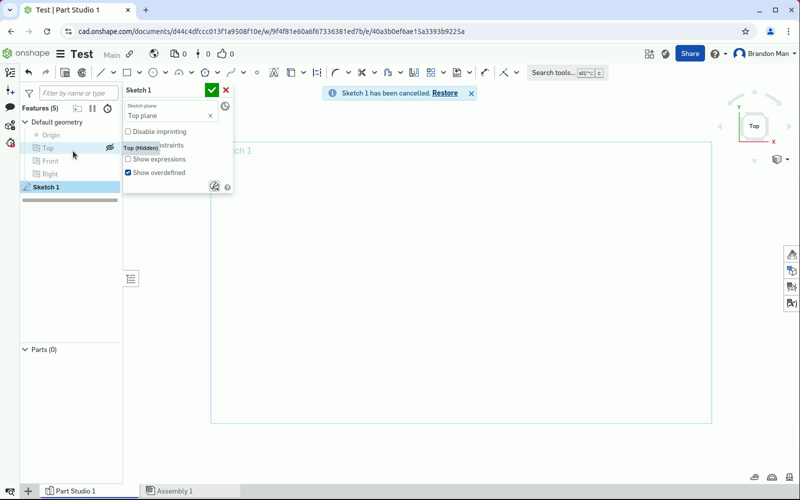
mouse_move(73, 352)
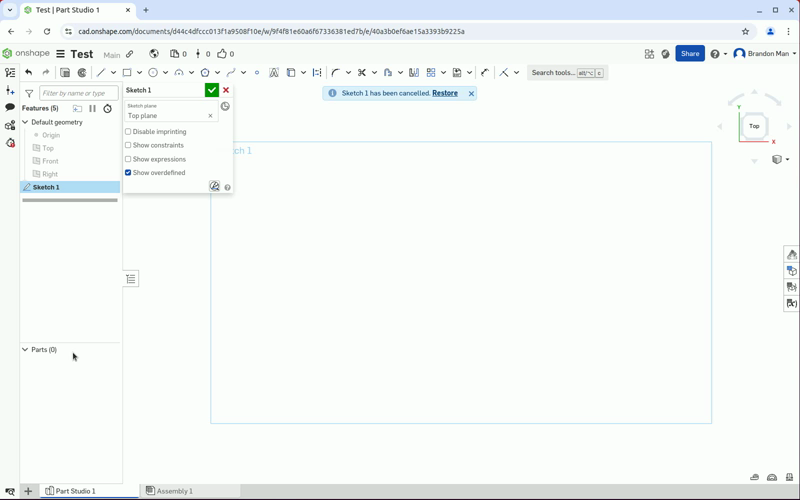
key(y)
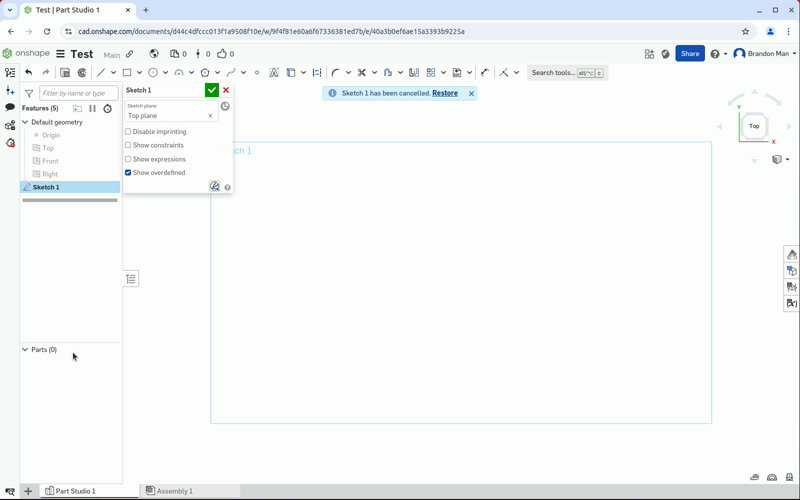
key(l)
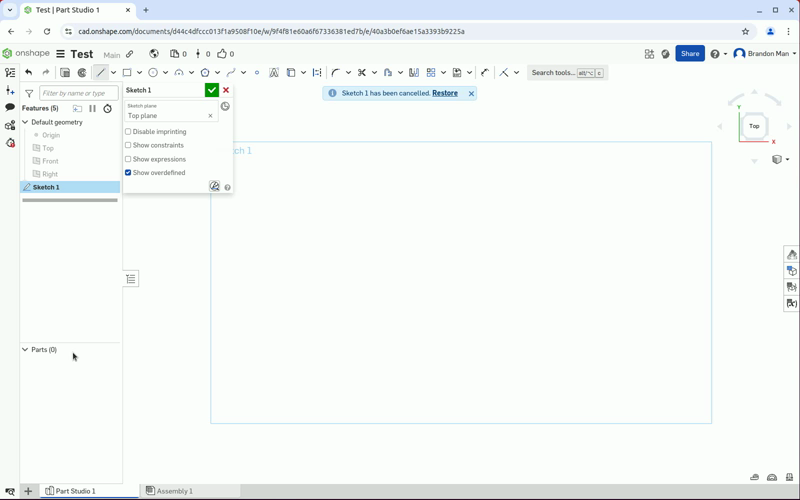
key_down(shift)
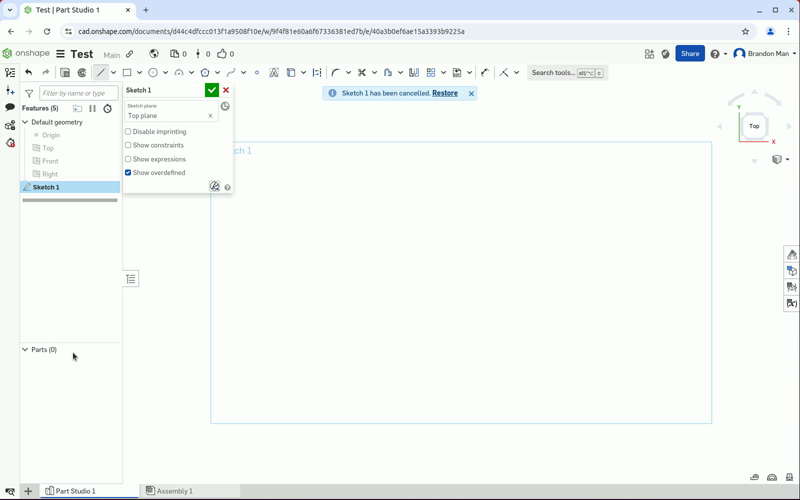
mouse_move(471, 348)
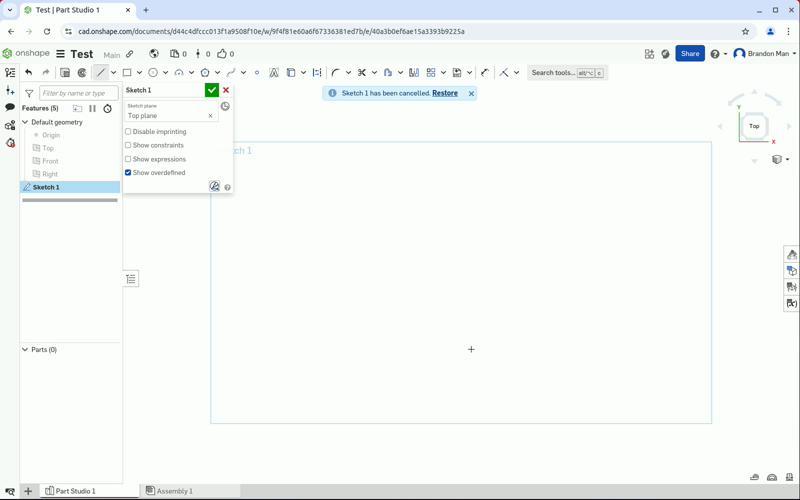
click(471, 348)
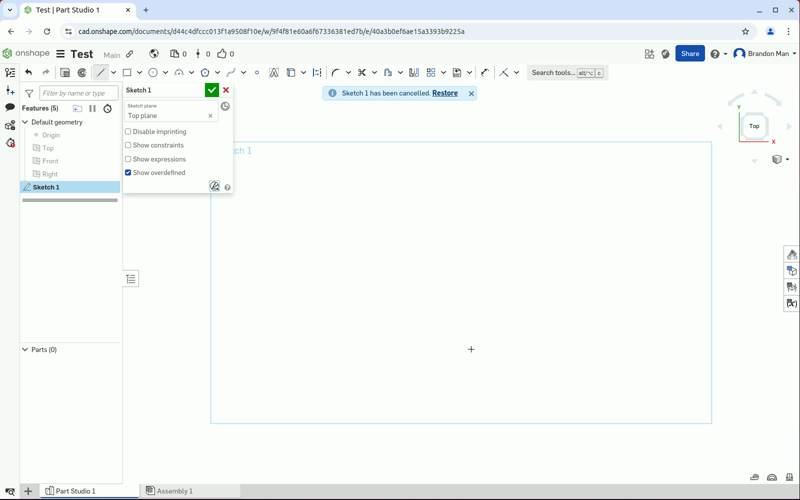
key_up(shift)
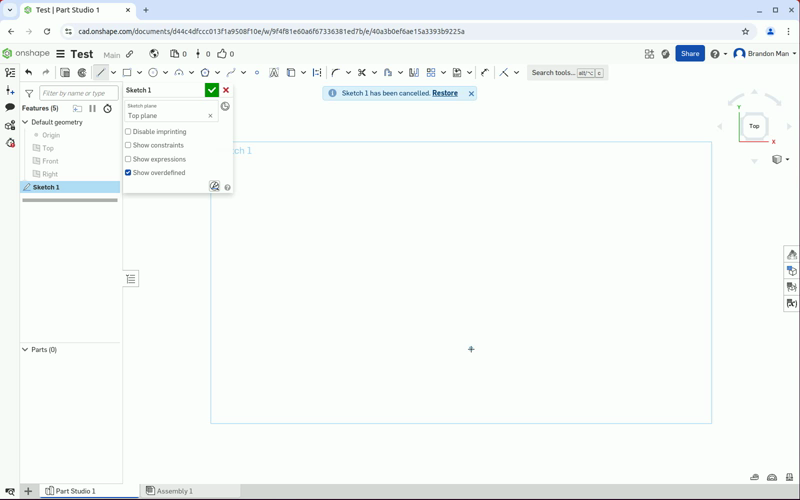
key_down(shift)
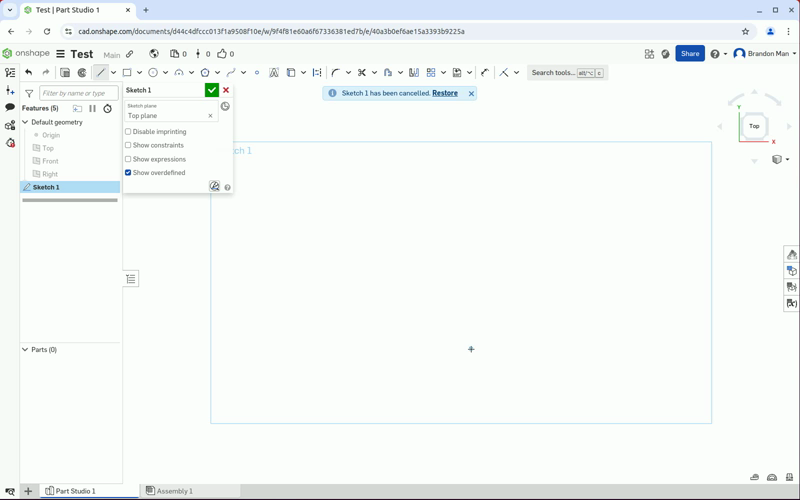
mouse_move(501, 348)
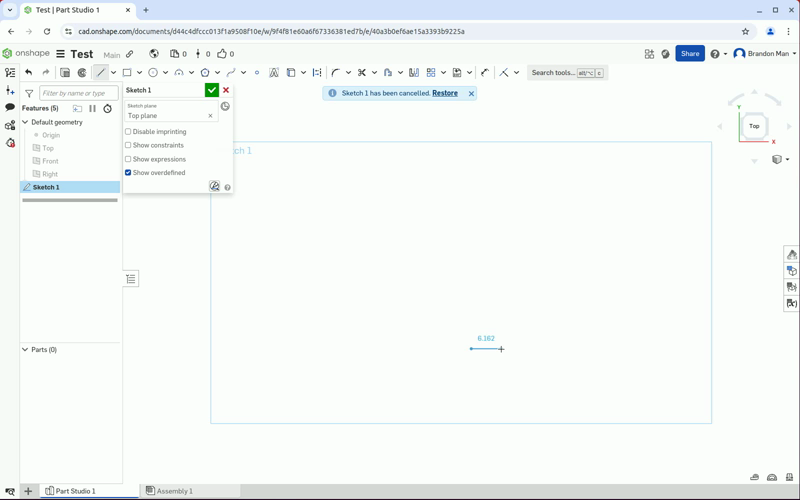
mouse_move(503, 348)
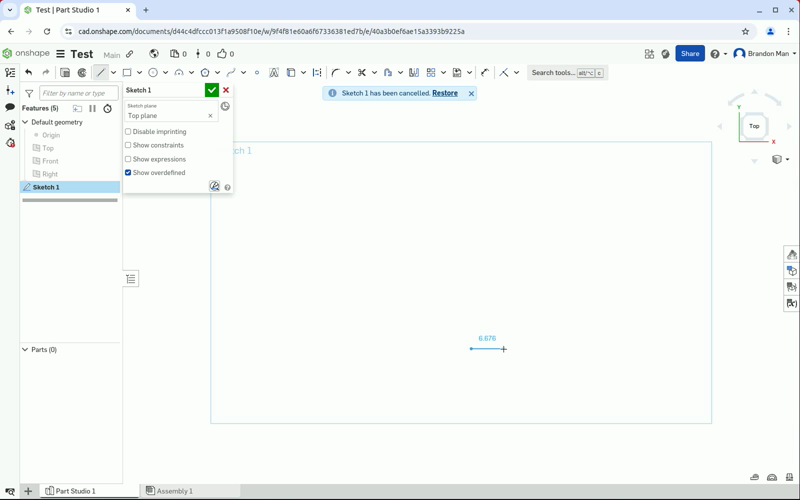
click(503, 348)
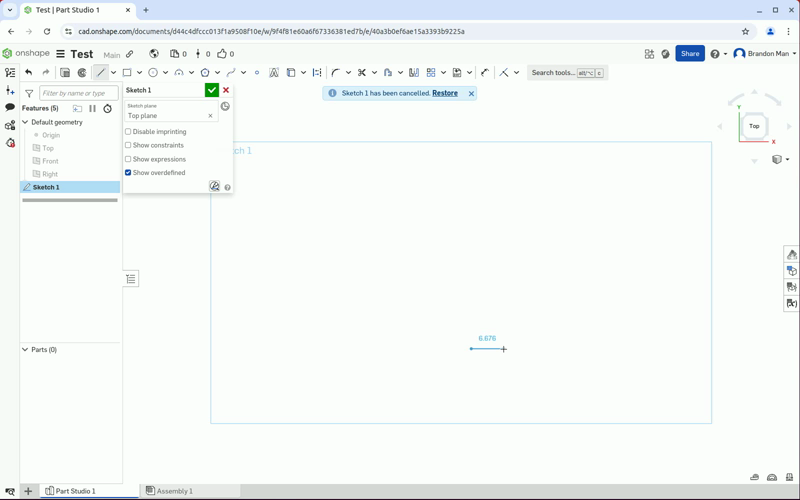
key_up(shift)
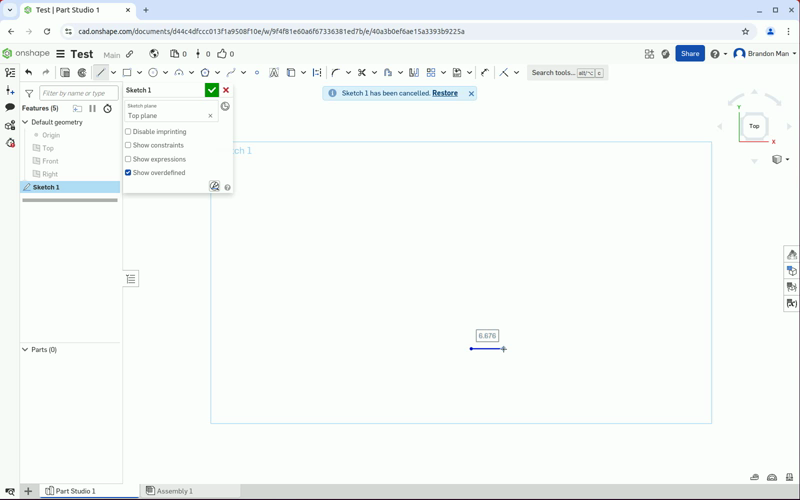
key_down(shift)
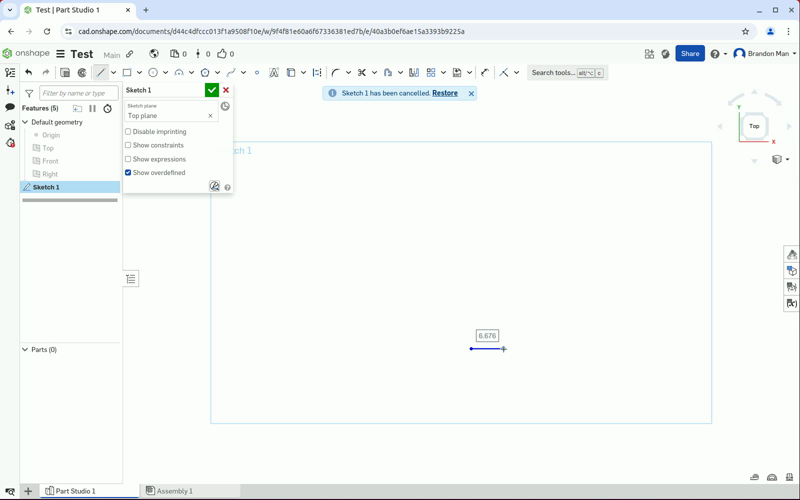
mouse_move(503, 252)
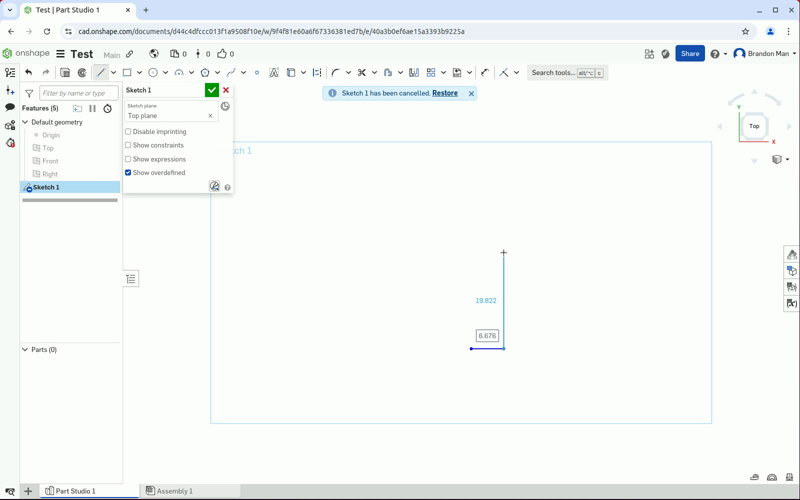
click(503, 252)
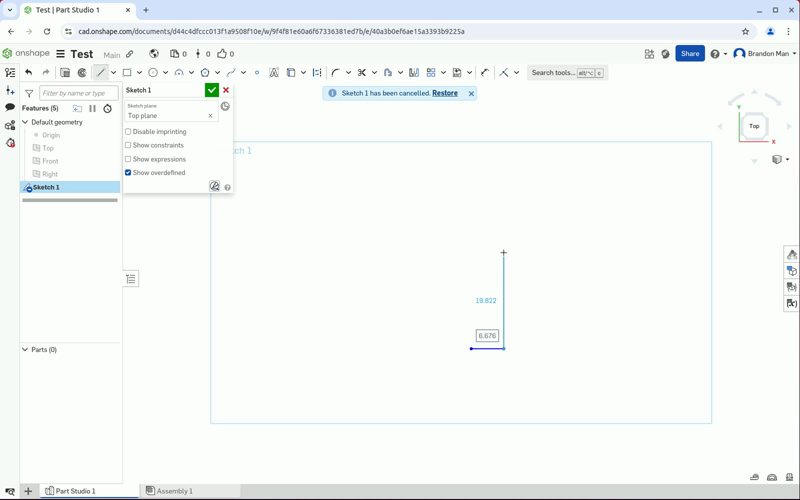
key_up(shift)
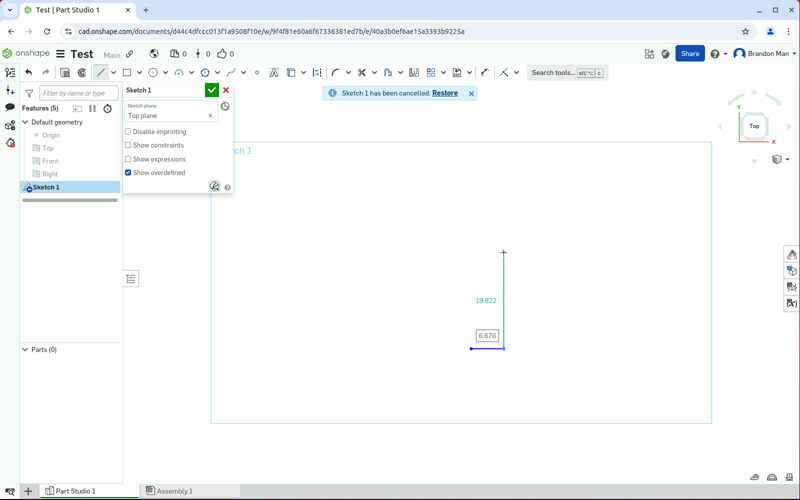
key_down(shift)
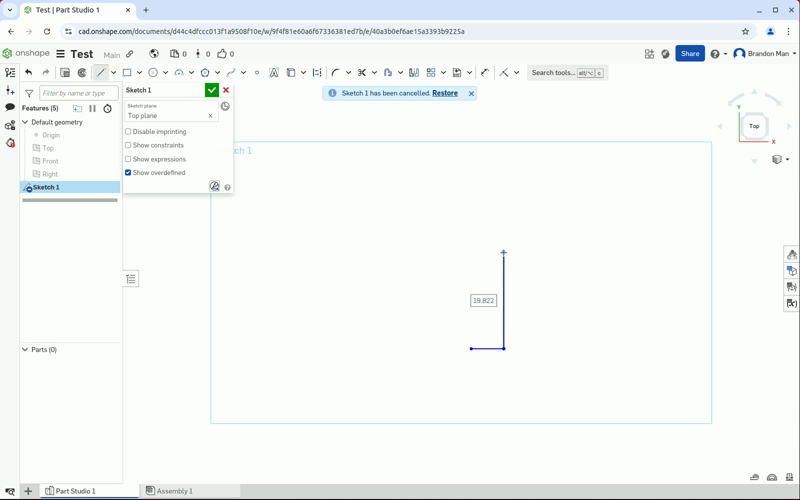
mouse_move(533, 252)
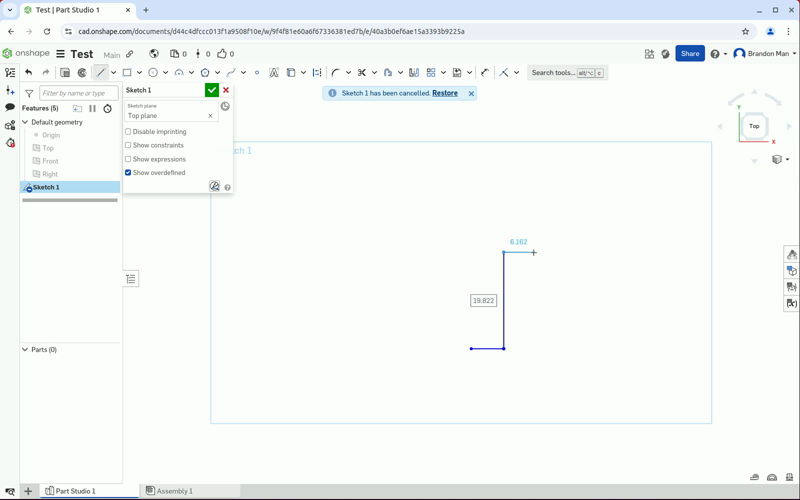
mouse_move(471, 252)
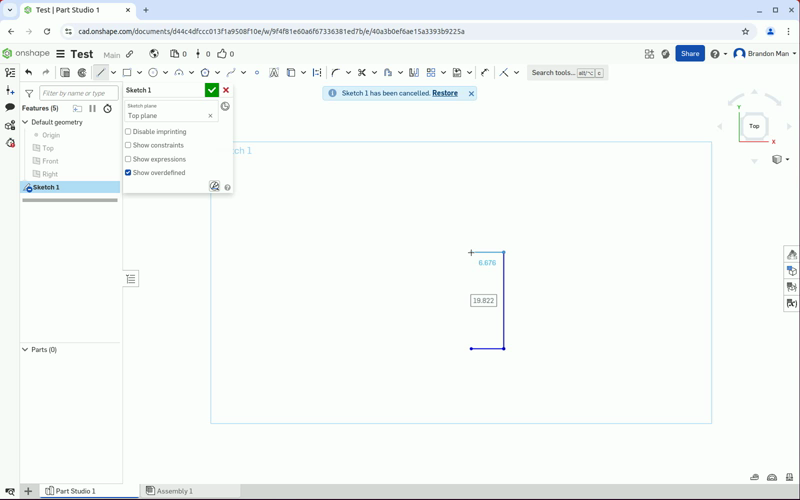
click(471, 252)
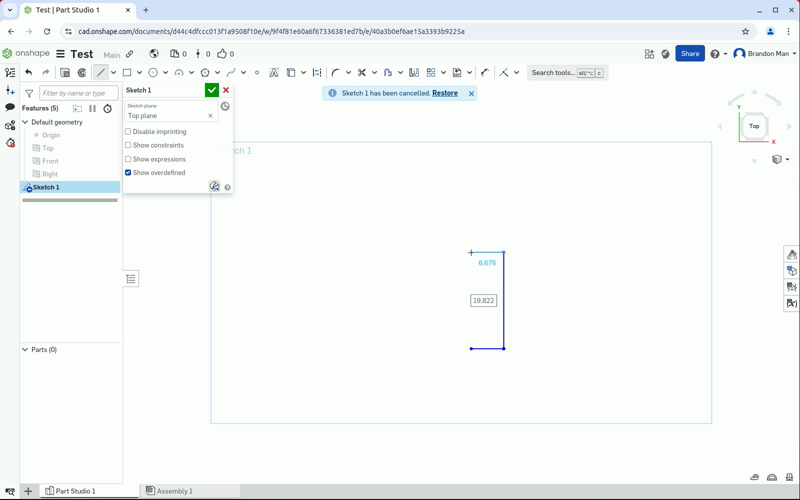
key_up(shift)
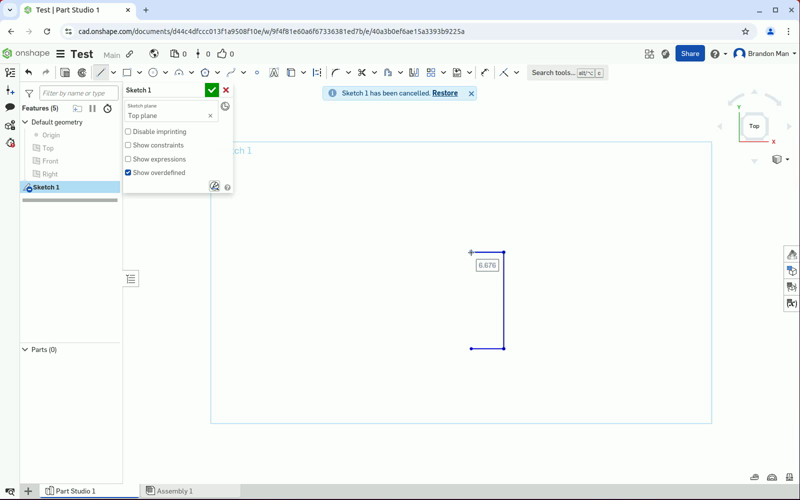
key_down(shift)
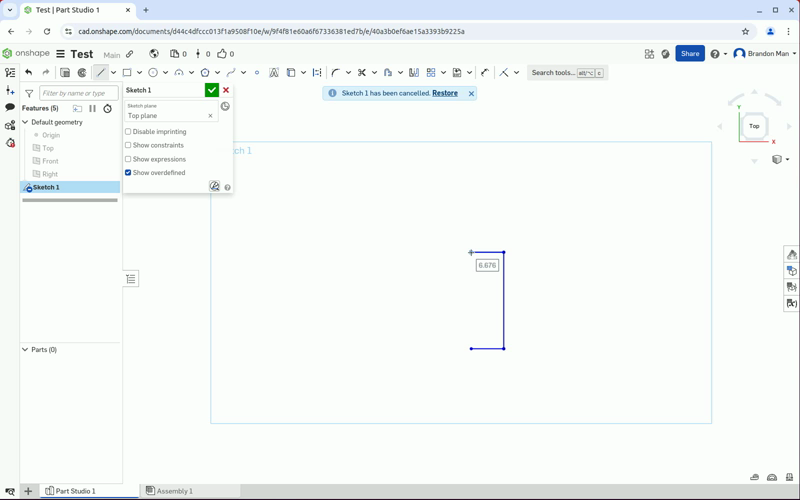
mouse_move(471, 348)
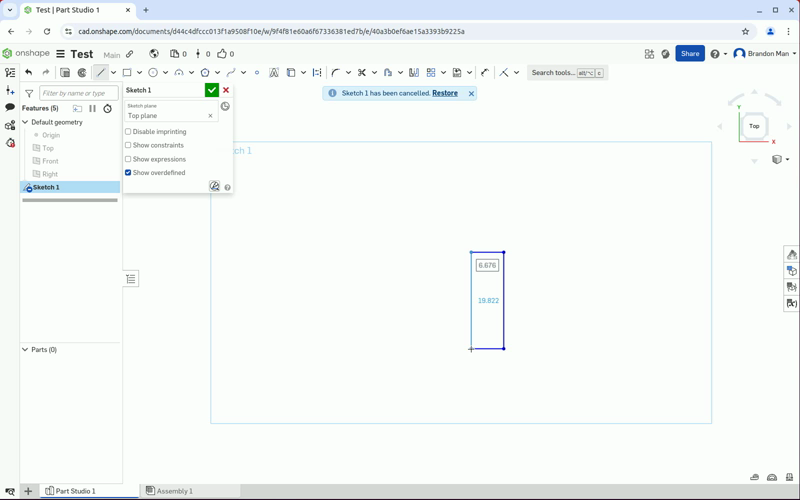
key_up(shift)
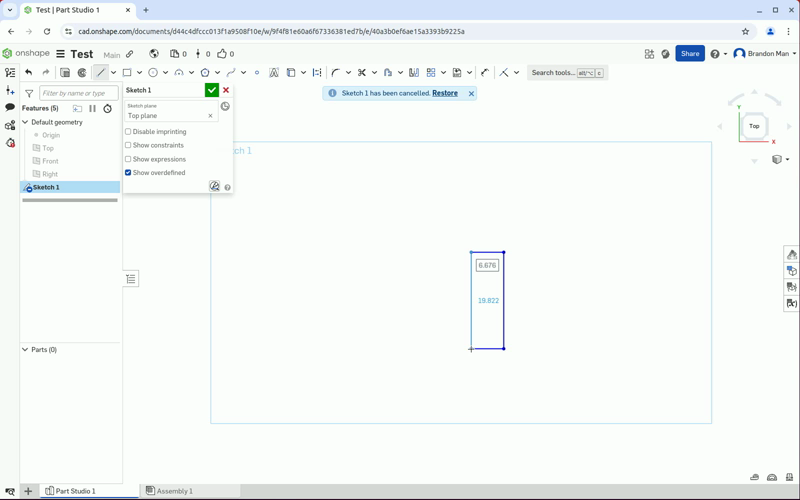
click(471, 348)
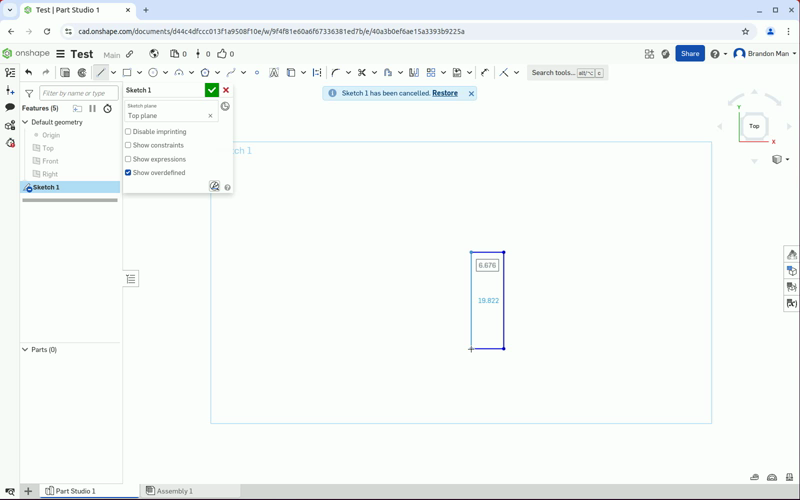
key(esc)
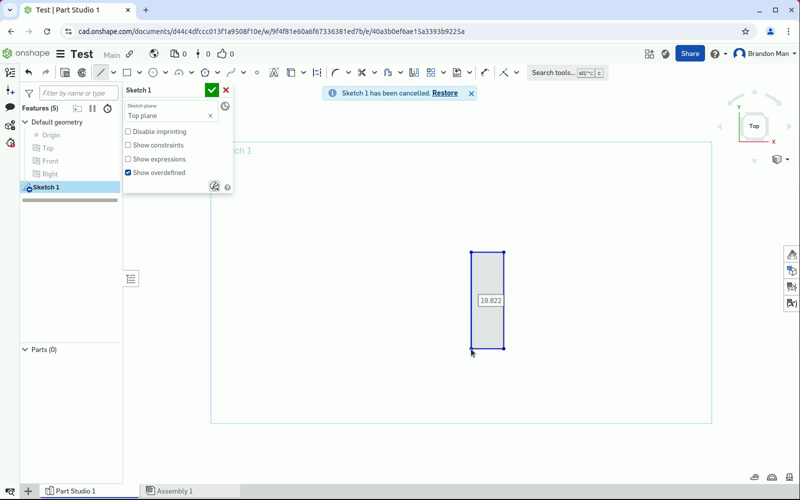
mouse_move(478, 285)
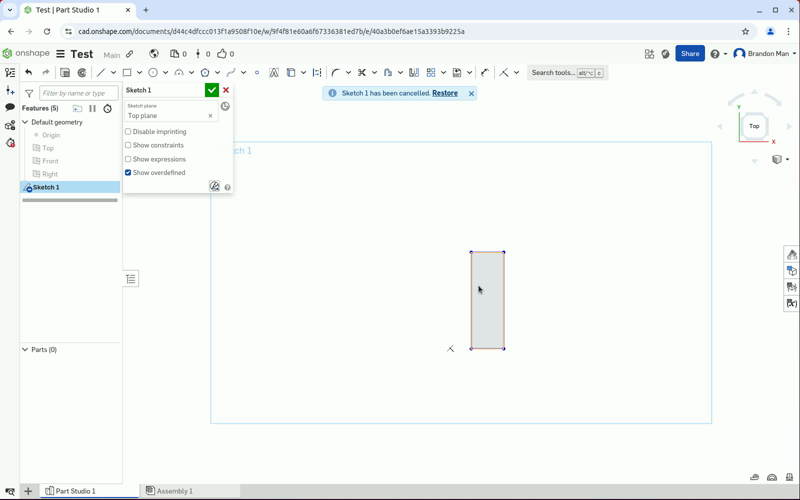
click(478, 285)
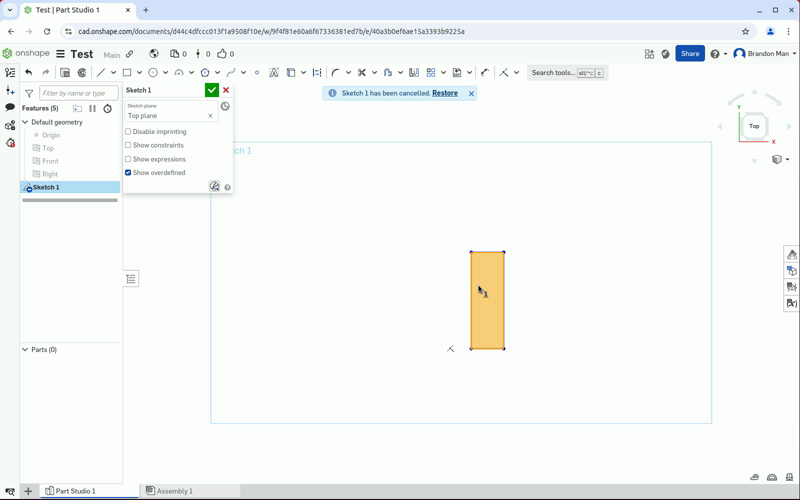
mouse_move(73, 352)
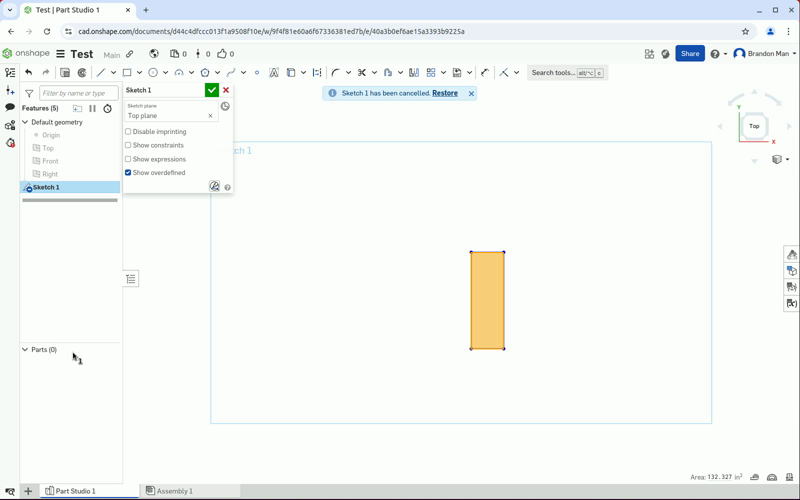
key(shift+y)
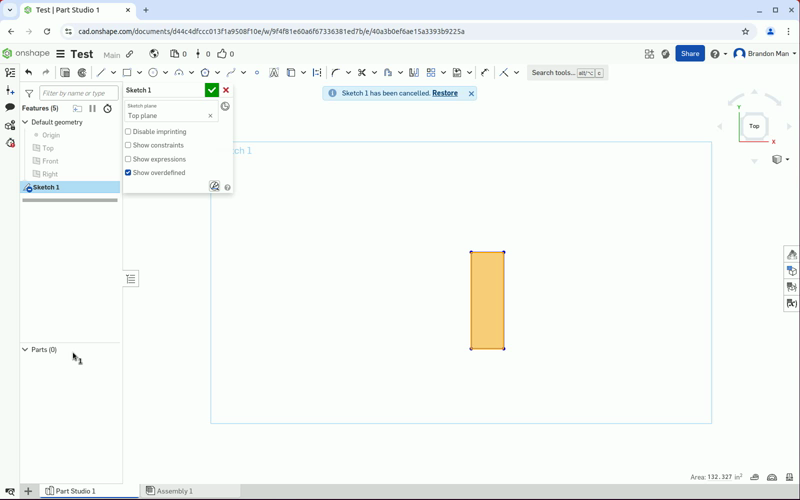
key(shift+e)
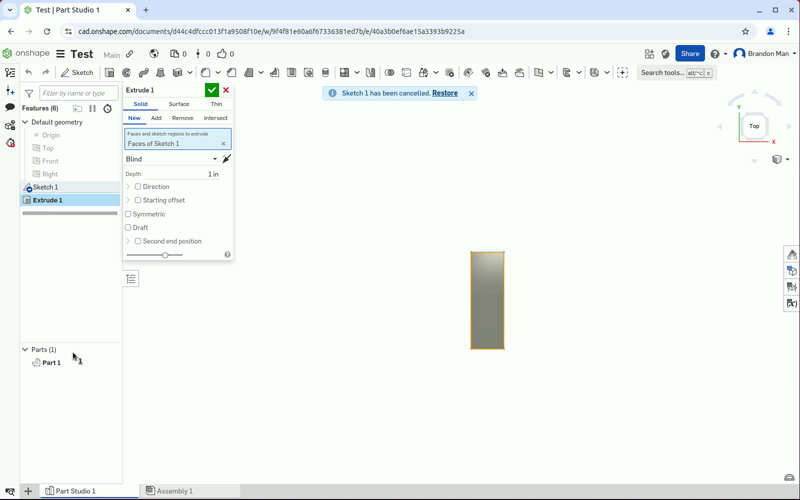
mouse_move(143, 106)
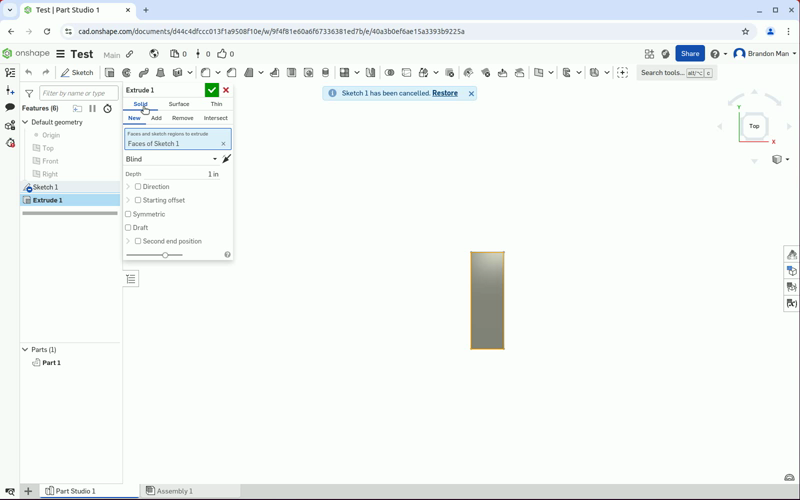
click(143, 106)
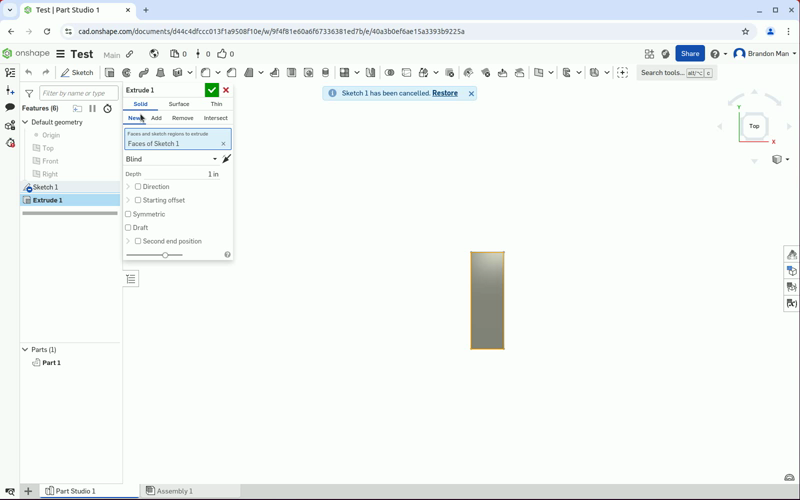
mouse_move(137, 120)
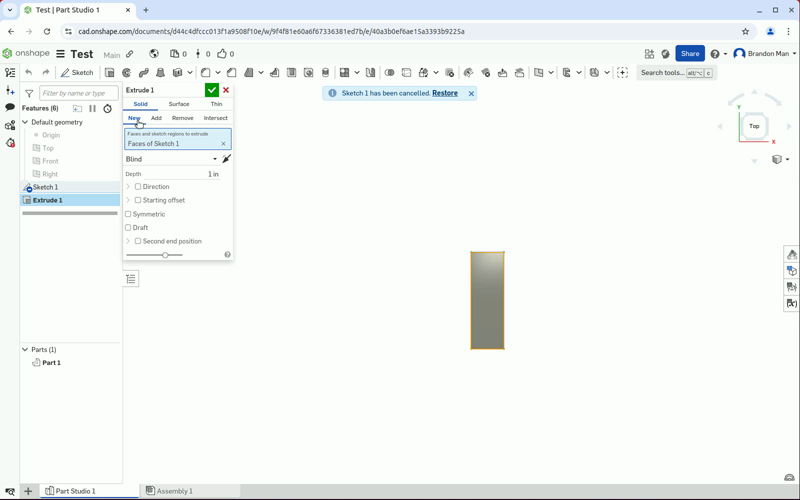
click(137, 120)
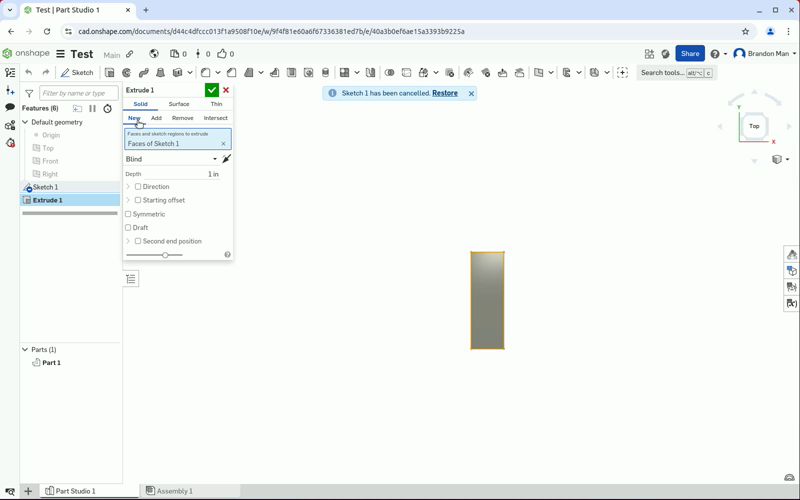
key(tab, 4)
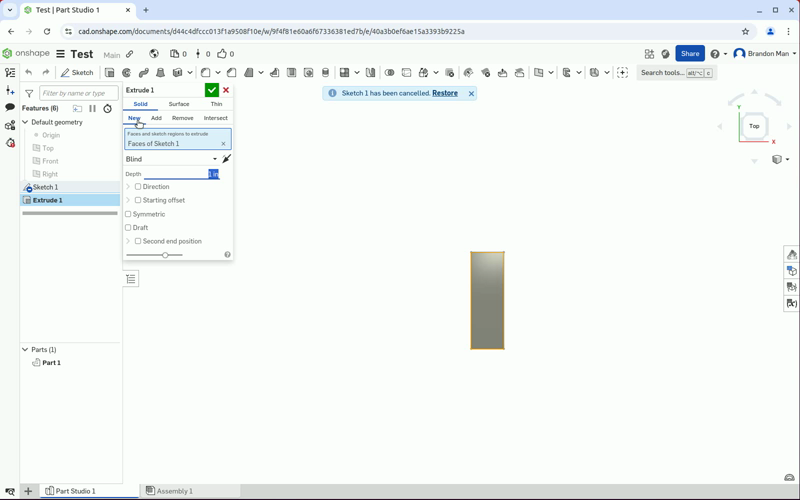
text(23.108)
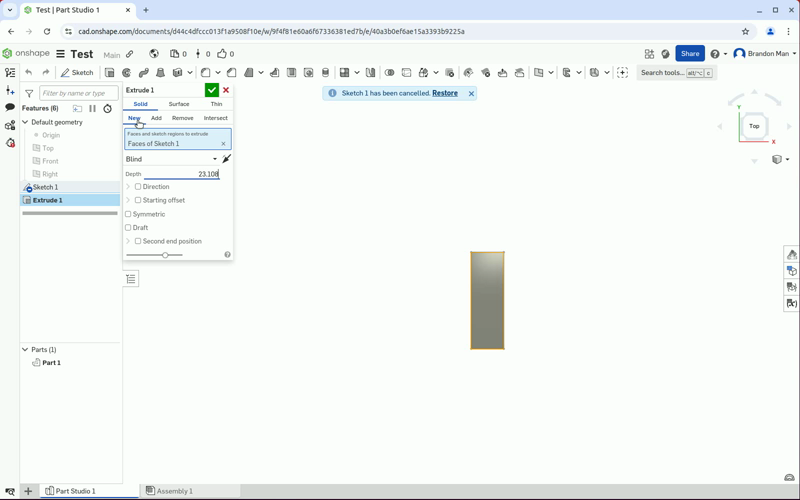
key(enter)
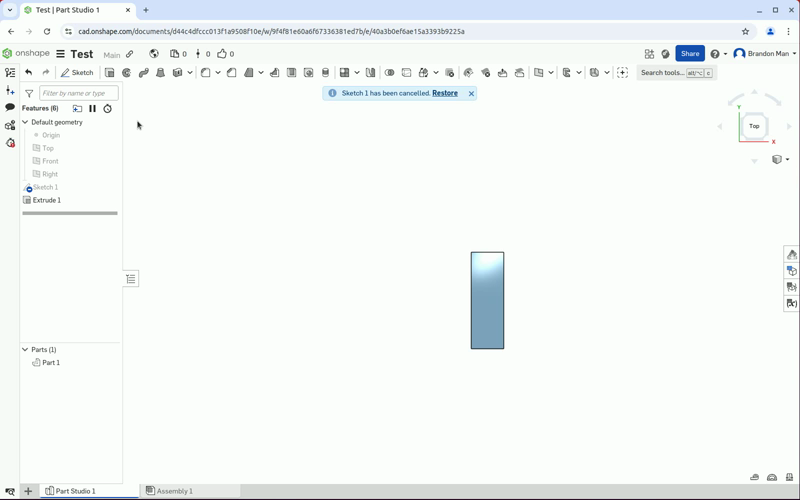
key(shift+h)
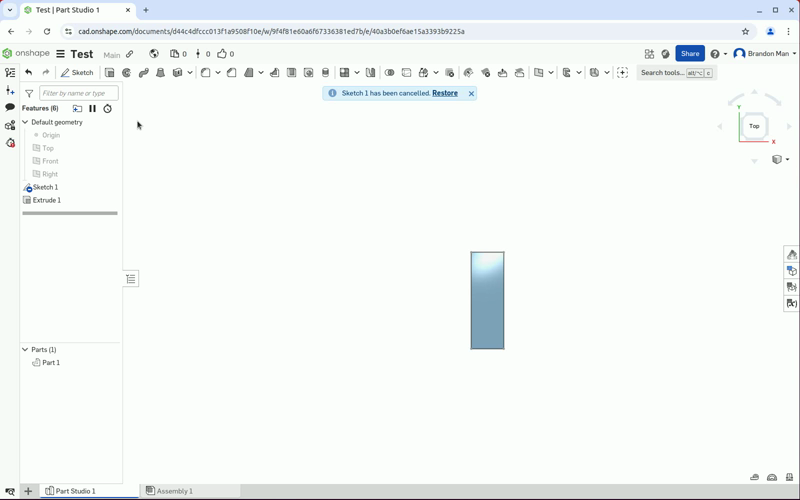
key(shift+h)
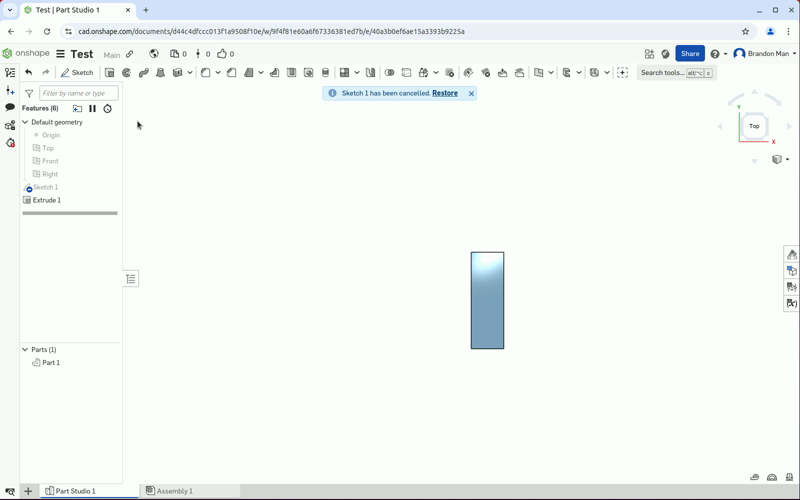
mouse_move(73, 189)
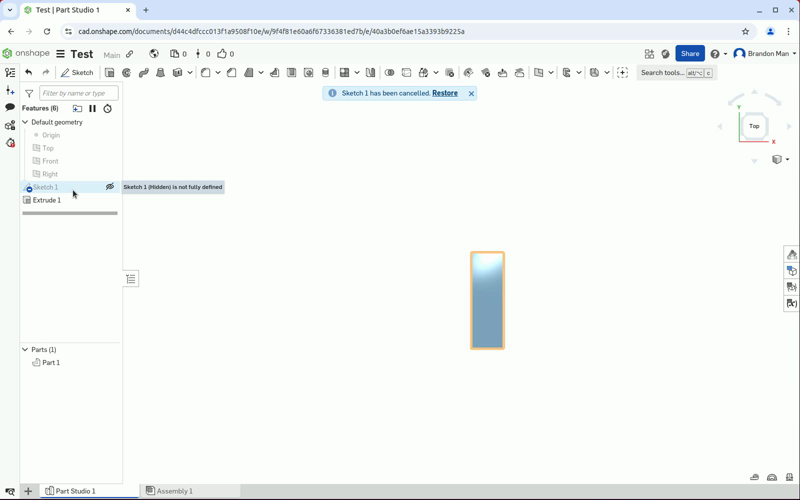
click(73, 189)
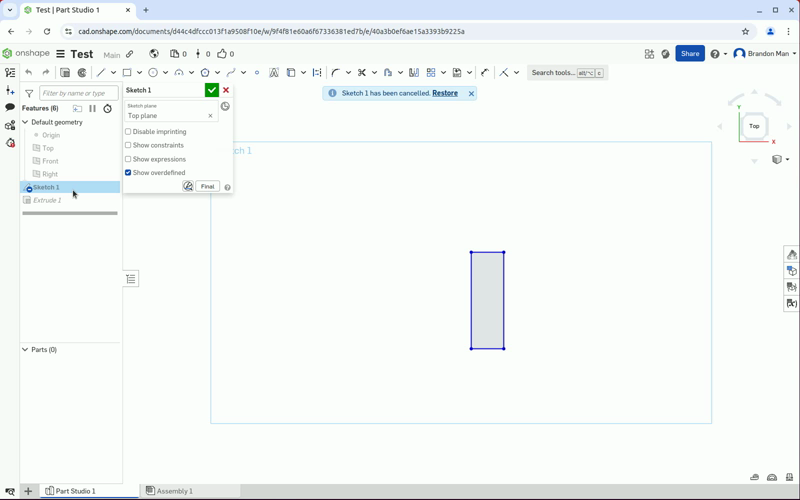
mouse_move(229, 92)
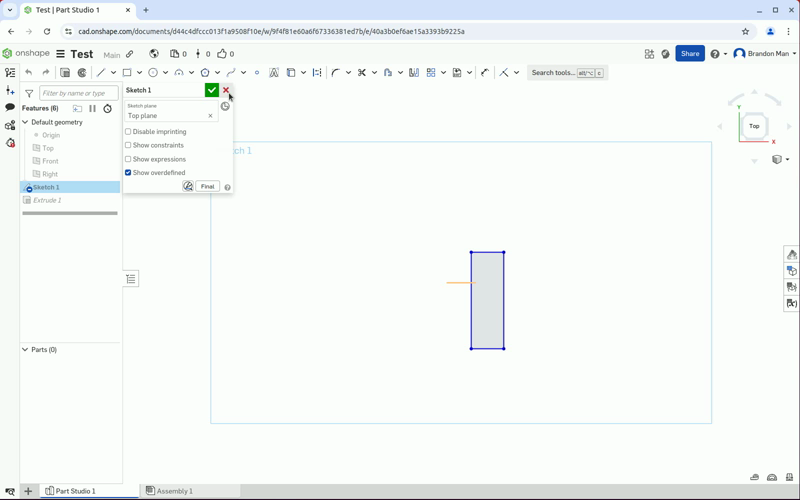
click(229, 92)
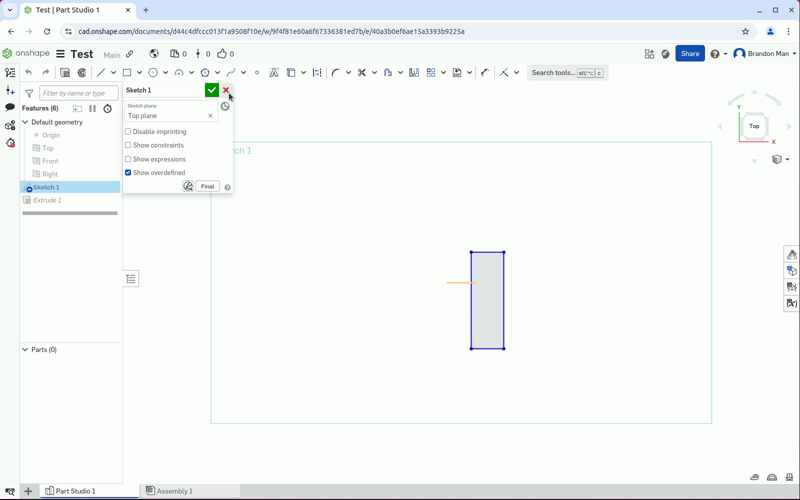
key(shift+s)
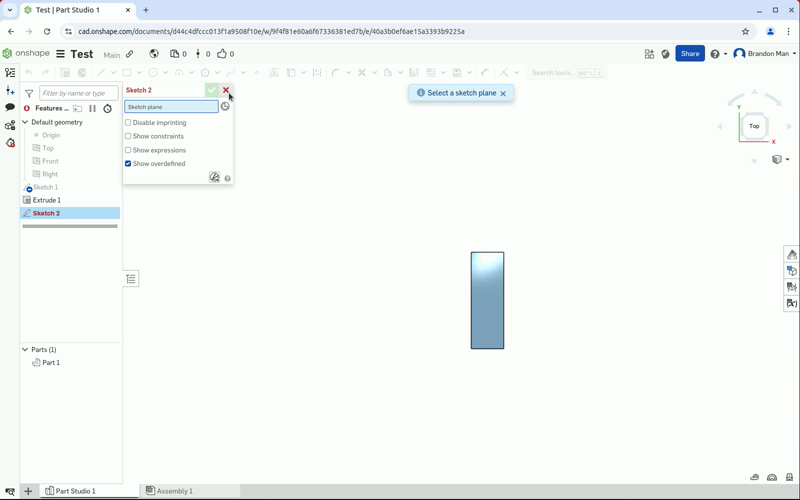
mouse_move(73, 150)
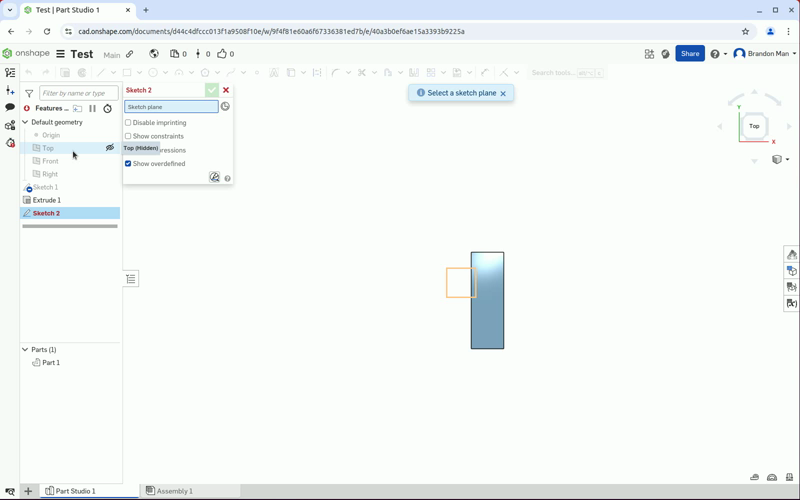
click(73, 150)
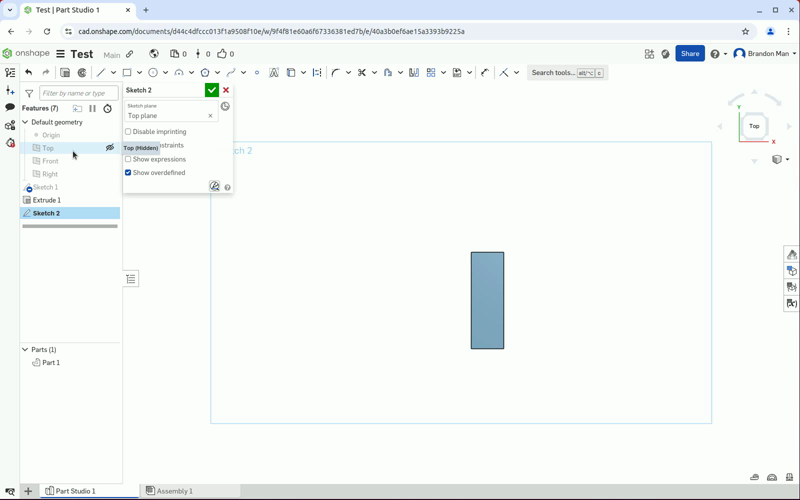
mouse_move(73, 352)
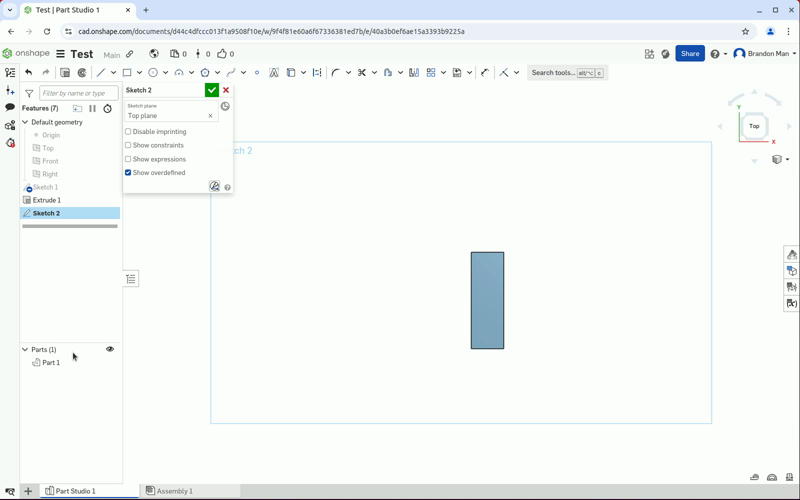
key(y)
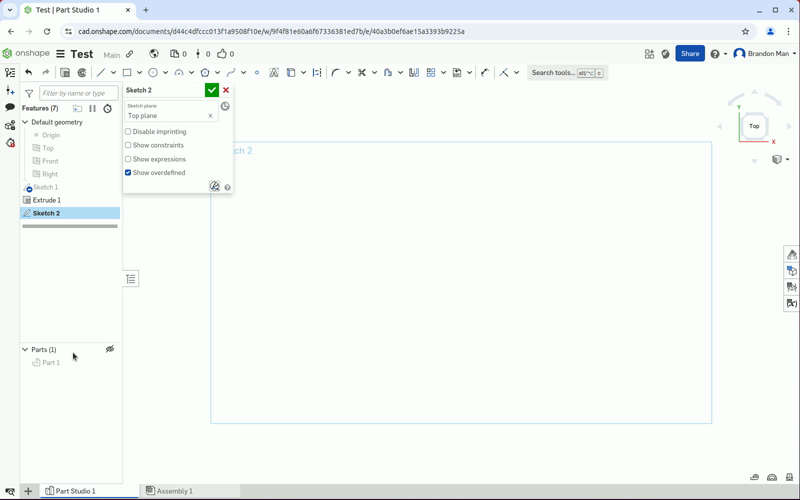
key(l)
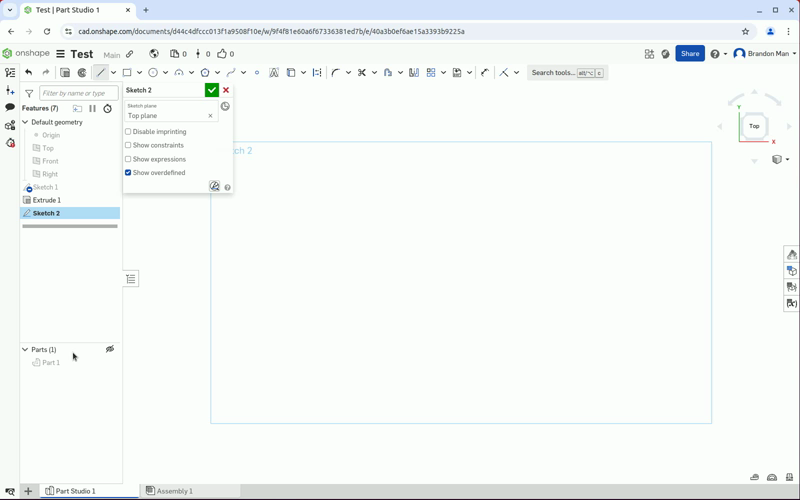
key_down(shift)
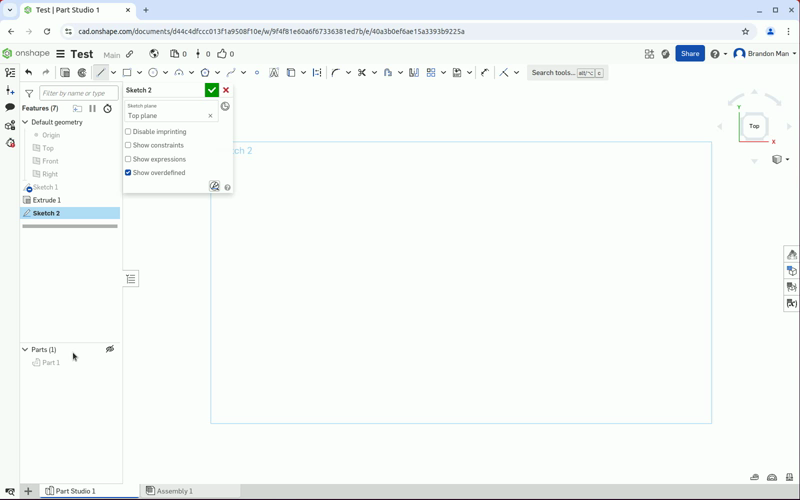
mouse_move(419, 348)
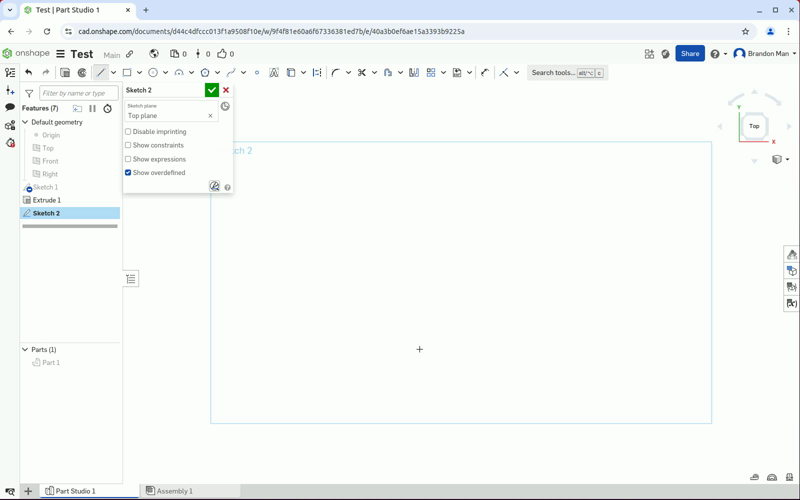
click(419, 348)
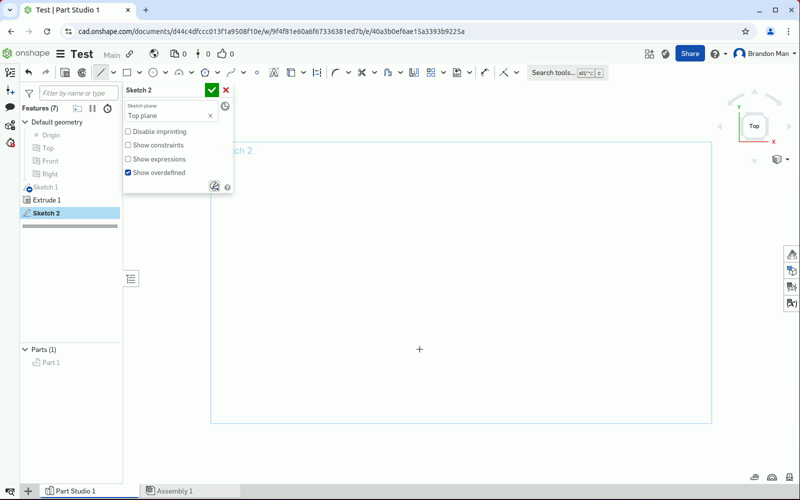
key_up(shift)
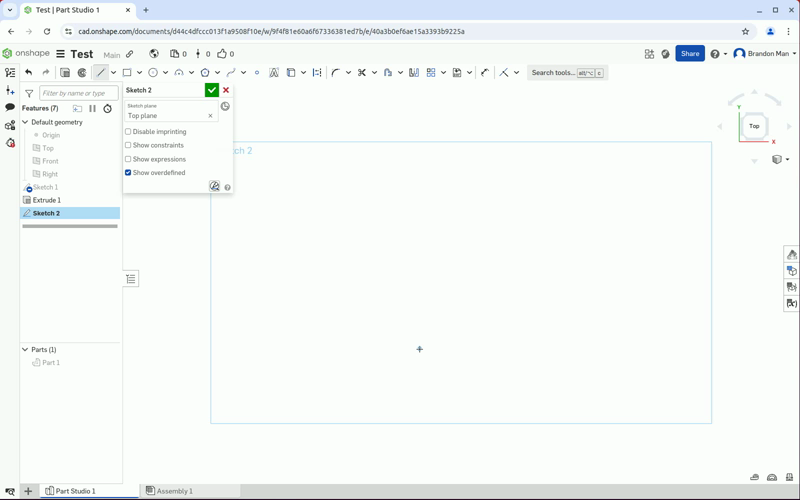
key_down(shift)
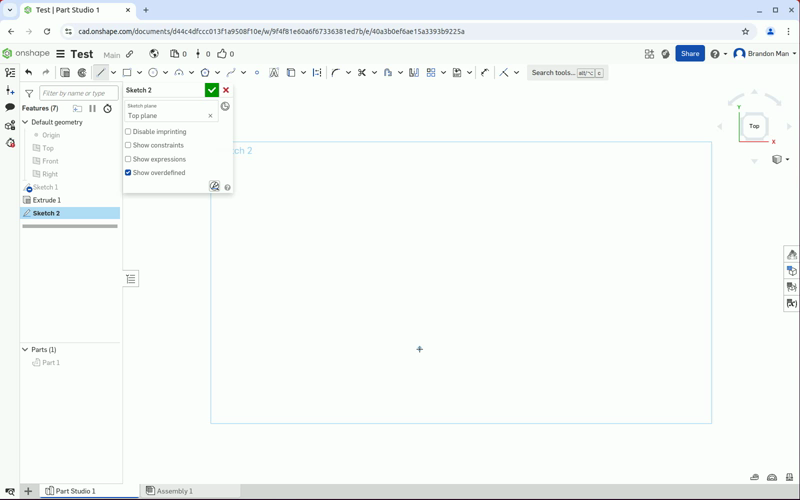
mouse_move(449, 348)
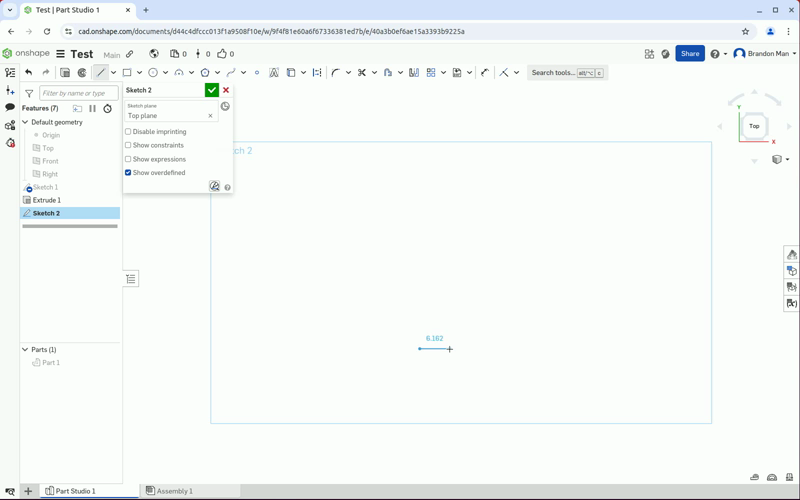
mouse_move(452, 348)
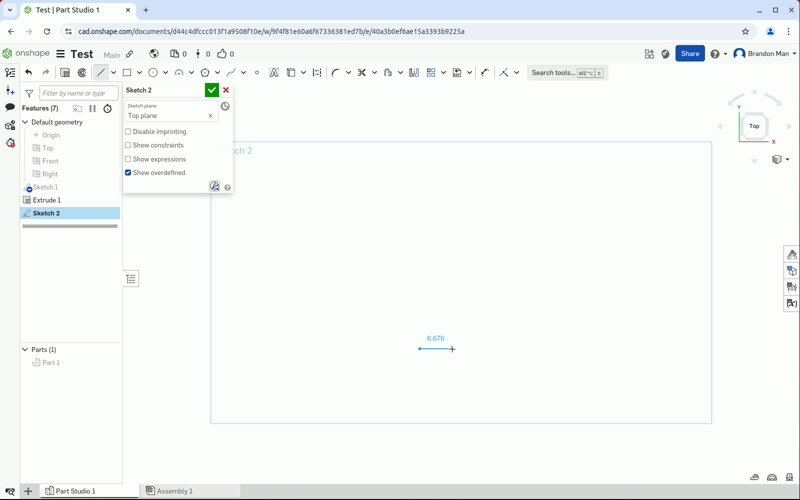
click(452, 348)
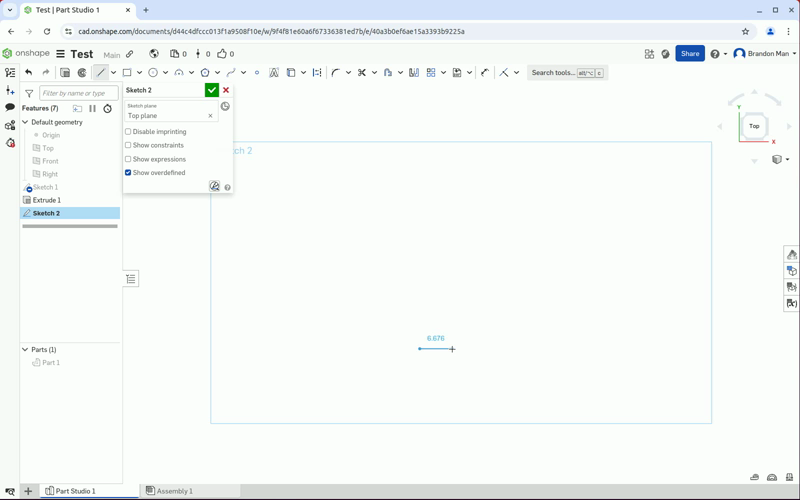
key_up(shift)
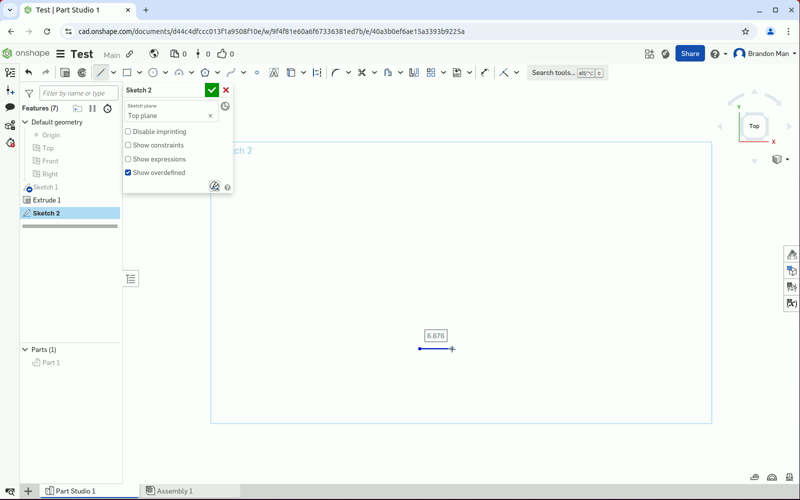
key_down(shift)
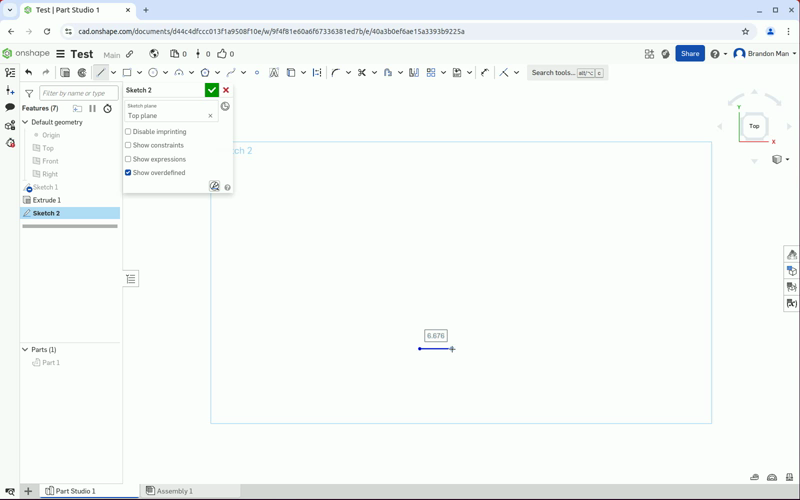
mouse_move(452, 252)
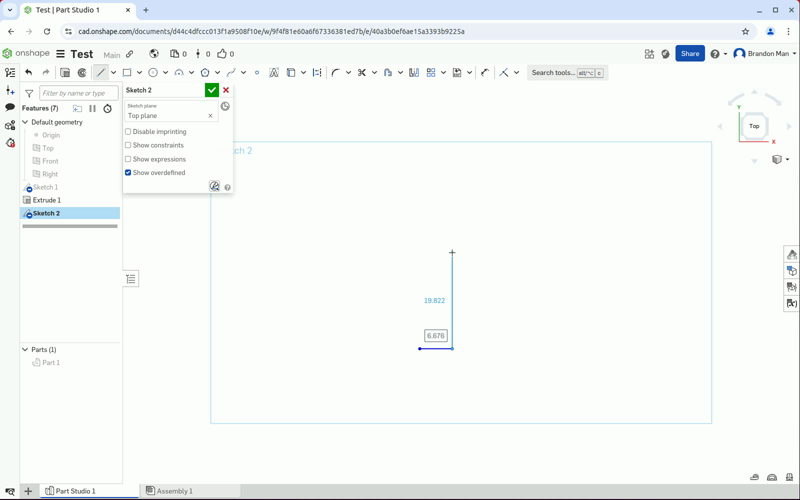
click(452, 252)
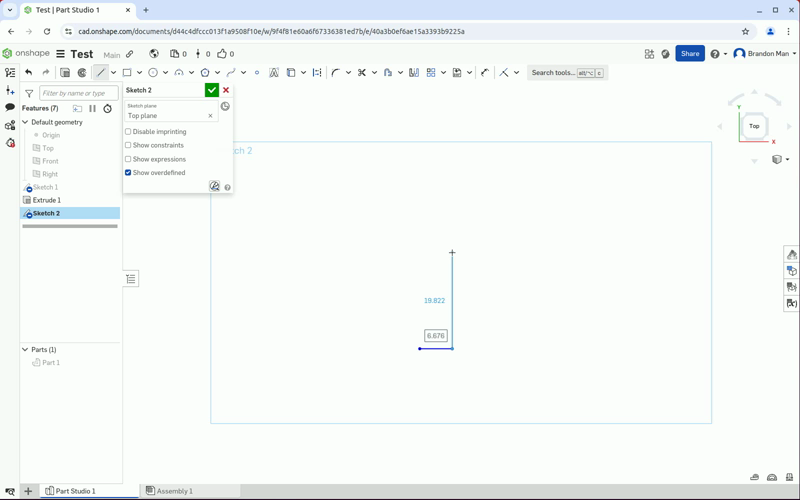
key_up(shift)
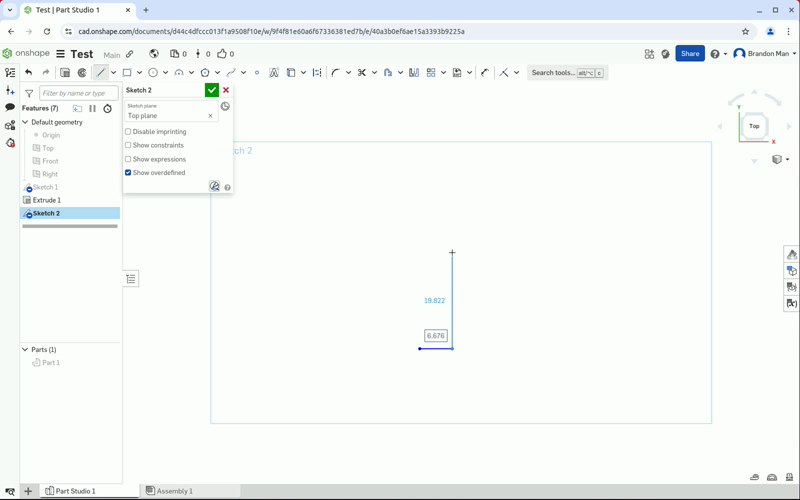
key_down(shift)
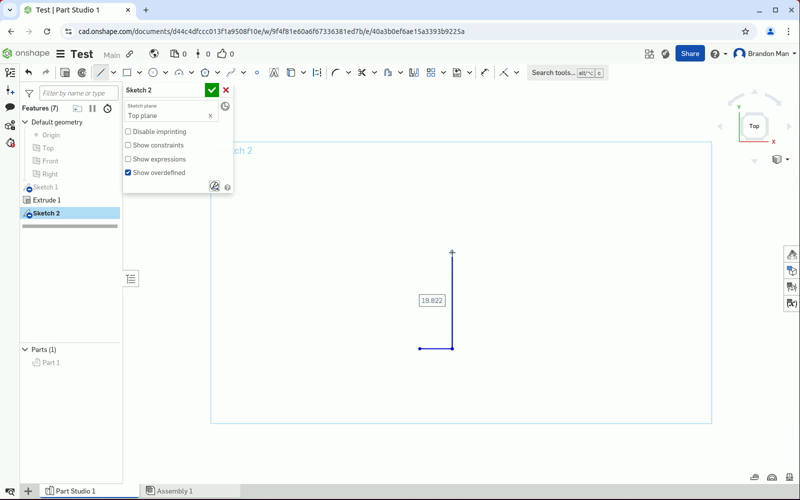
mouse_move(482, 252)
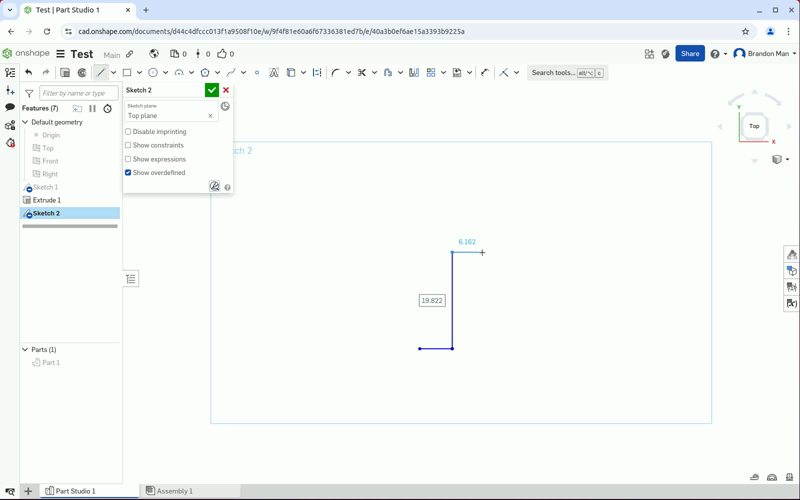
mouse_move(419, 252)
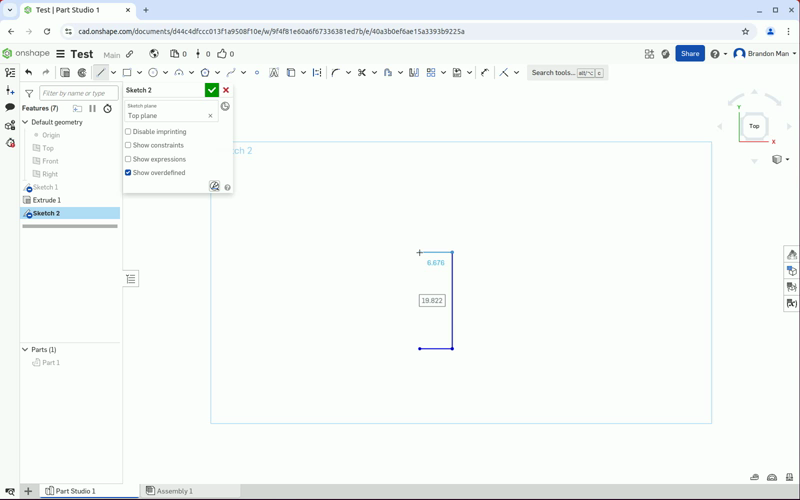
click(419, 252)
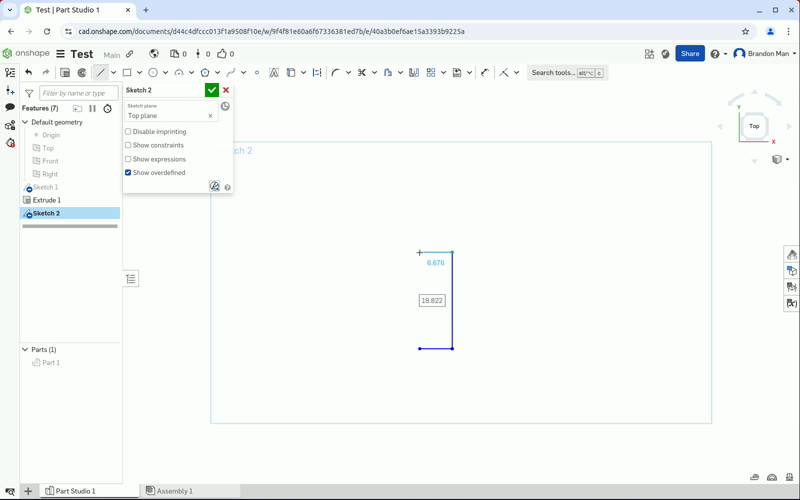
key_up(shift)
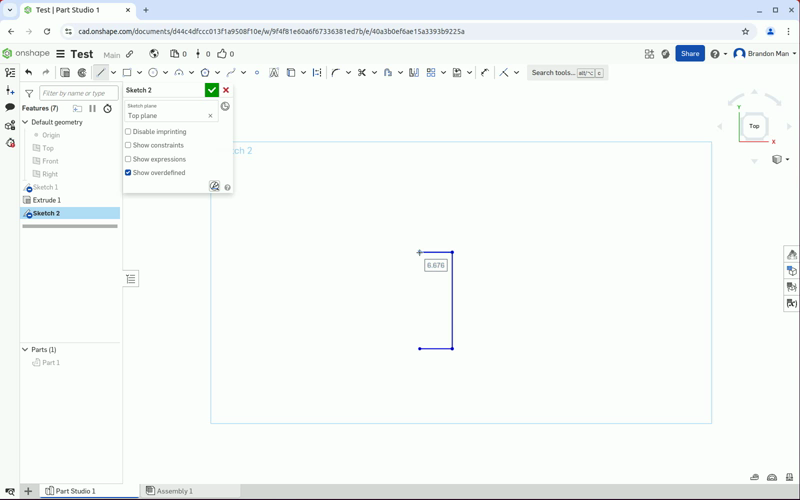
key_down(shift)
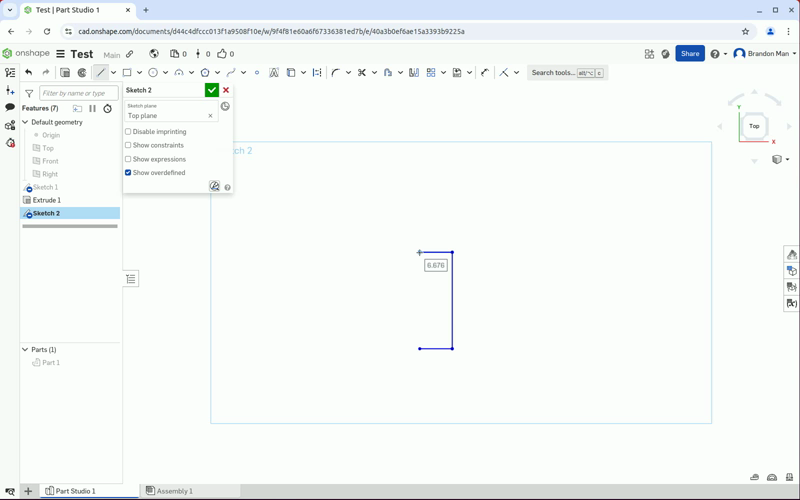
mouse_move(419, 348)
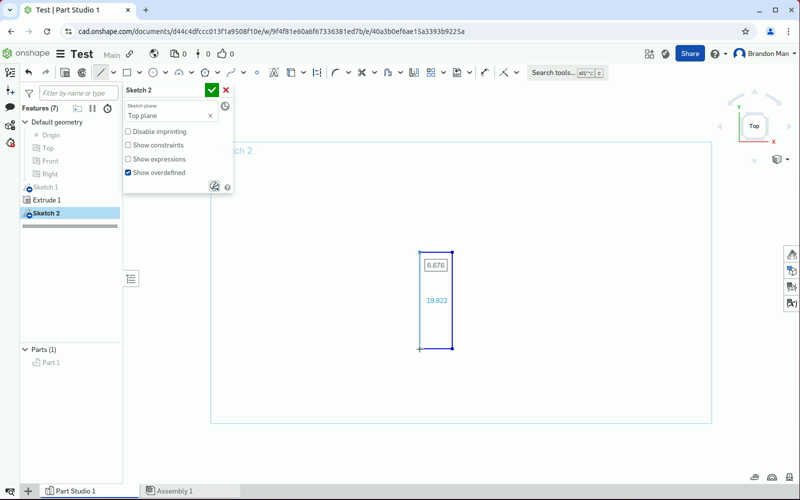
key_up(shift)
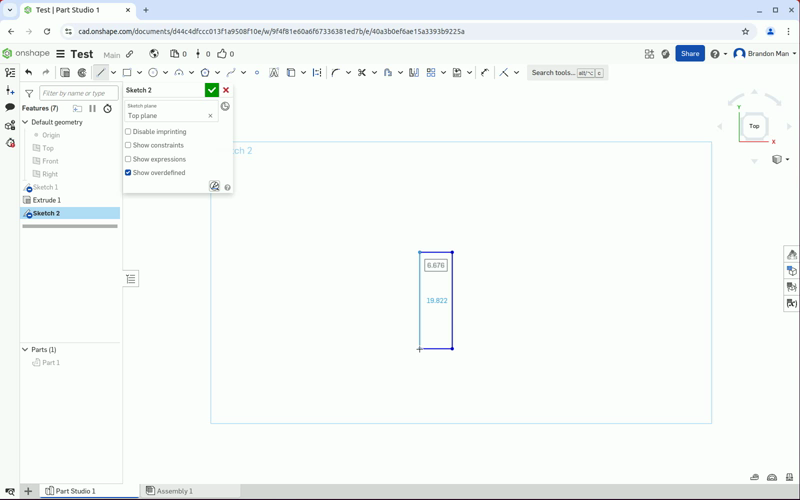
click(419, 348)
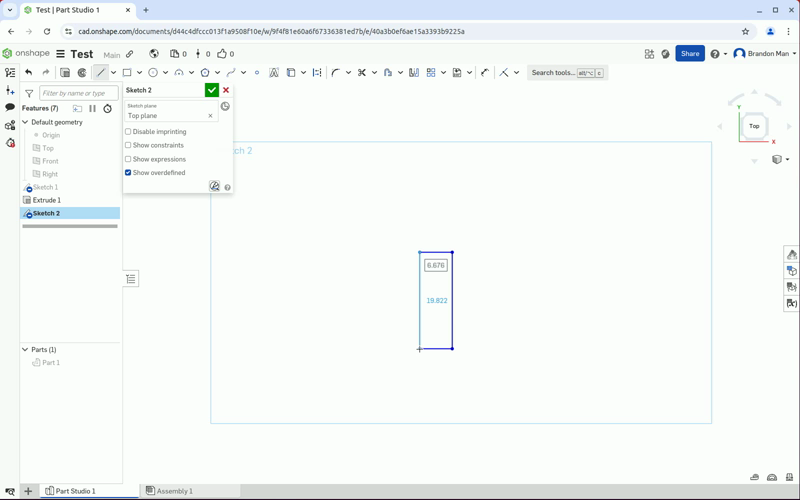
key(esc)
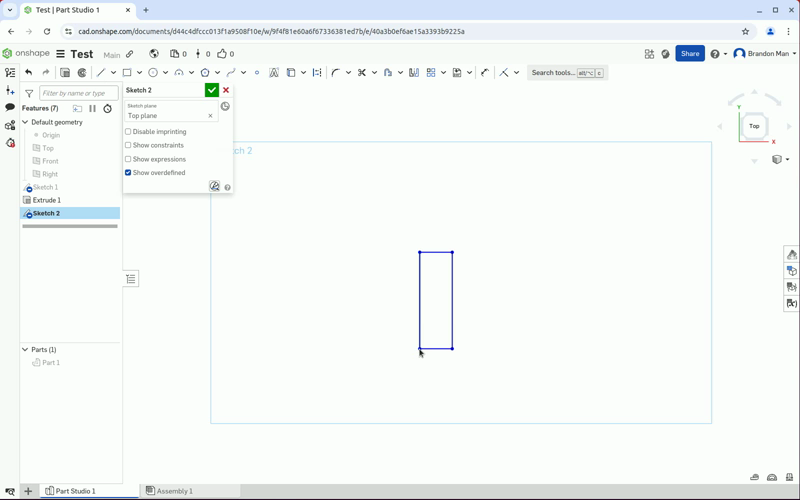
mouse_move(439, 327)
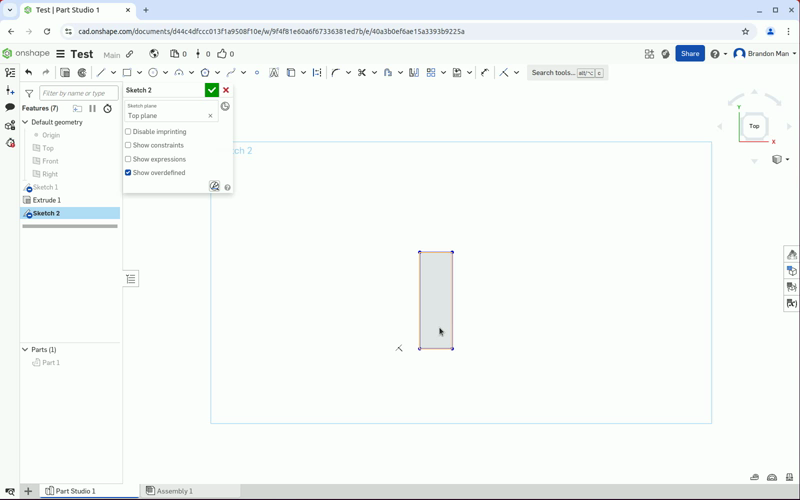
click(439, 327)
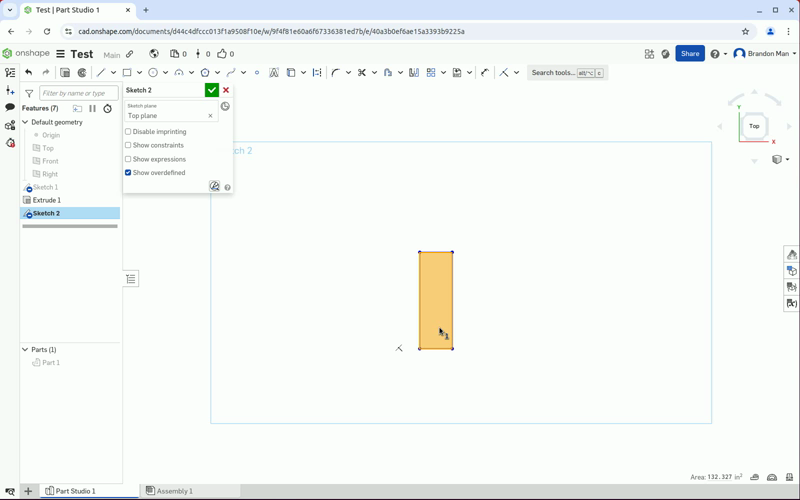
mouse_move(73, 352)
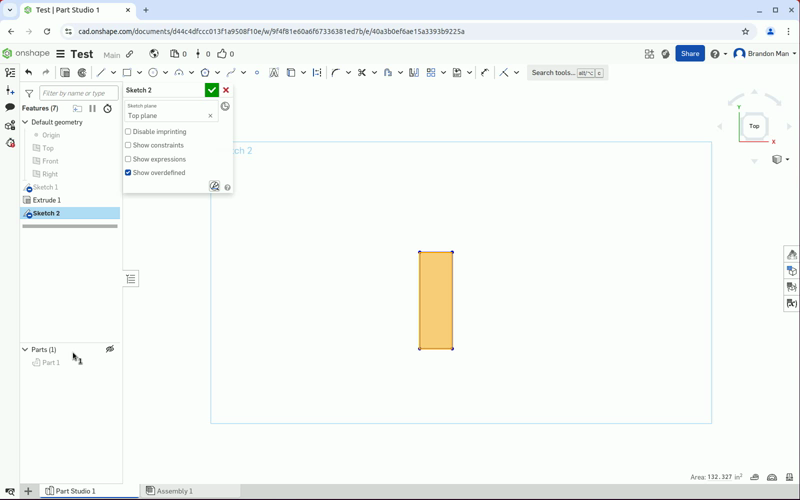
key(shift+y)
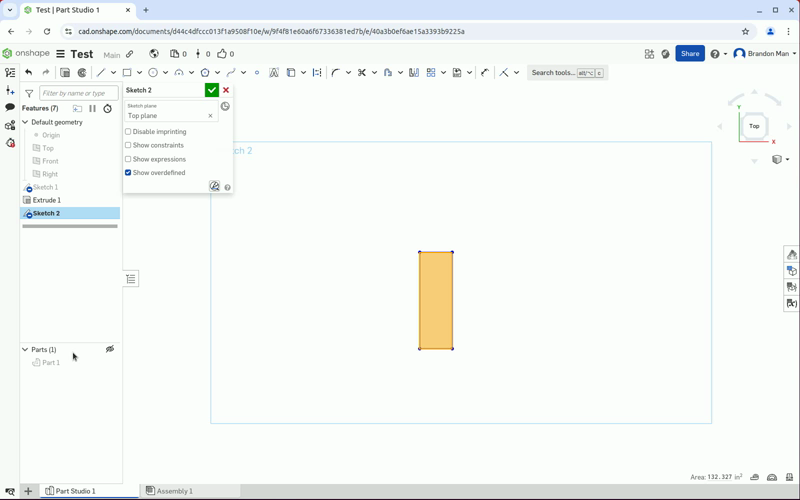
key(shift+e)
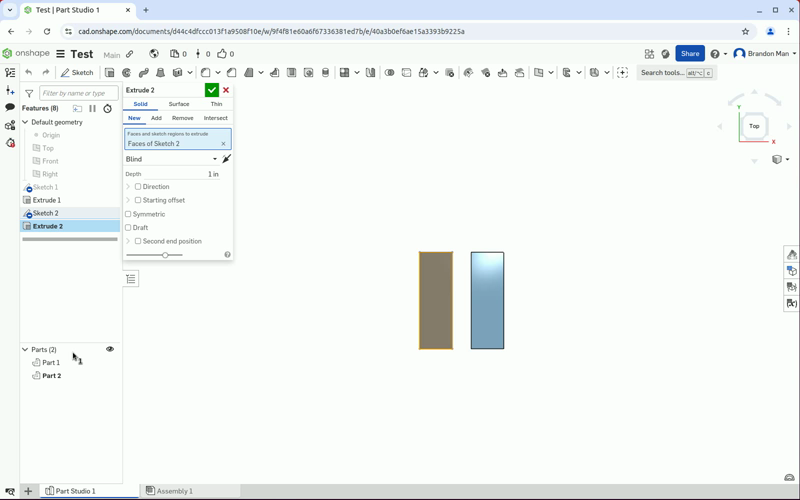
mouse_move(143, 106)
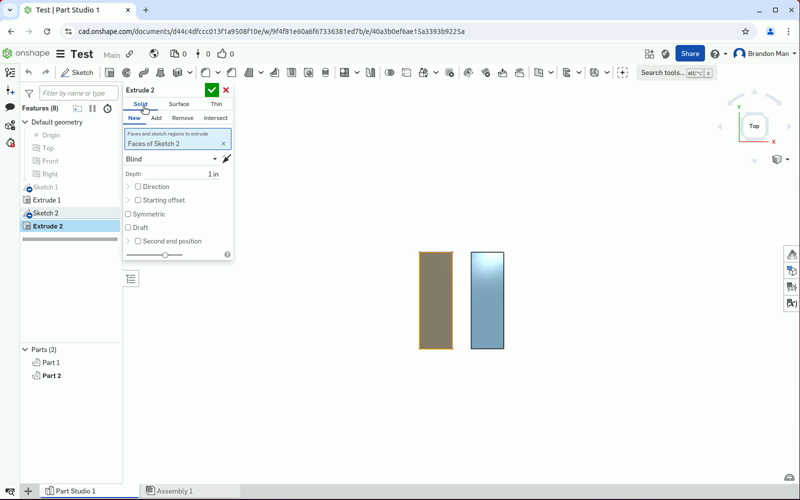
click(143, 106)
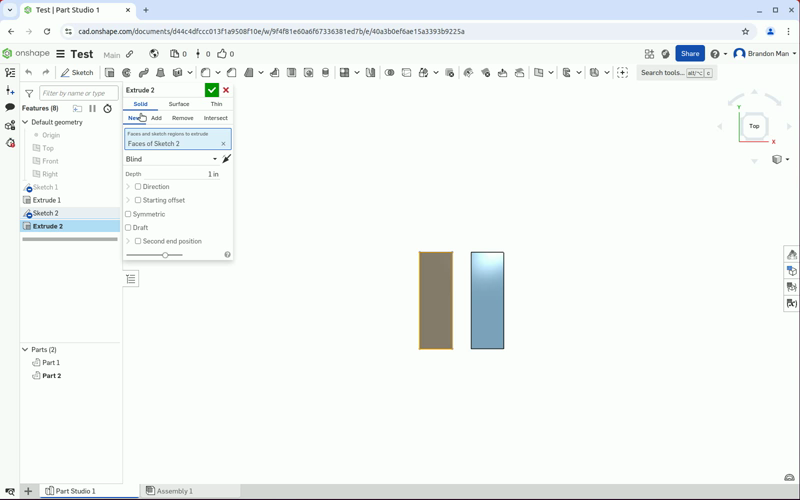
mouse_move(137, 120)
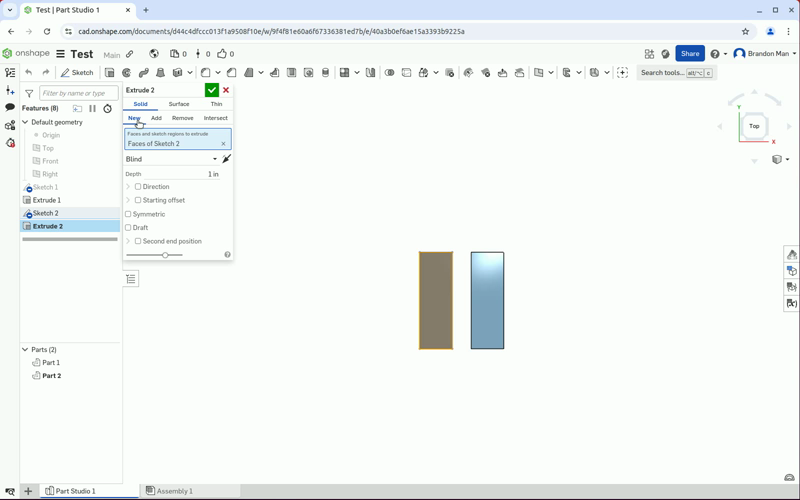
click(137, 120)
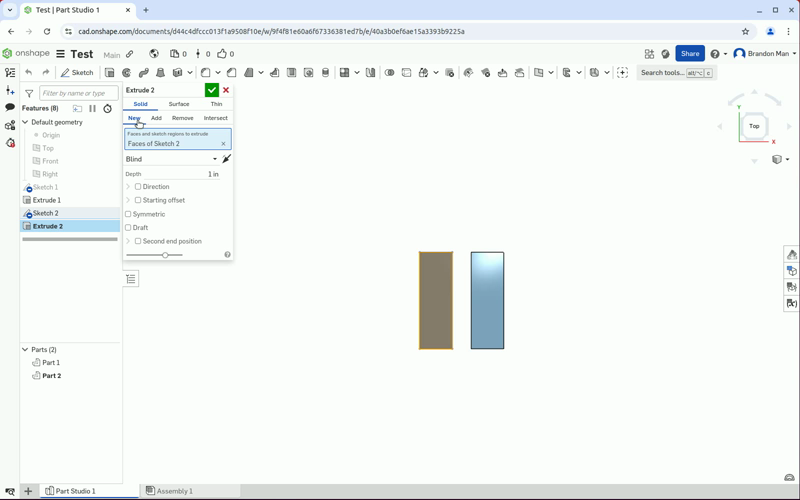
key(tab, 4)
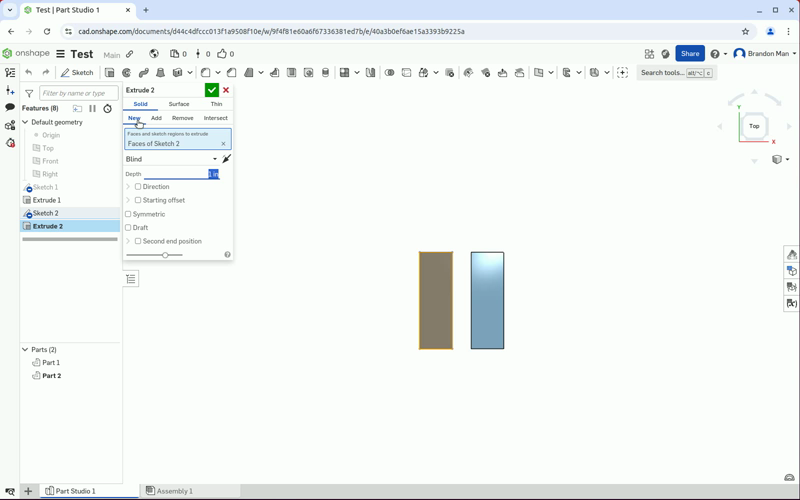
text(23.108)
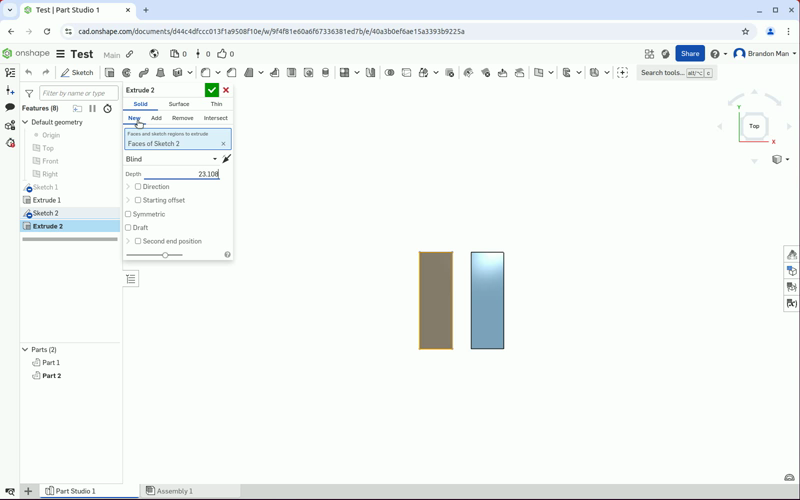
key(enter)
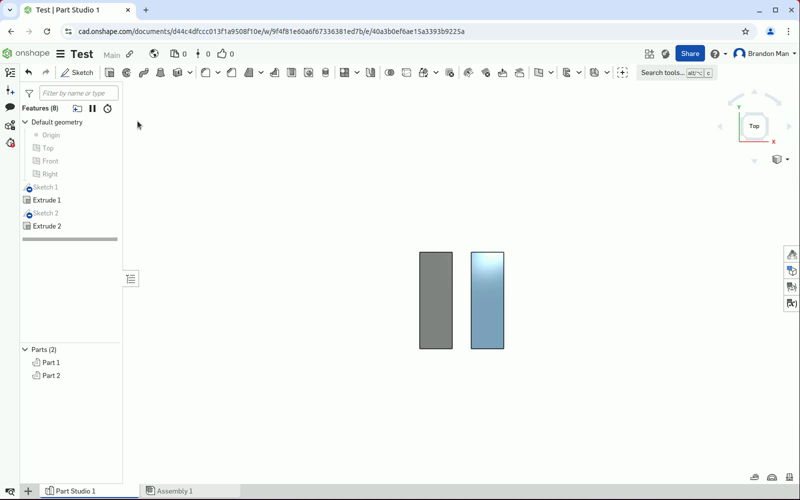
key(shift+h)
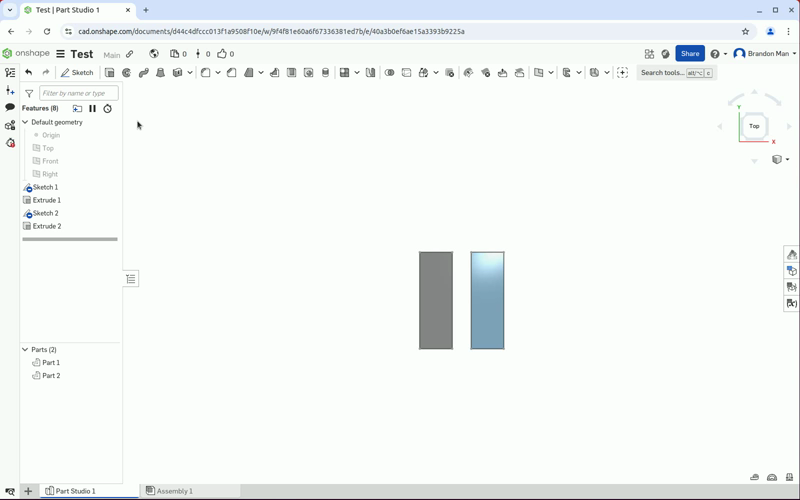
key(shift+h)
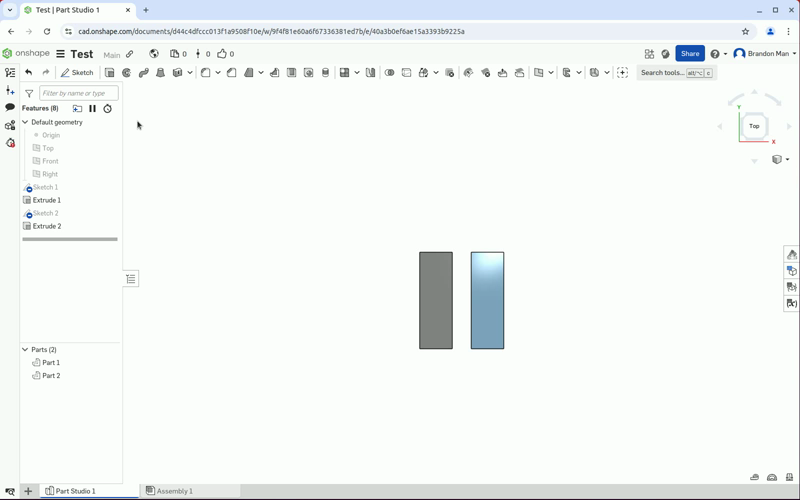
mouse_move(73, 189)
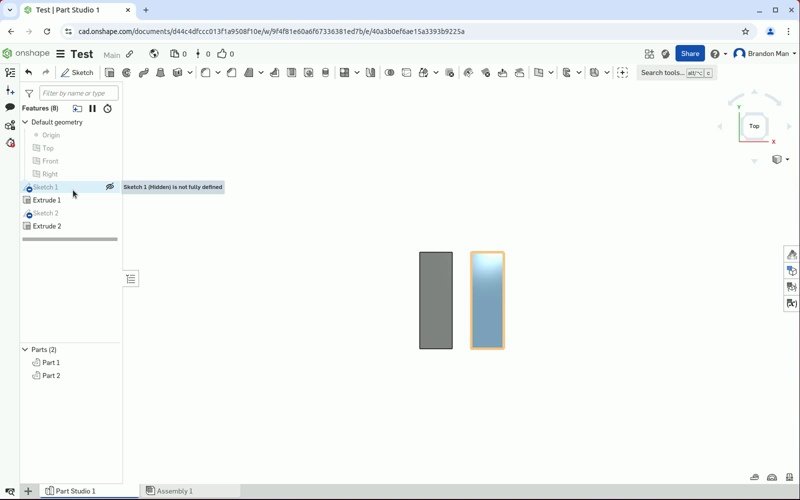
click(73, 189)
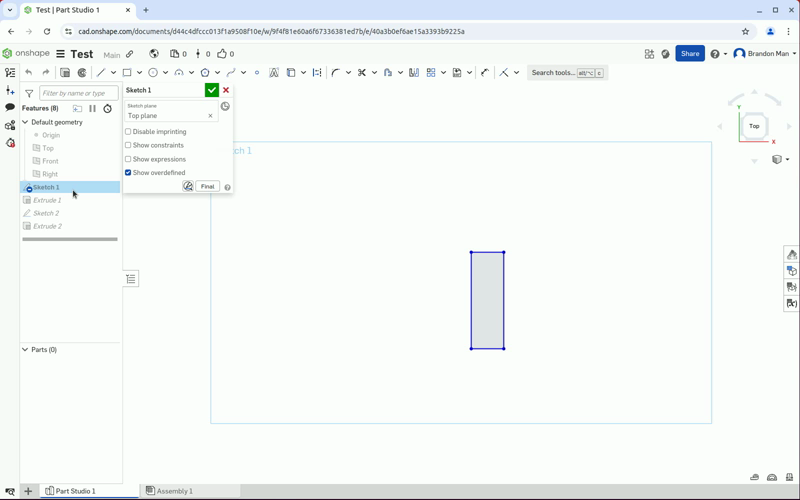
mouse_move(229, 92)
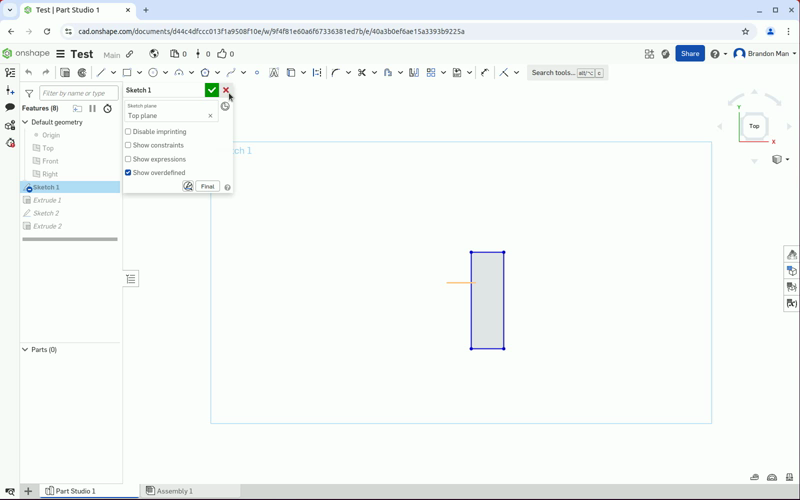
click(229, 92)
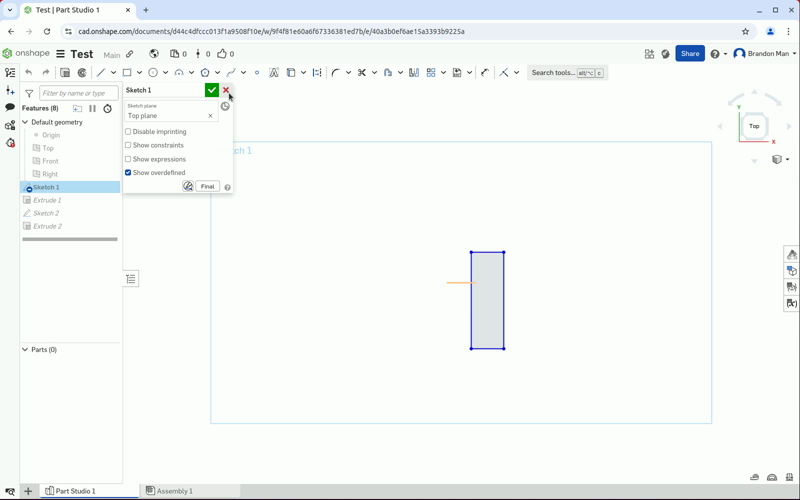
key(shift+s)
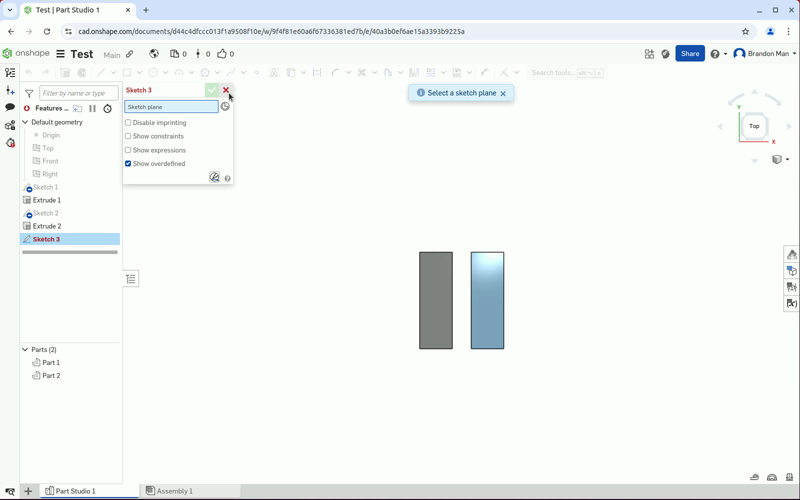
mouse_move(73, 150)
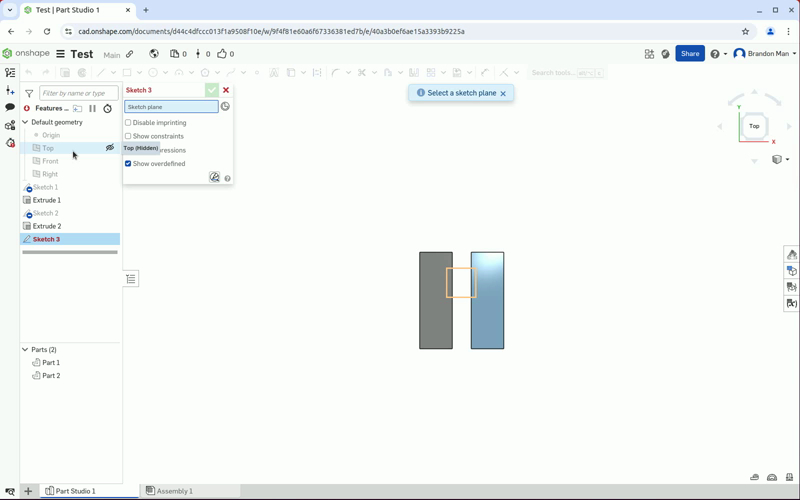
click(73, 150)
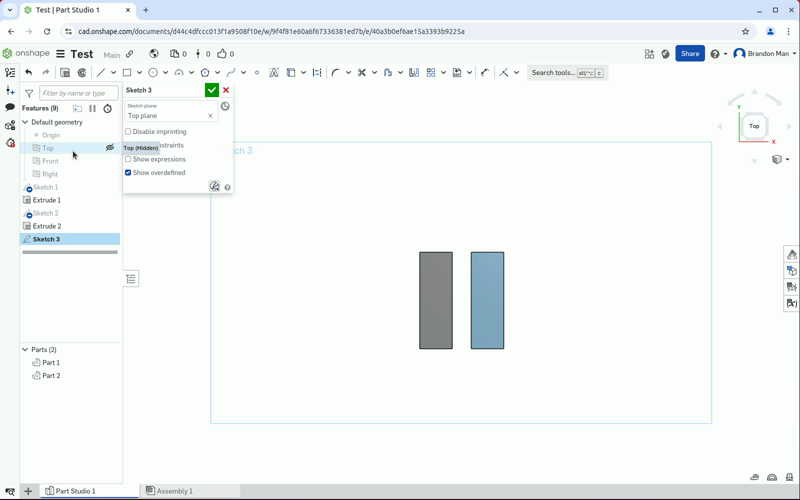
mouse_move(73, 352)
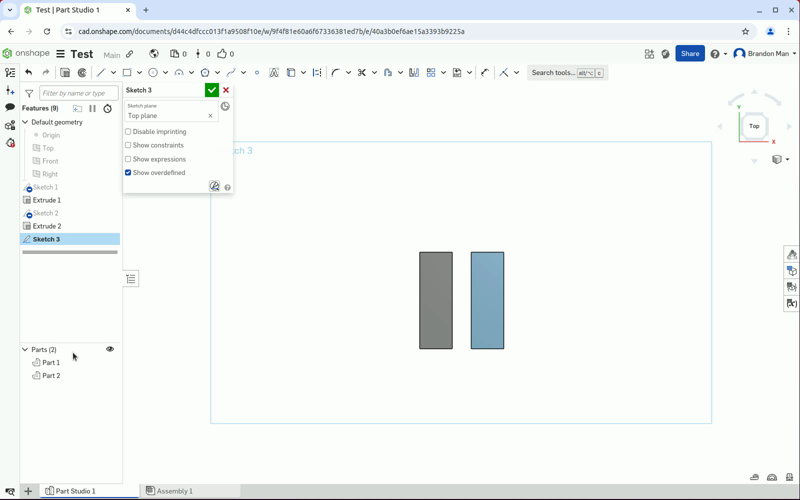
key(y)
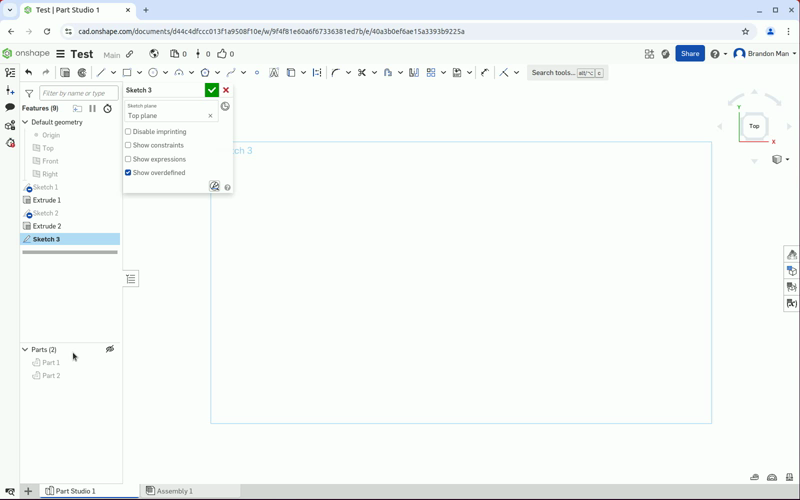
key(l)
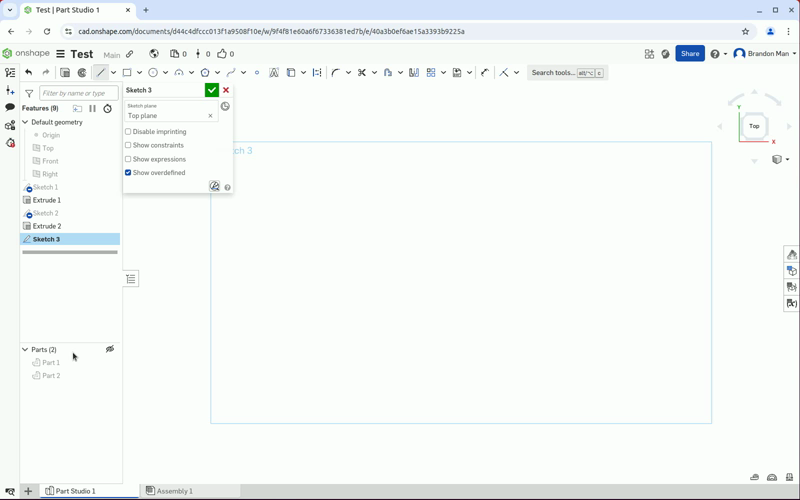
key_down(shift)
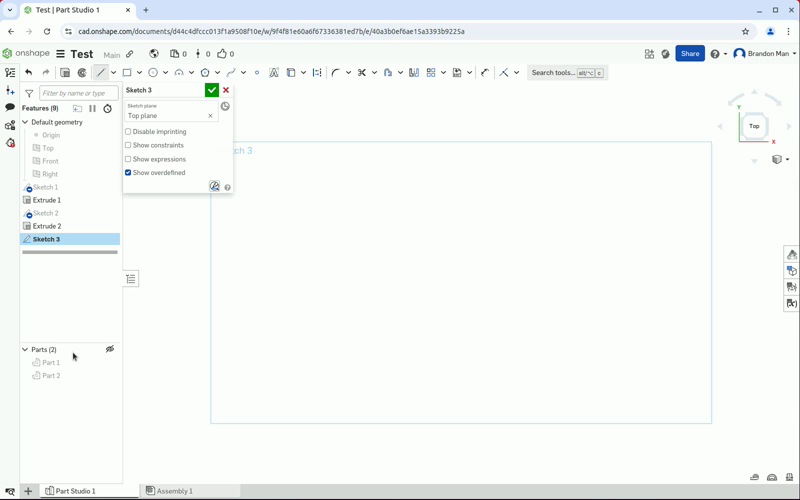
mouse_move(451, 348)
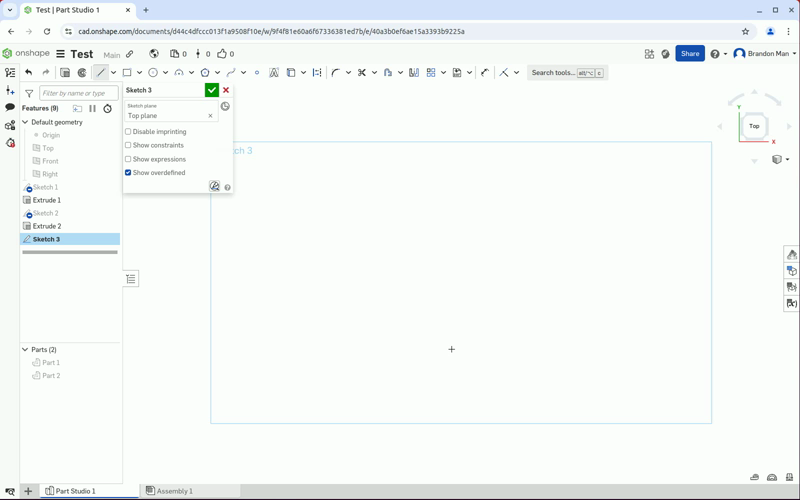
click(451, 348)
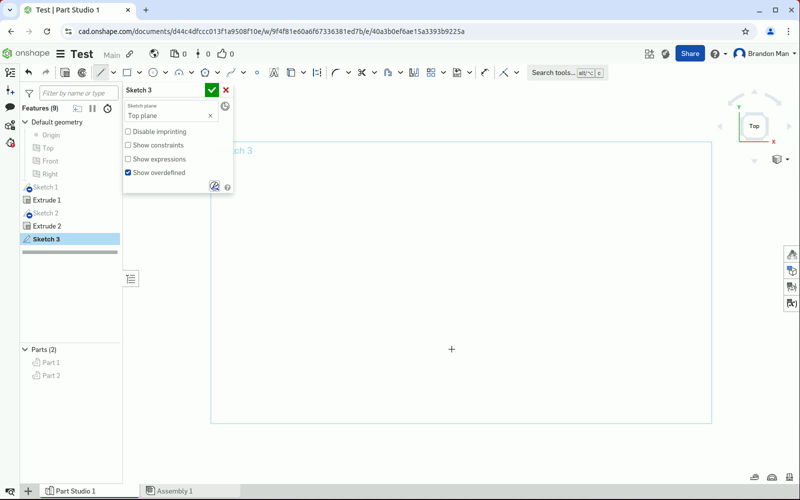
key_up(shift)
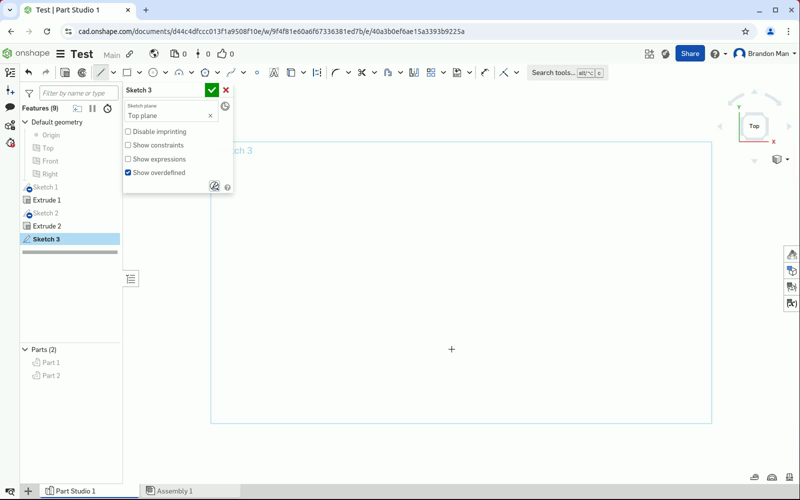
key_down(shift)
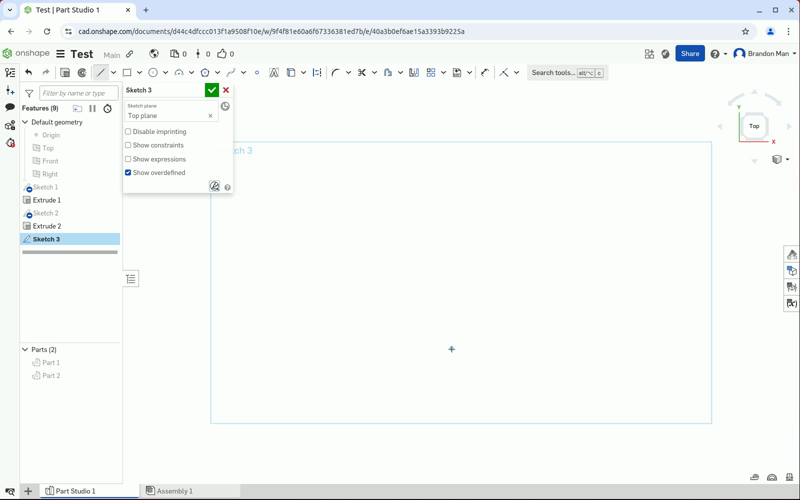
mouse_move(481, 348)
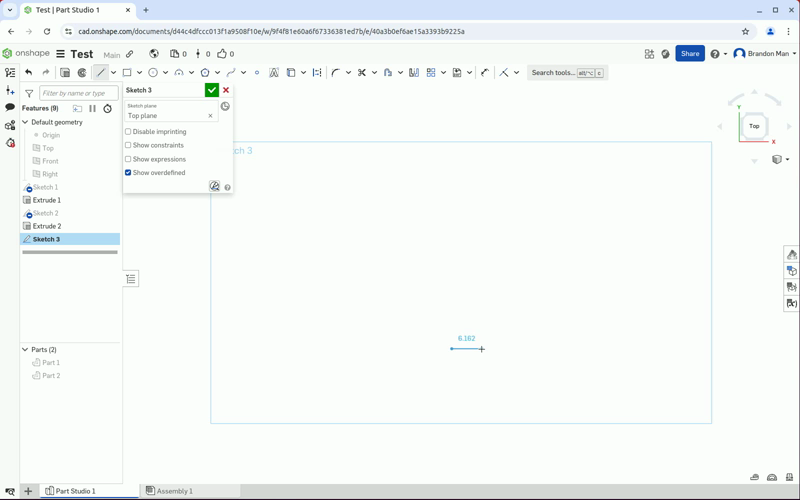
mouse_move(470, 348)
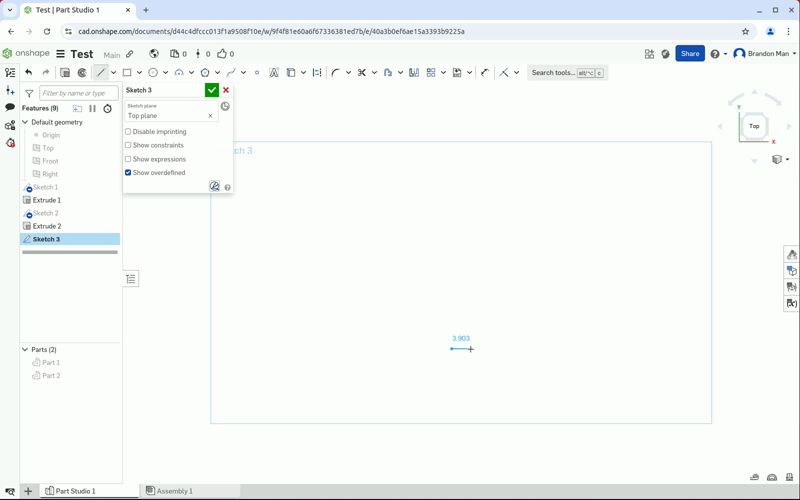
click(470, 348)
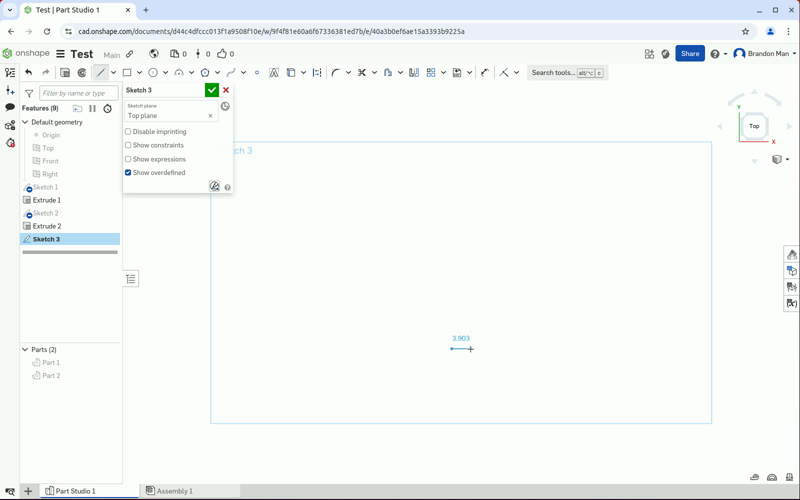
key_up(shift)
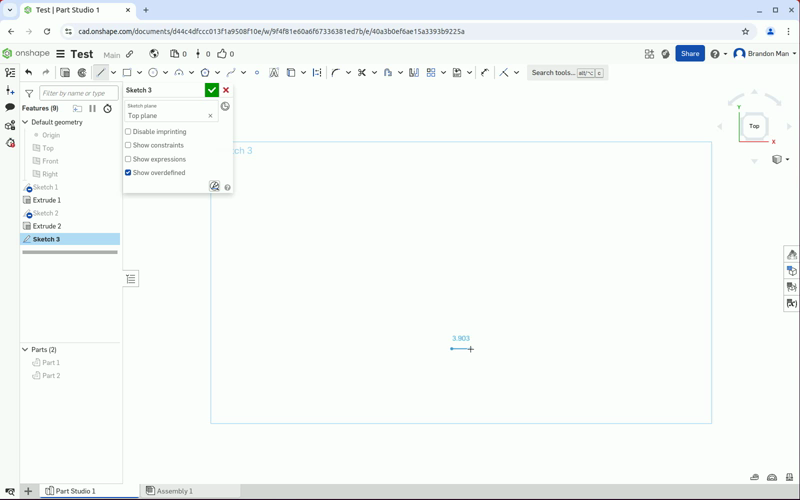
key_down(shift)
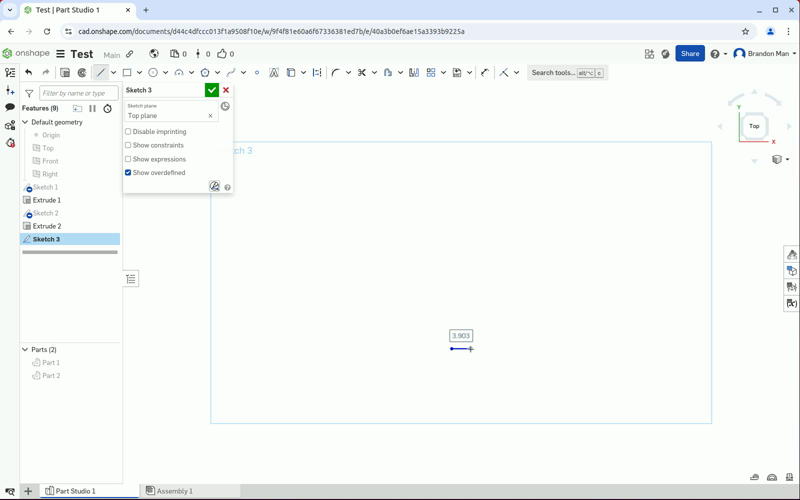
mouse_move(470, 252)
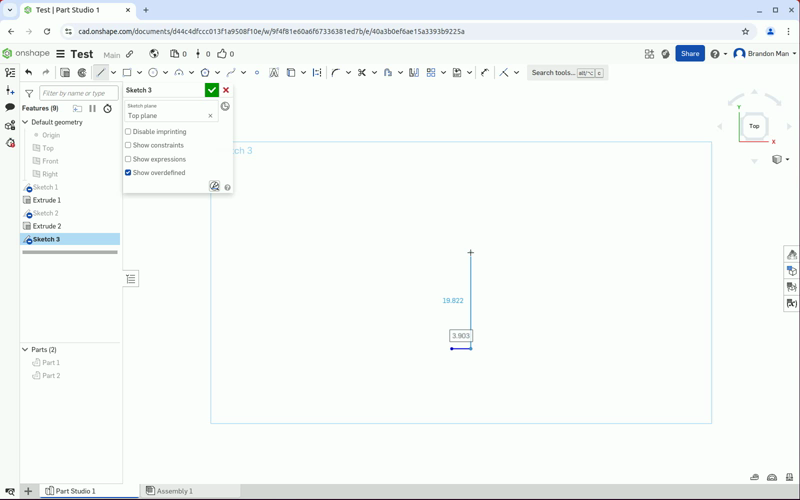
click(470, 252)
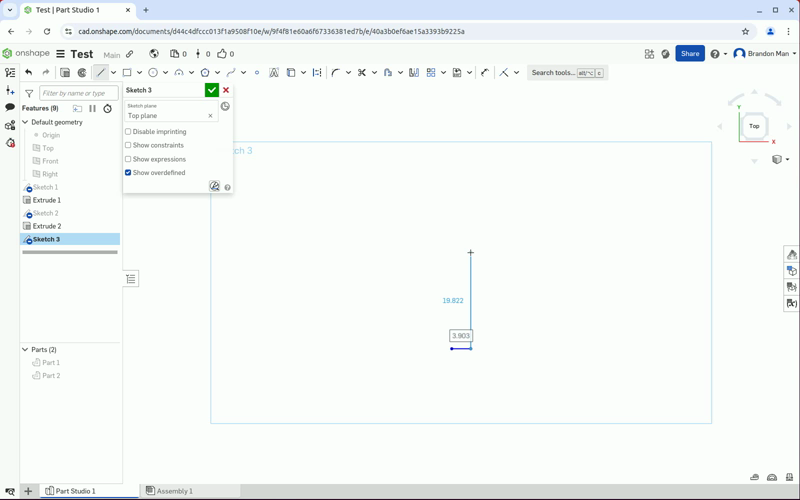
key_up(shift)
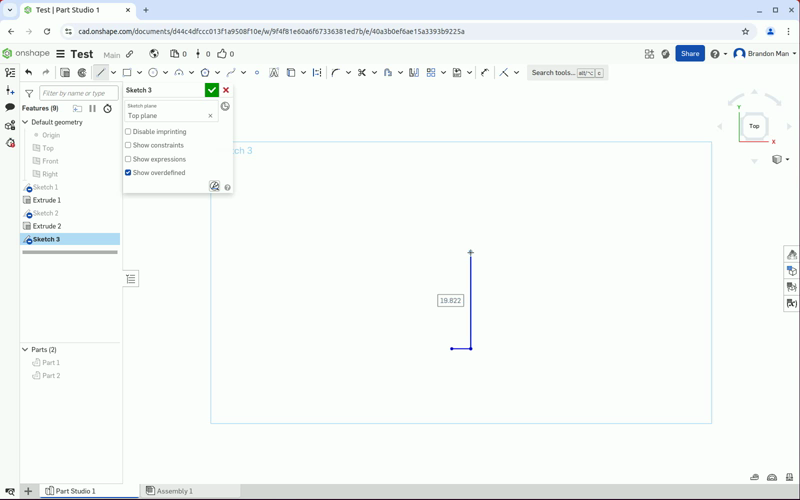
key_down(shift)
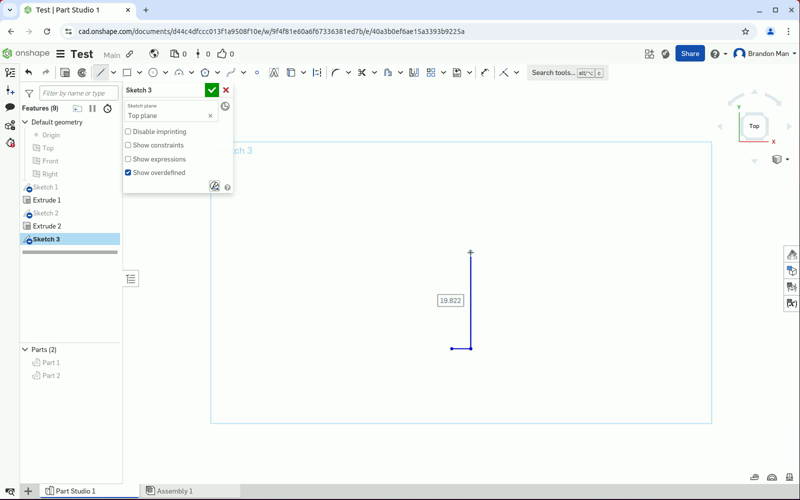
mouse_move(500, 252)
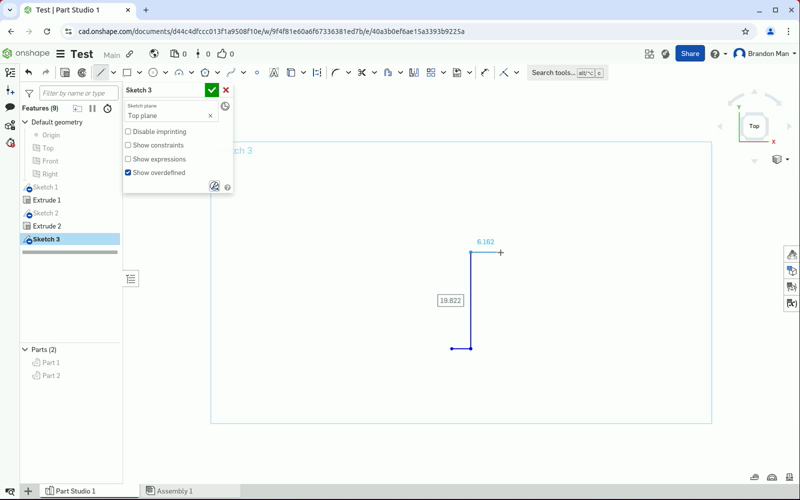
mouse_move(451, 252)
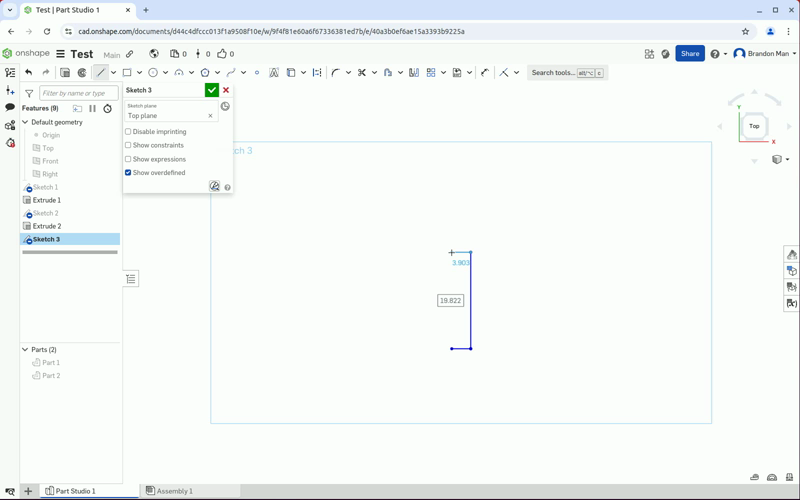
click(451, 252)
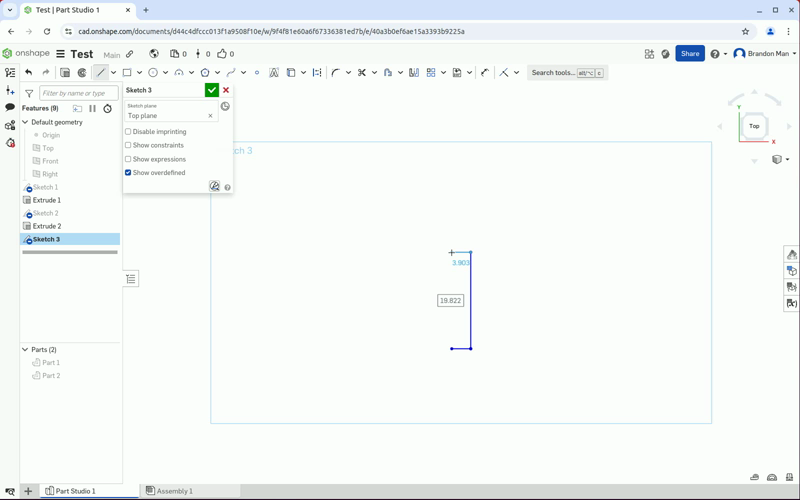
key_up(shift)
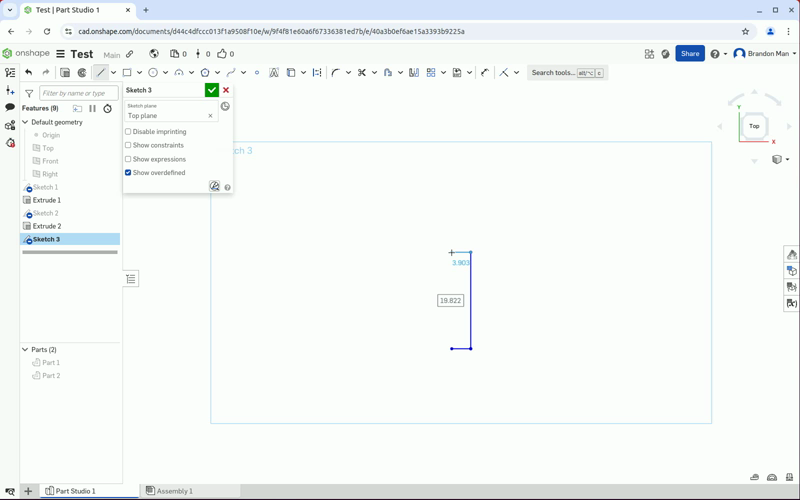
key_down(shift)
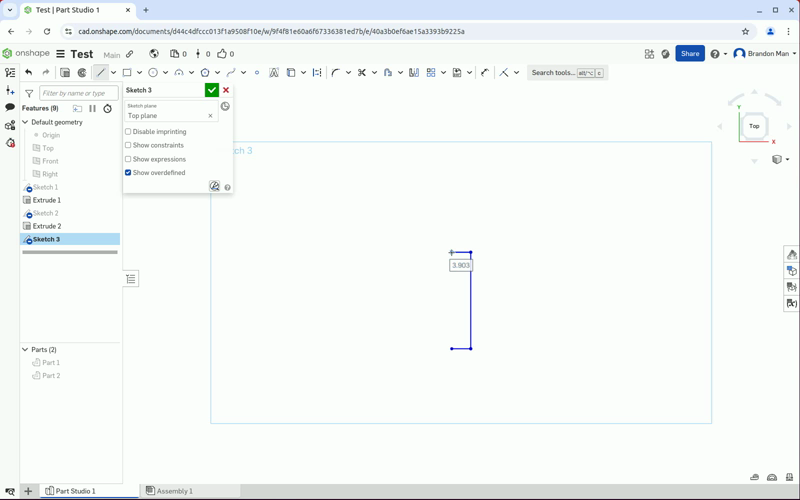
mouse_move(451, 348)
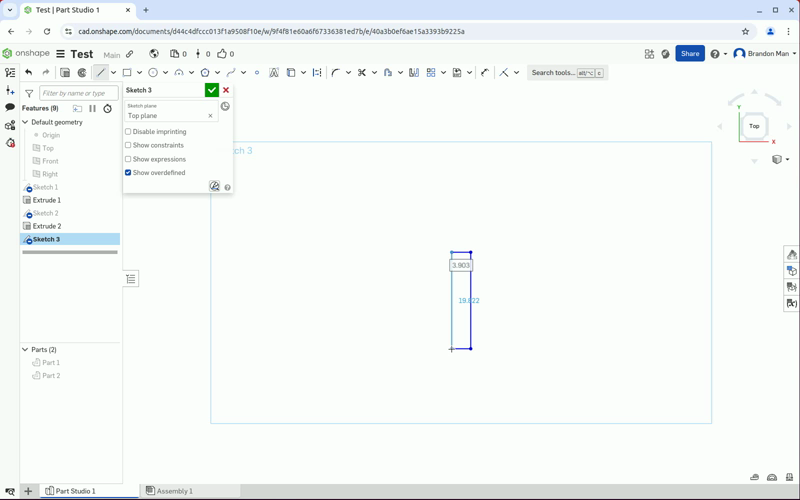
key_up(shift)
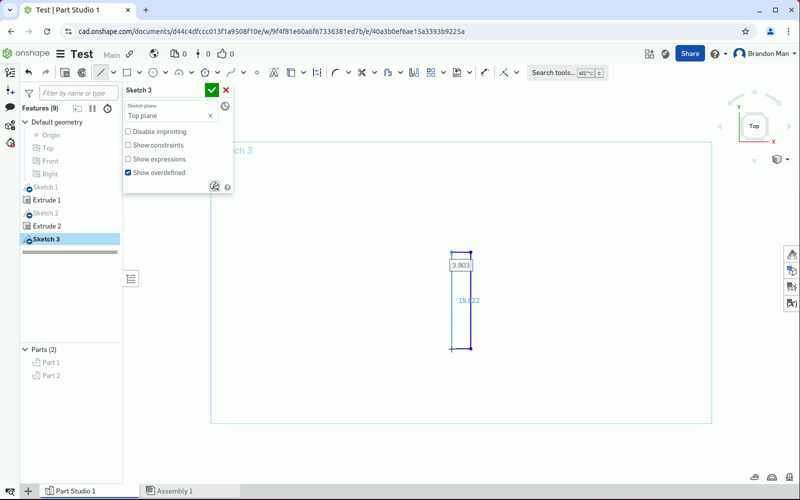
click(451, 348)
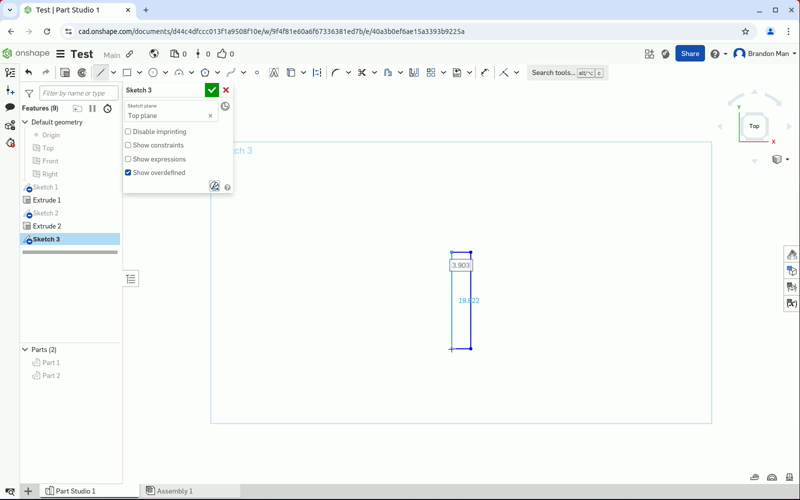
key(esc)
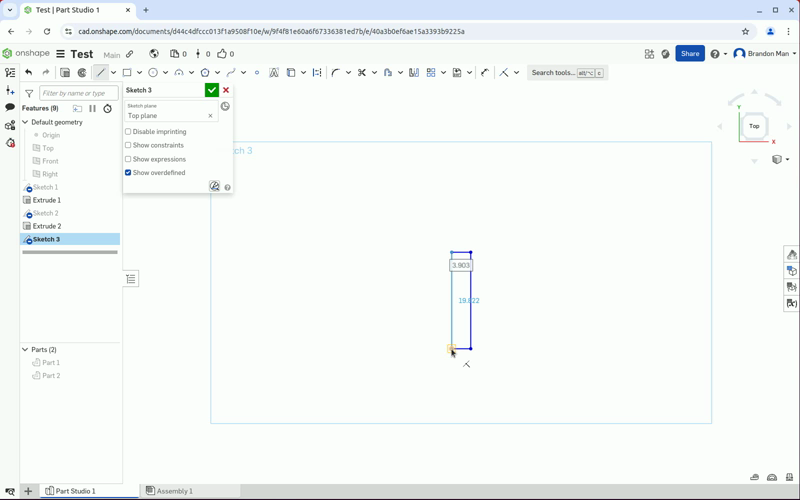
mouse_move(462, 337)
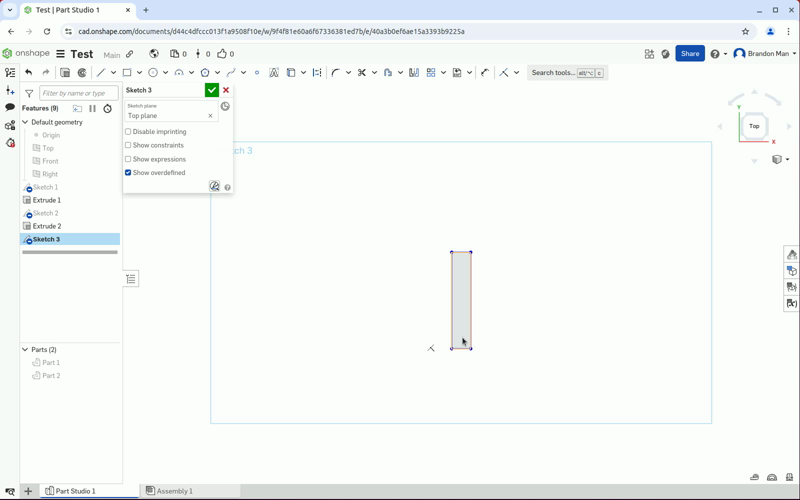
click(462, 337)
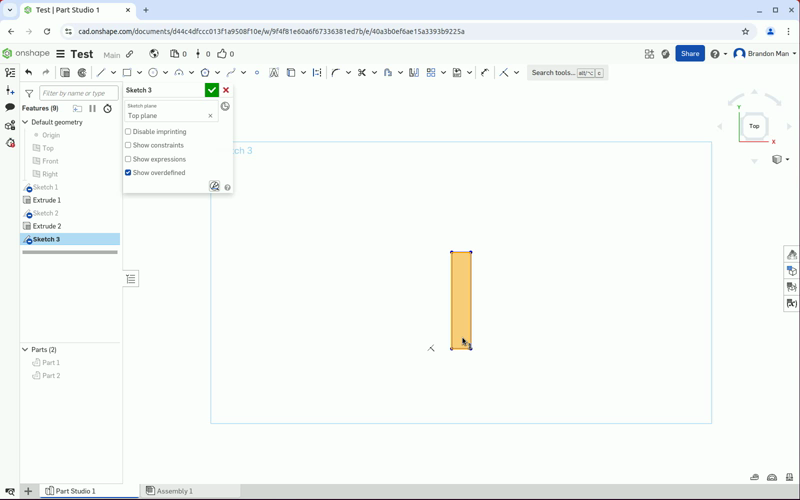
mouse_move(73, 352)
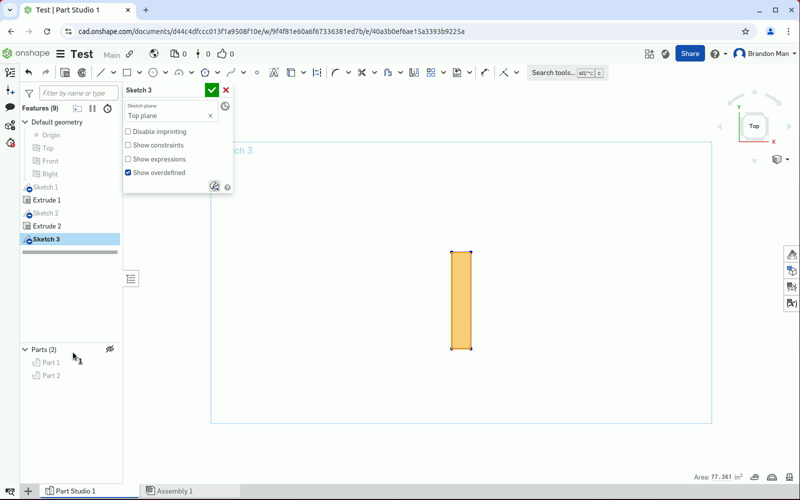
key(shift+y)
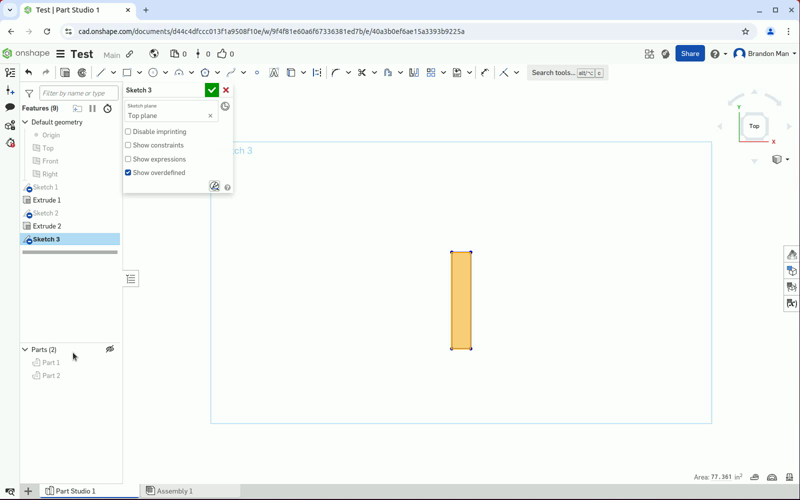
key(shift+e)
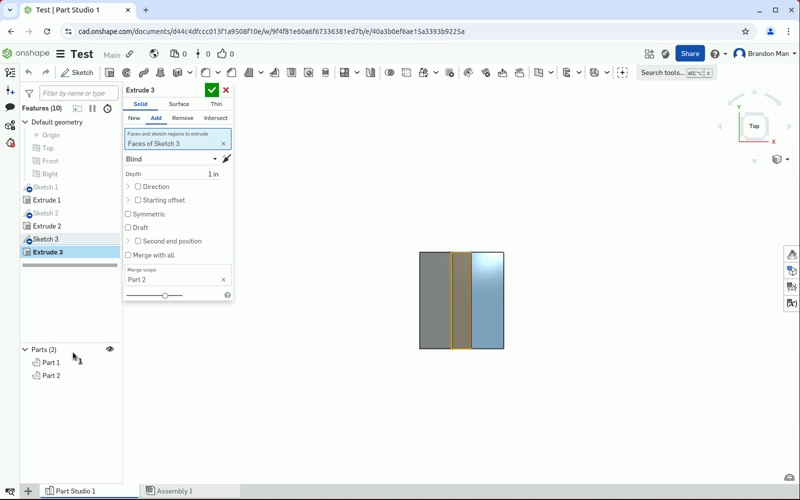
mouse_move(143, 106)
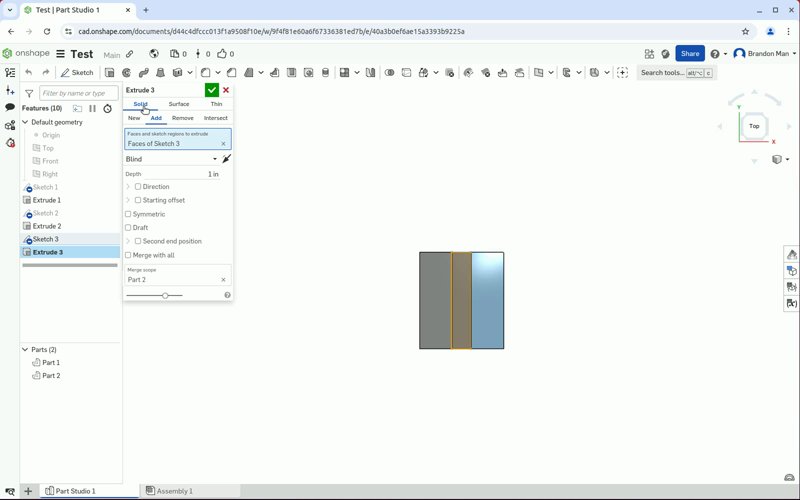
click(143, 106)
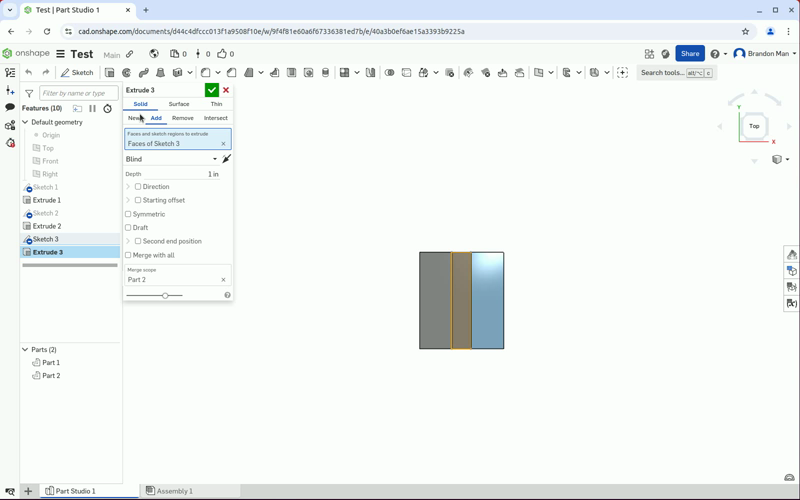
mouse_move(137, 120)
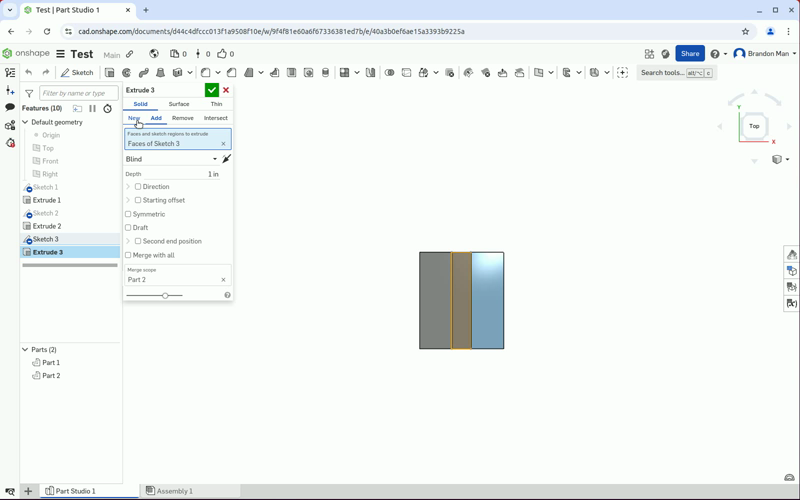
click(137, 120)
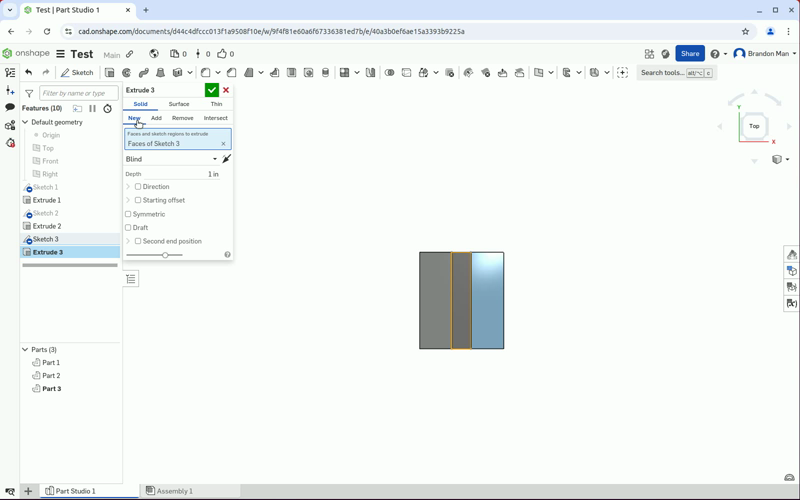
key(tab, 4)
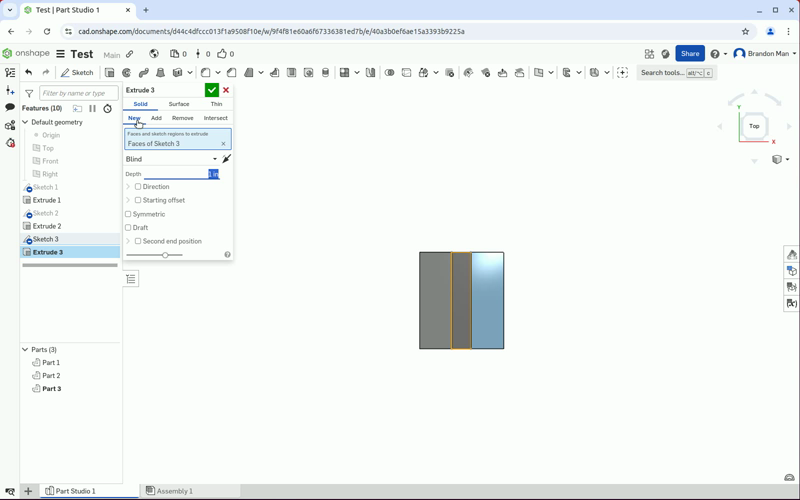
text(9.869)
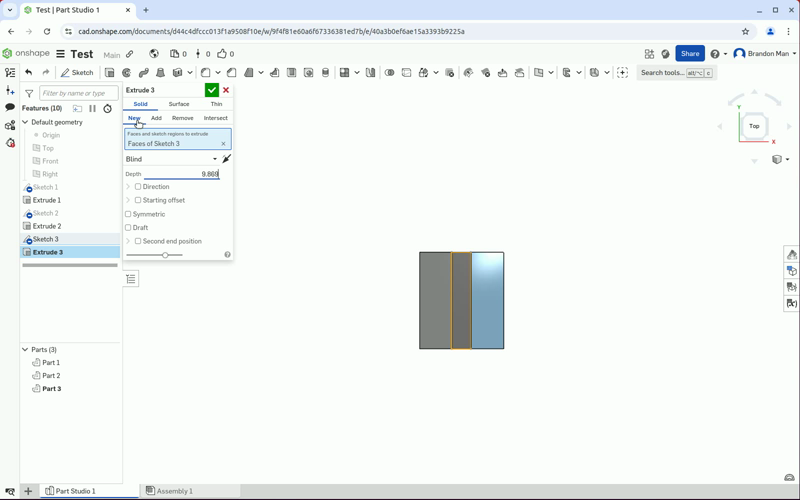
key(enter)
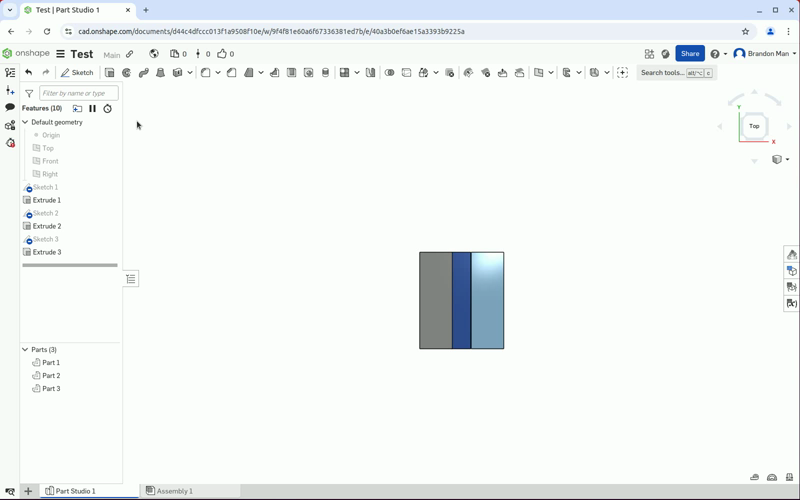
key(shift+h)
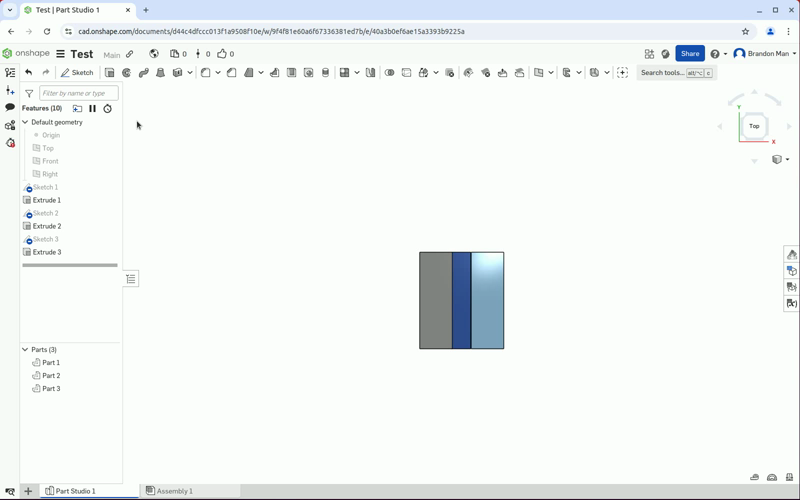
key(shift+h)
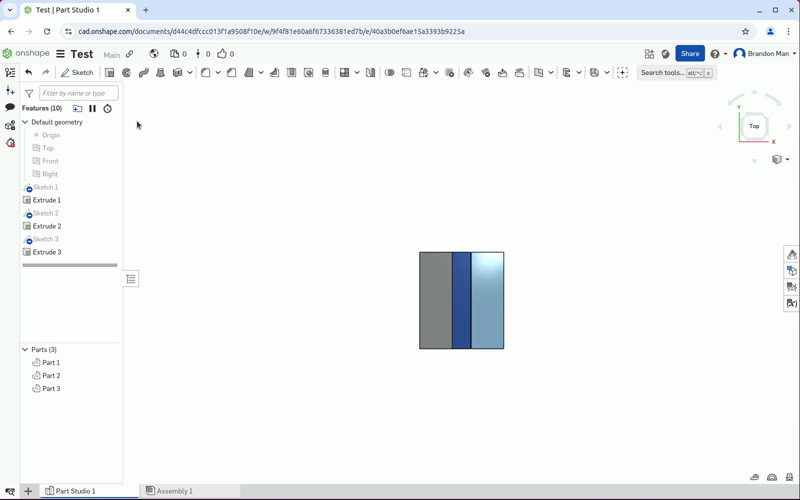
mouse_move(73, 189)
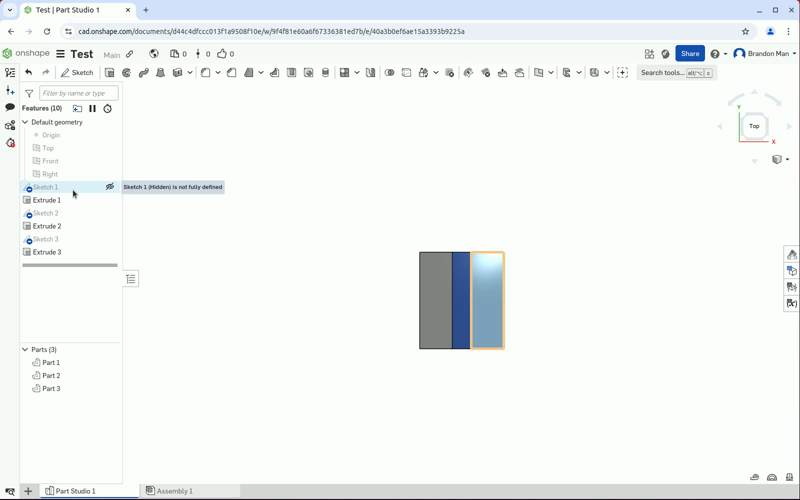
click(73, 189)
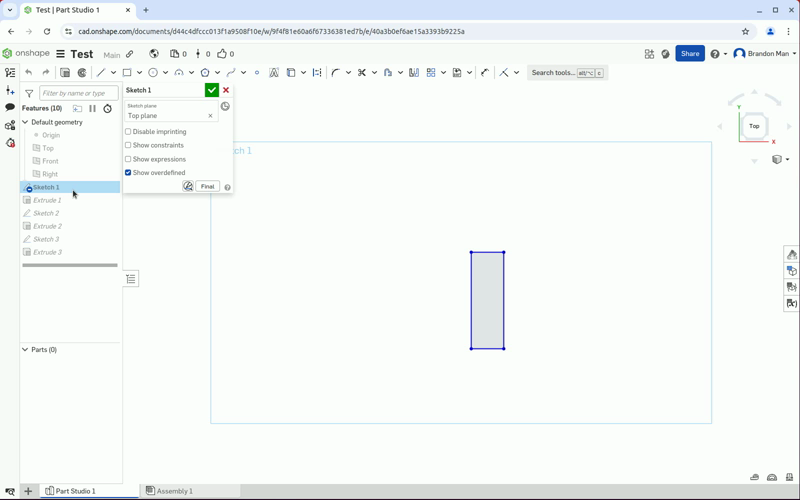
mouse_move(229, 92)
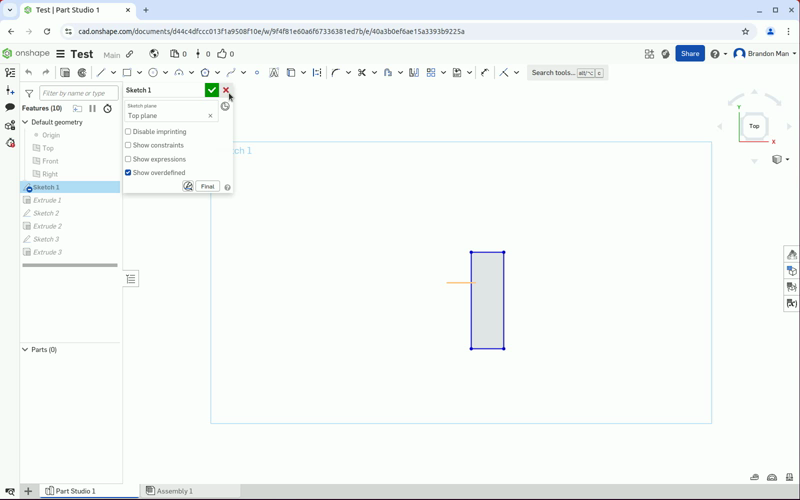
click(229, 92)
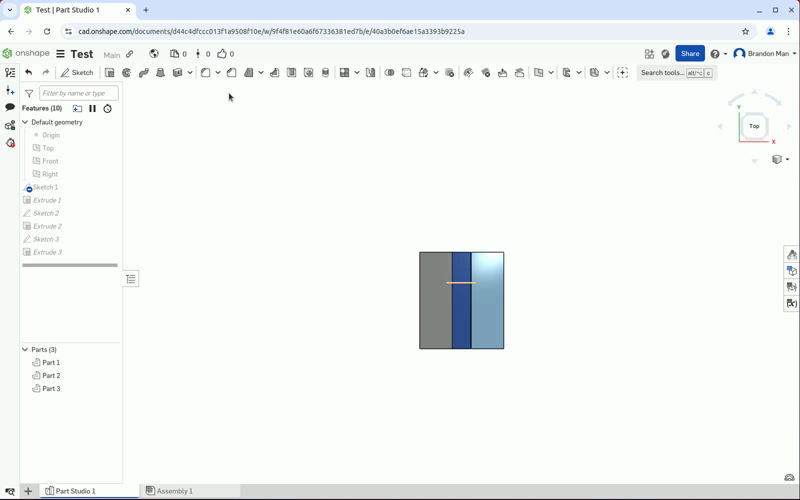
mouse_move(73, 352)
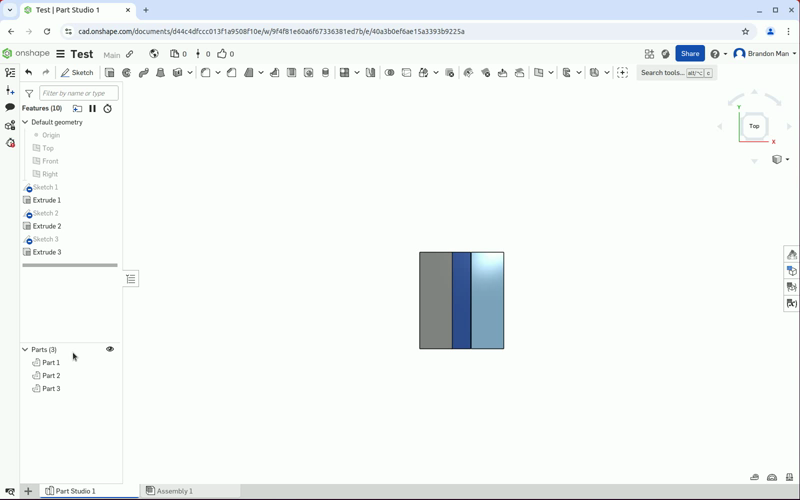
key(y)
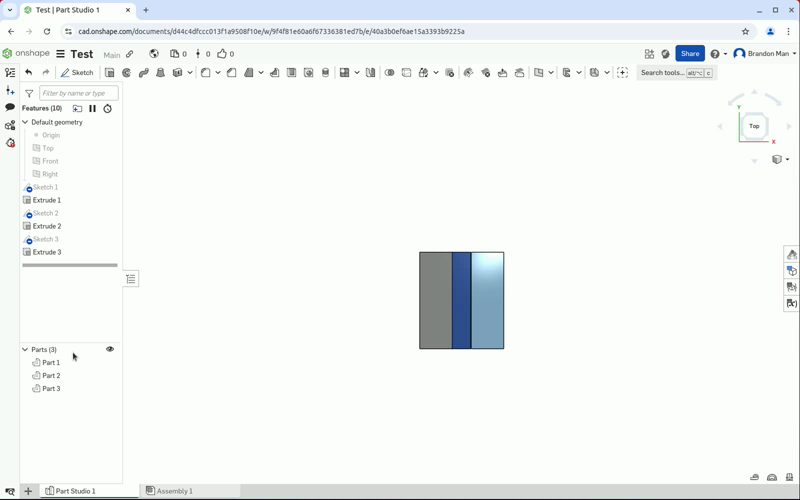
key(shift+p)
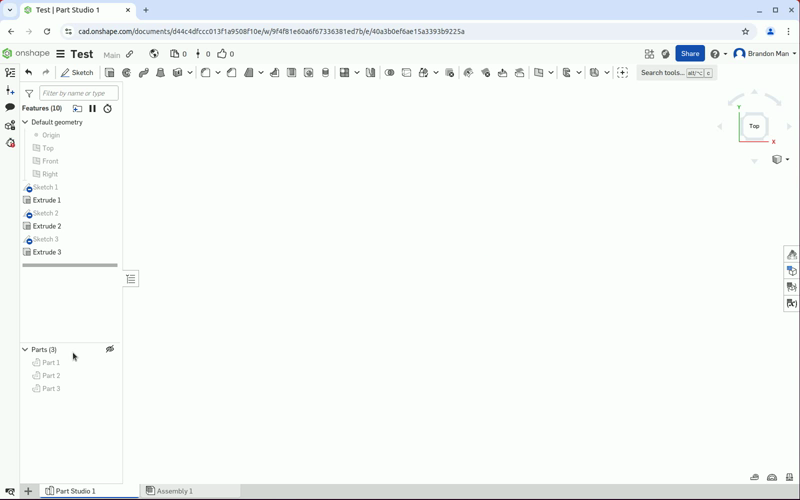
key(space)
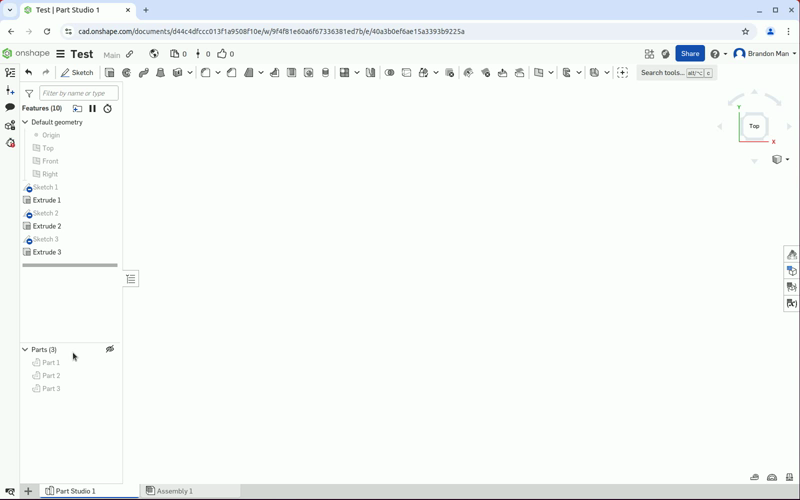
key_down(shift)
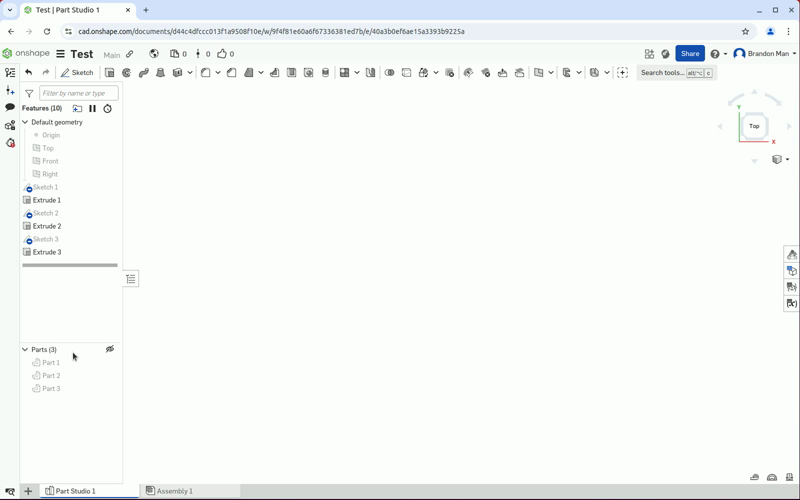
key(up)
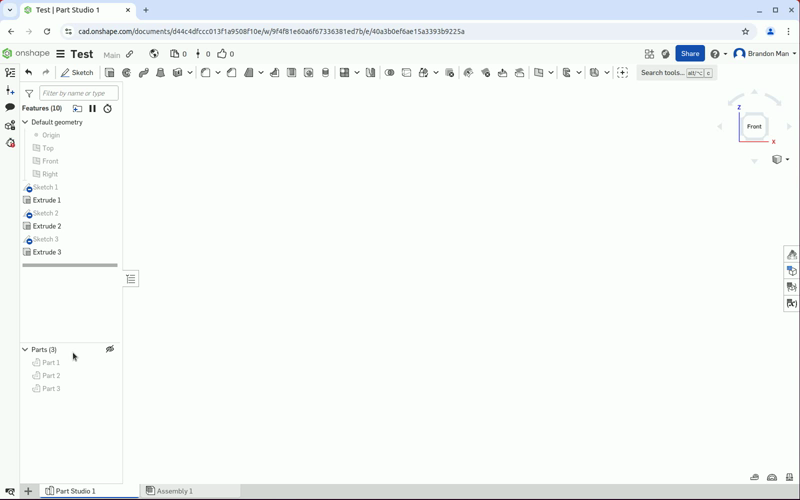
key_up(shift)
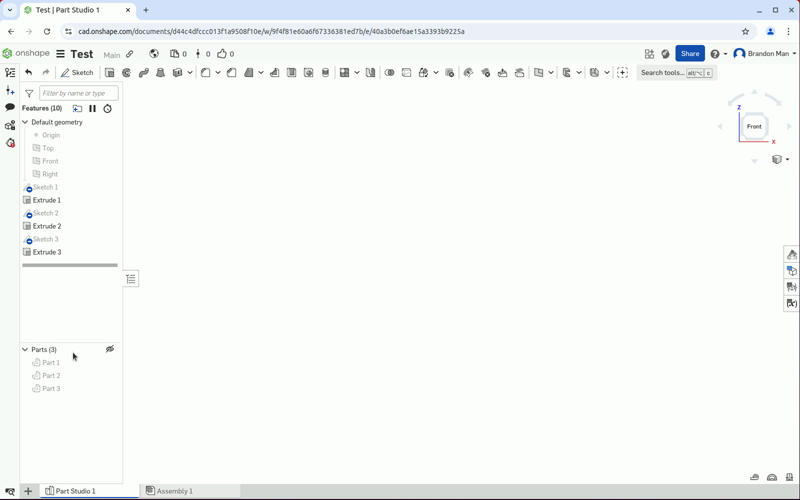
key(space)
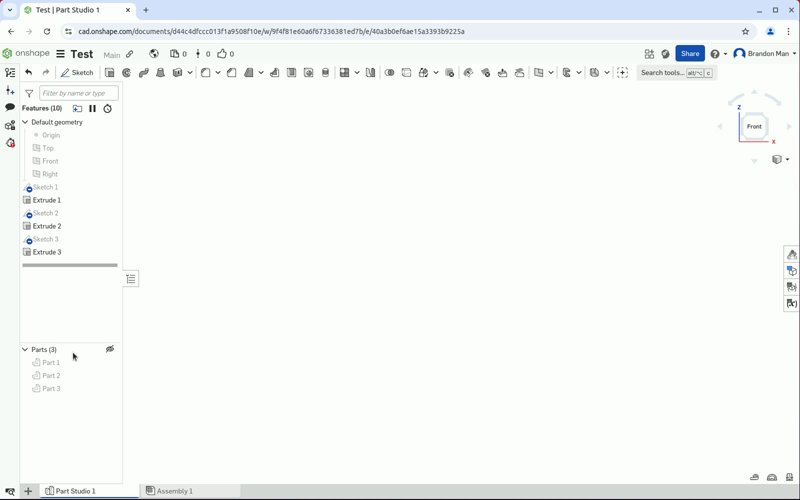
key_down(shift)
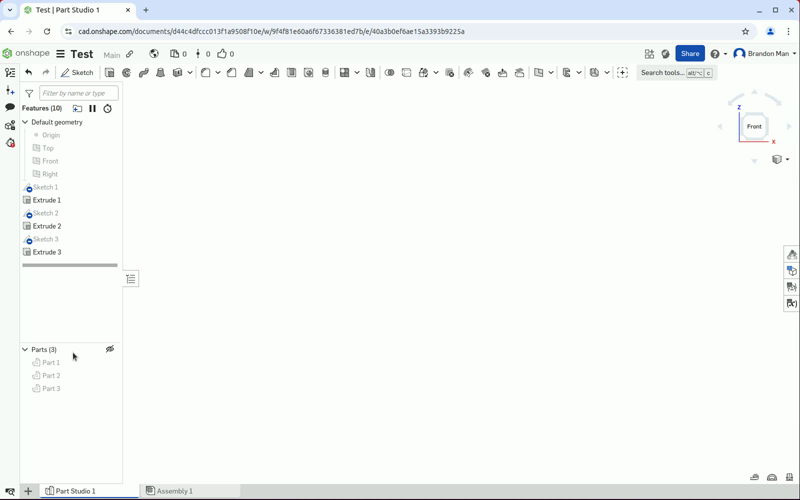
key(left)
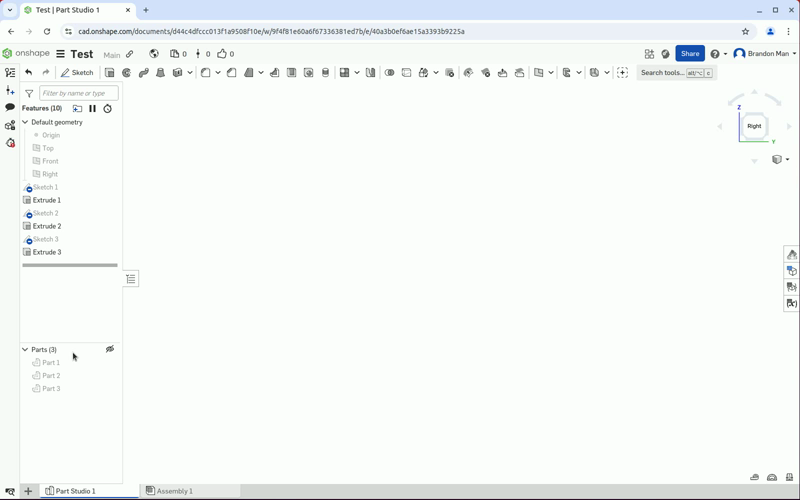
key_up(shift)
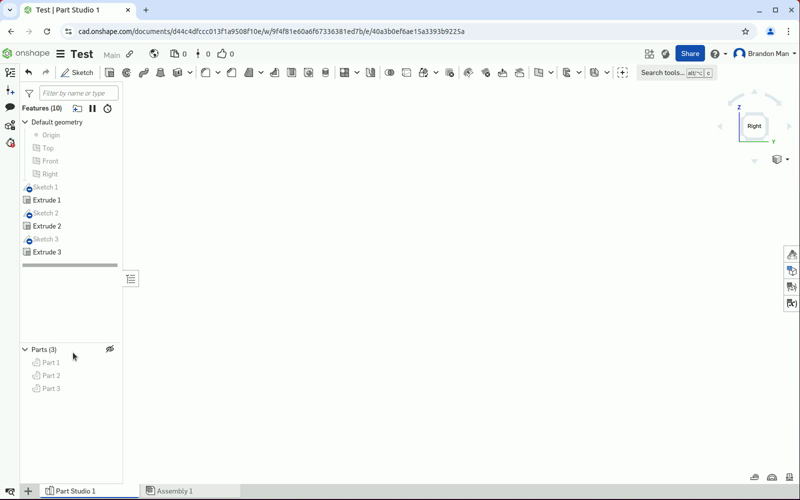
mouse_move(73, 352)
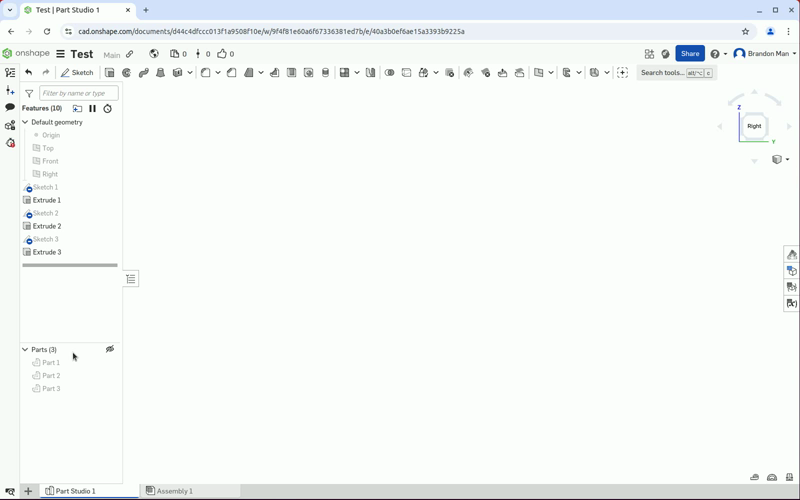
key(shift+y)
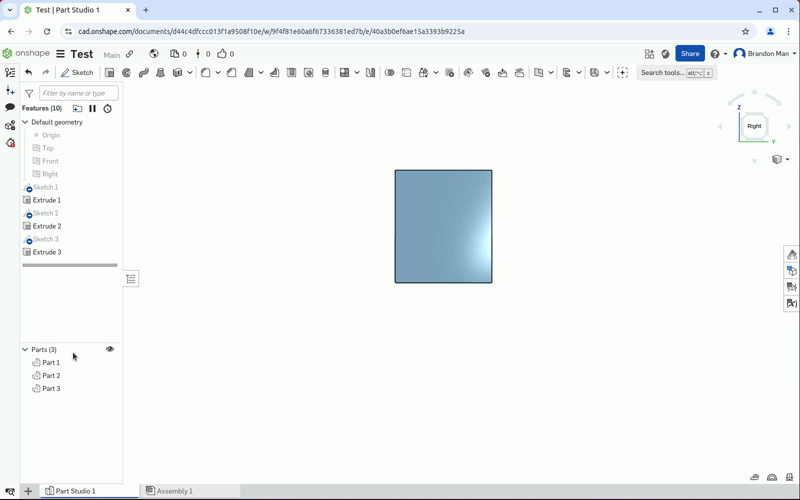
mouse_move(541, 75)
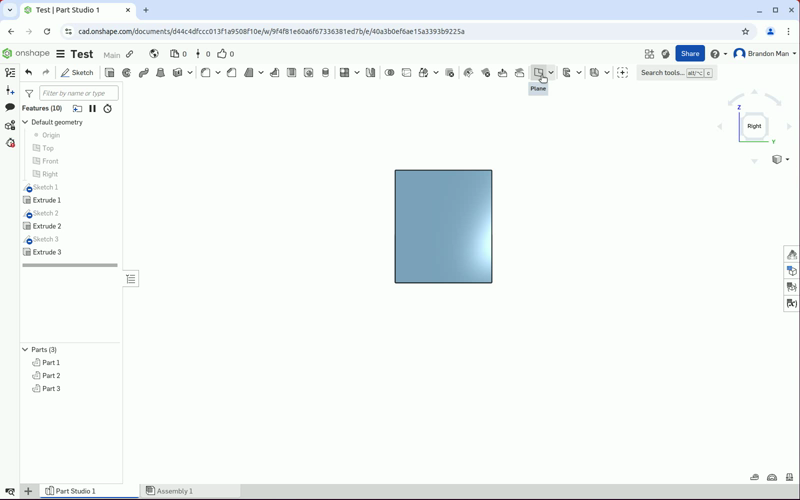
click(541, 75)
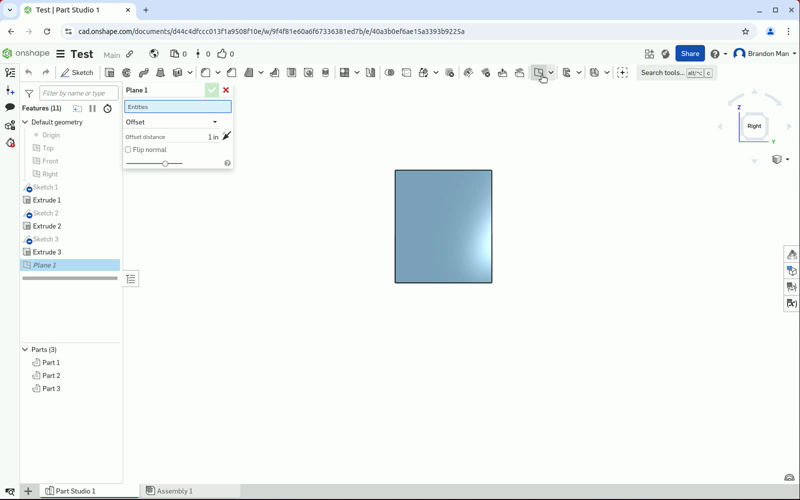
mouse_move(73, 176)
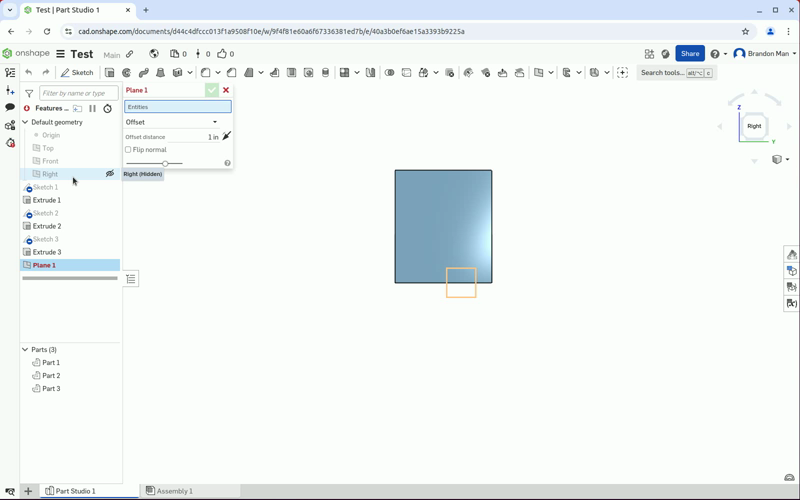
click(73, 176)
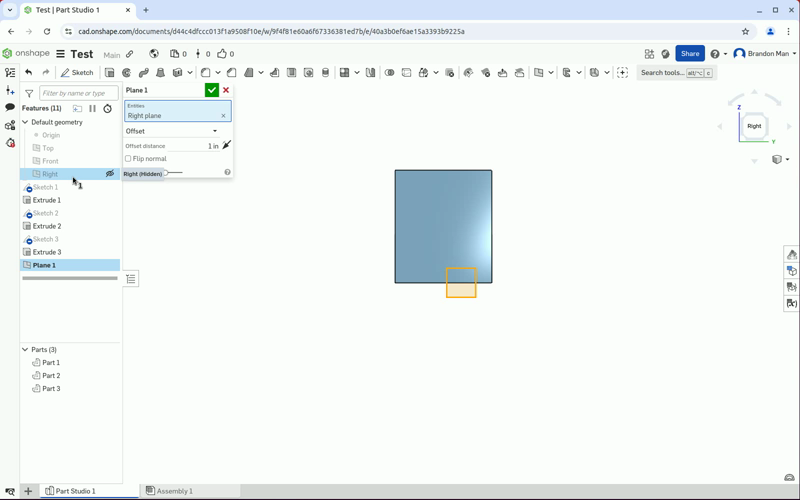
key(tab, 2)
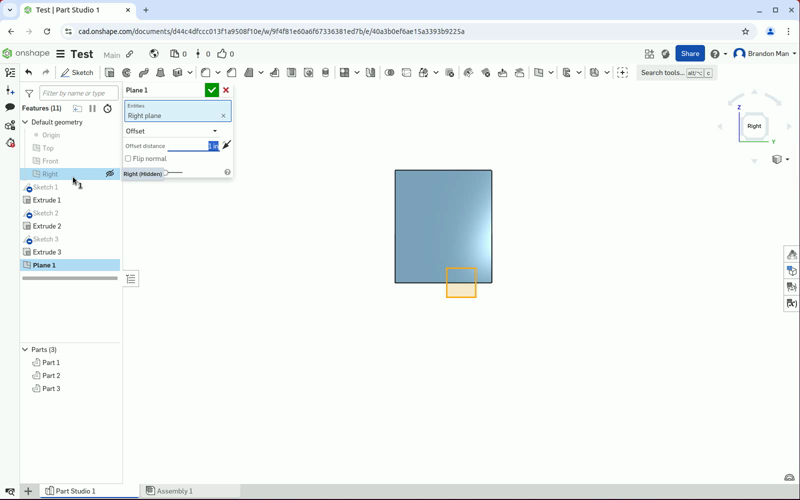
text(8.411)
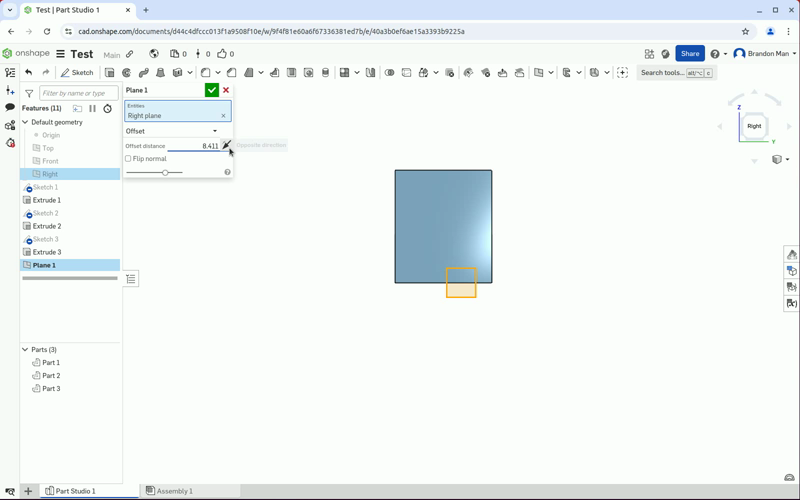
mouse_move(229, 147)
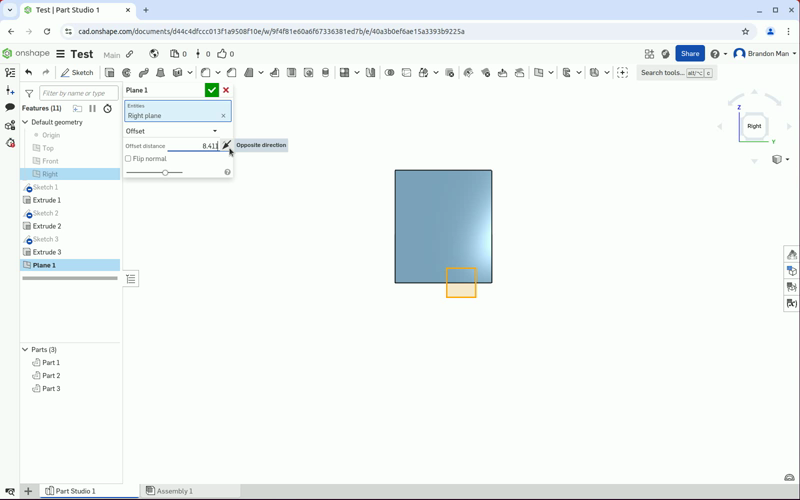
click(229, 147)
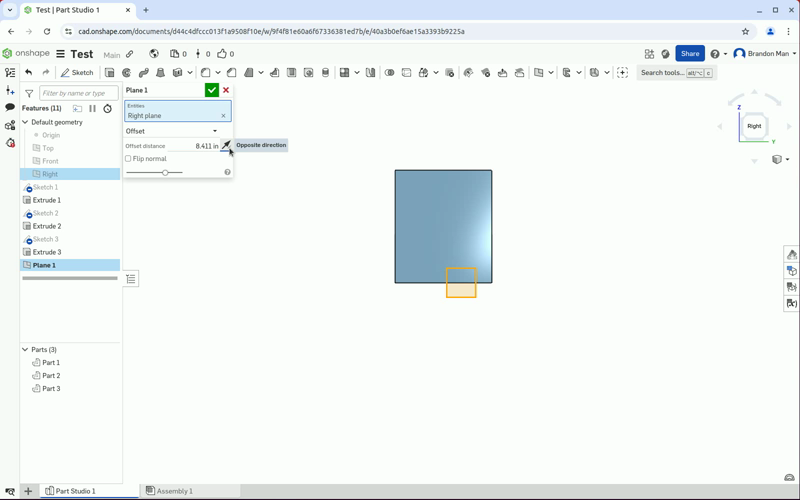
key(enter, 2)
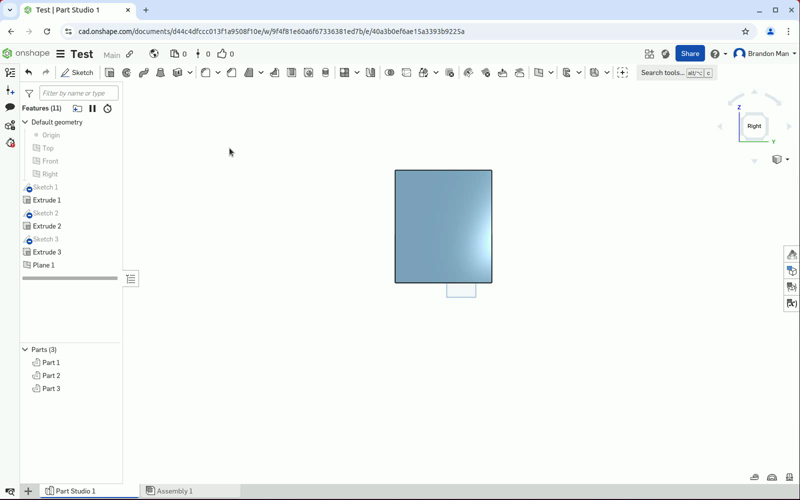
key(shift+s)
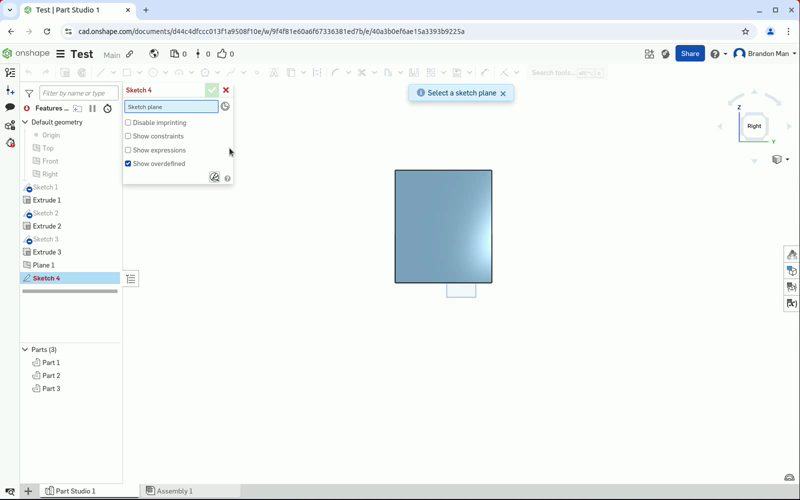
mouse_move(73, 267)
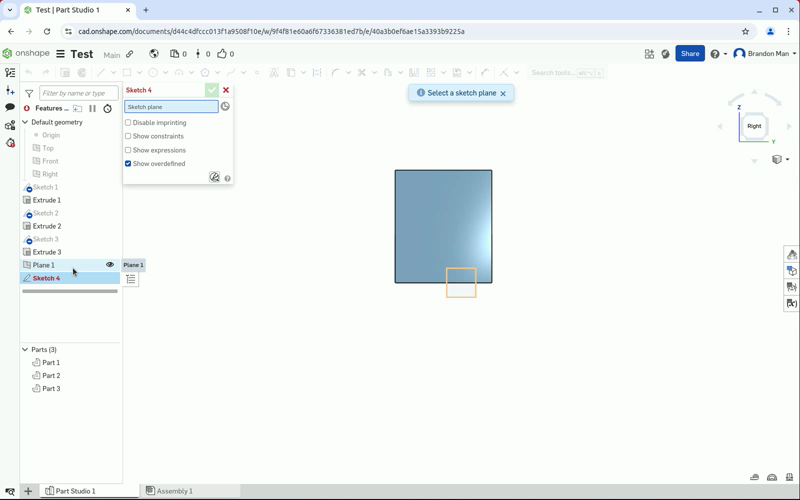
click(73, 267)
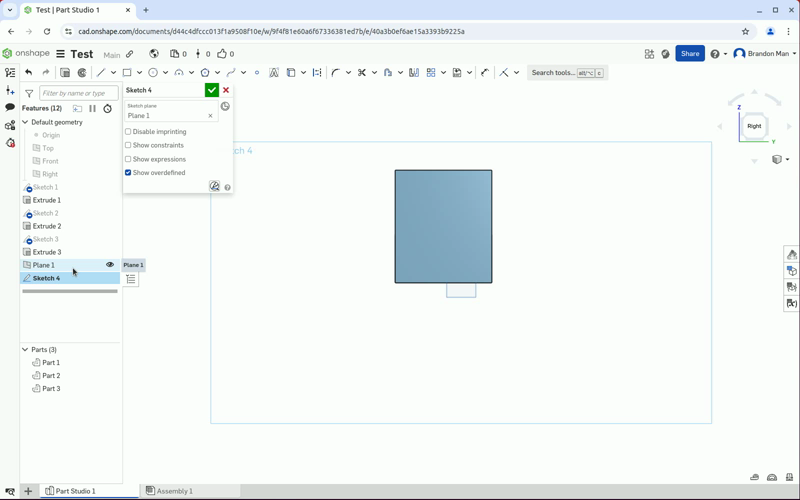
mouse_move(73, 352)
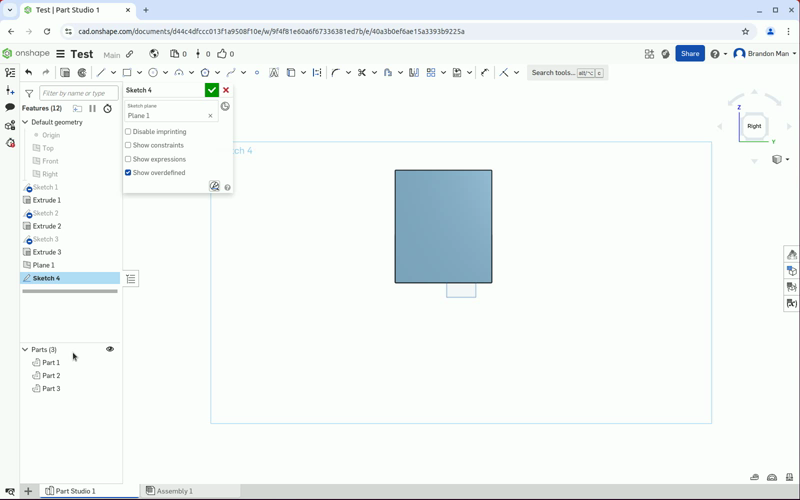
key(y)
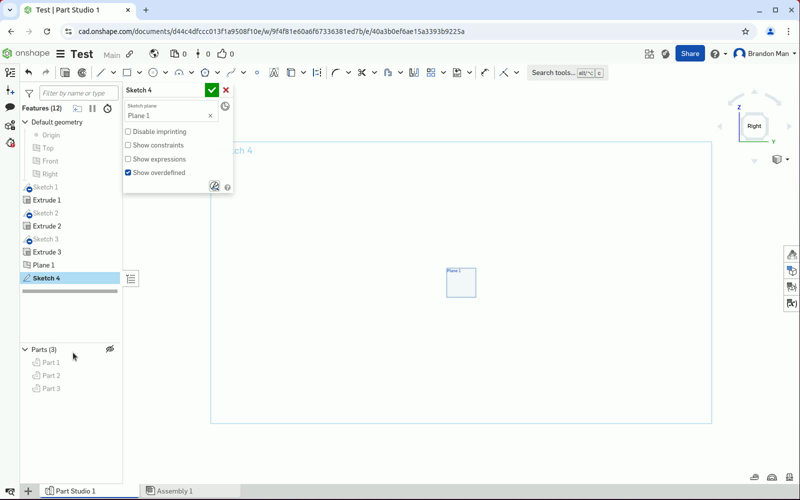
key(c)
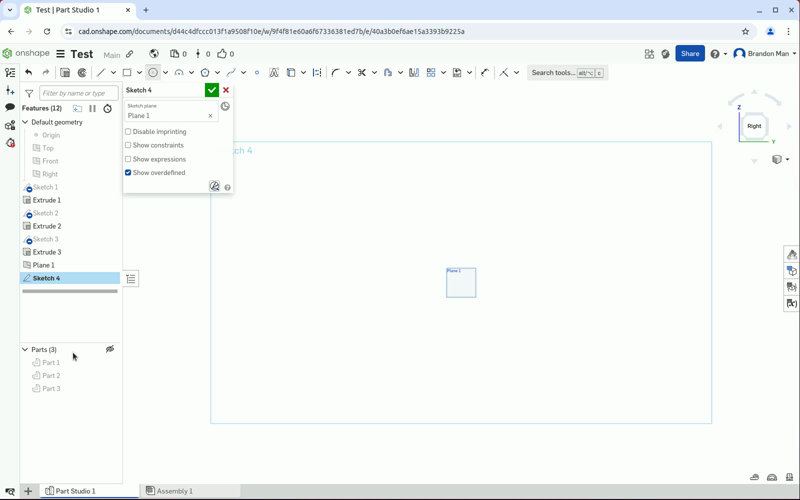
key_down(shift)
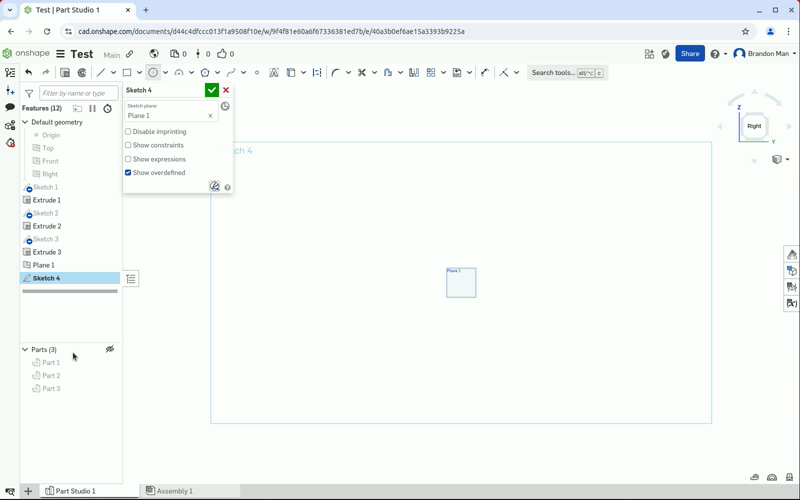
mouse_move(441, 258)
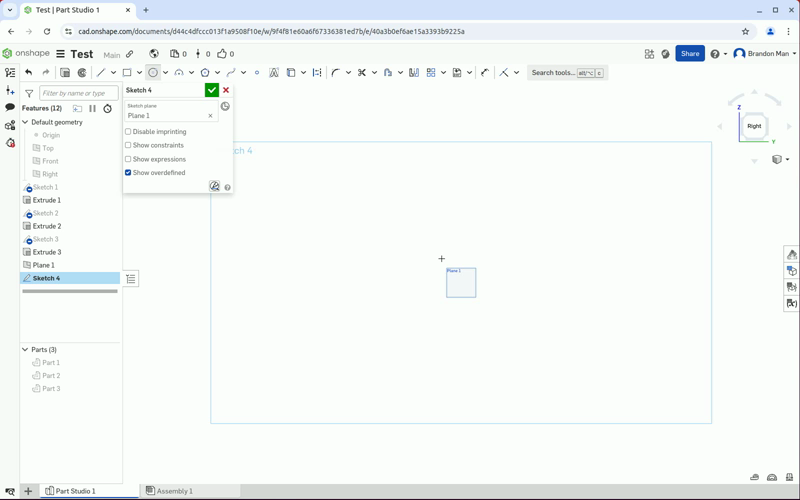
click(441, 258)
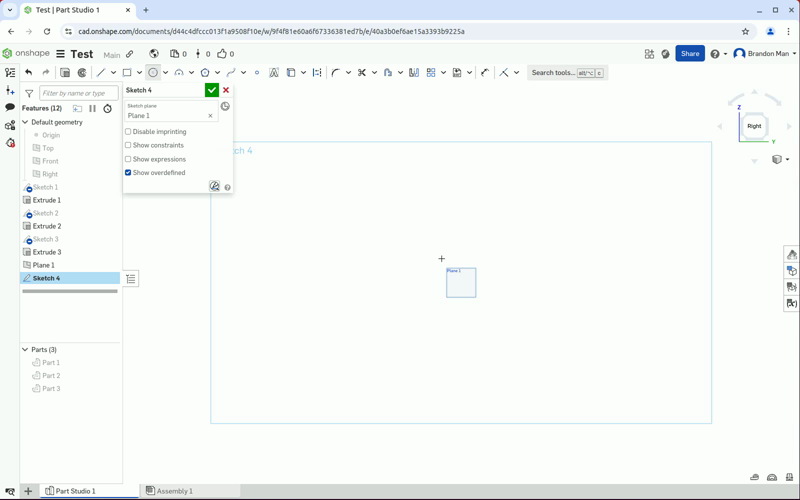
key_up(shift)
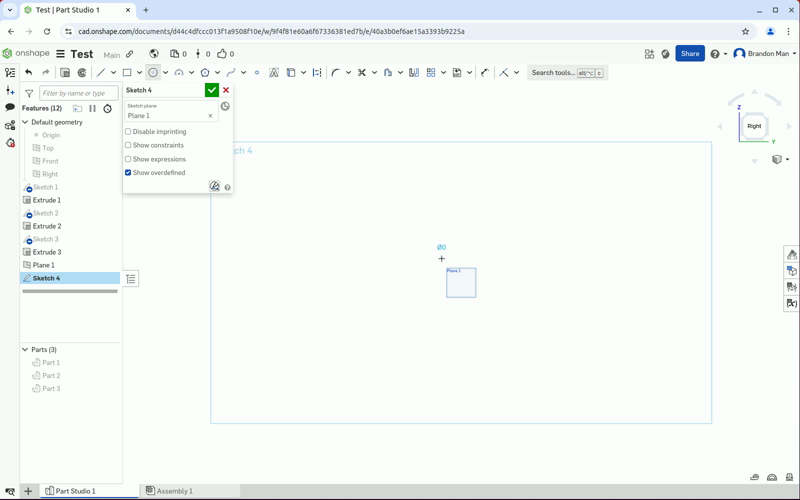
mouse_move(457, 258)
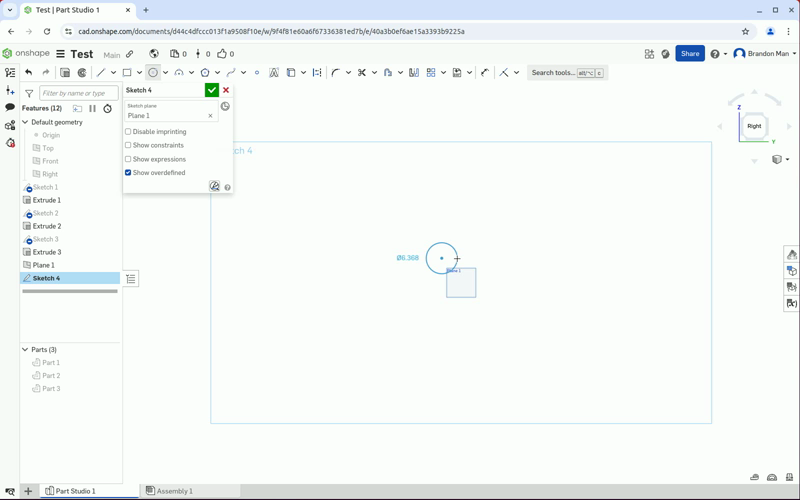
click(457, 258)
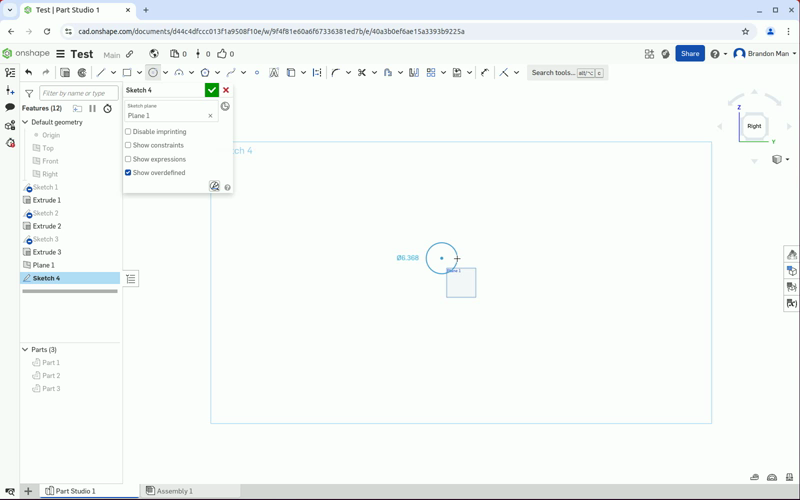
key(esc)
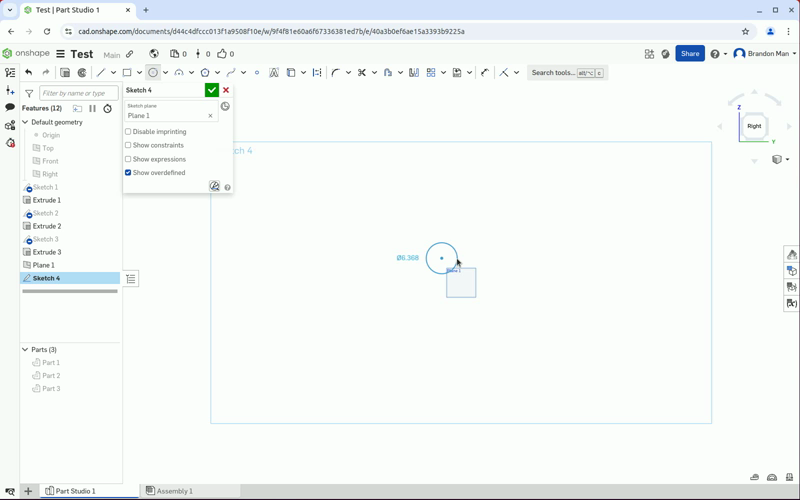
mouse_move(445, 256)
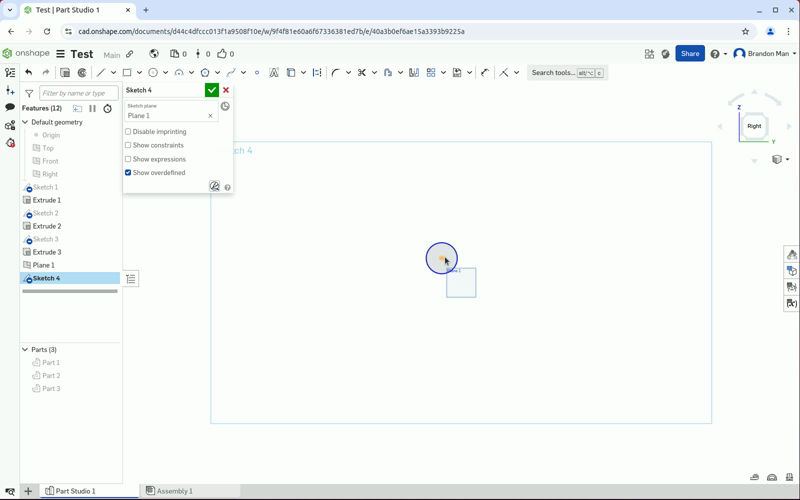
scroll(6)
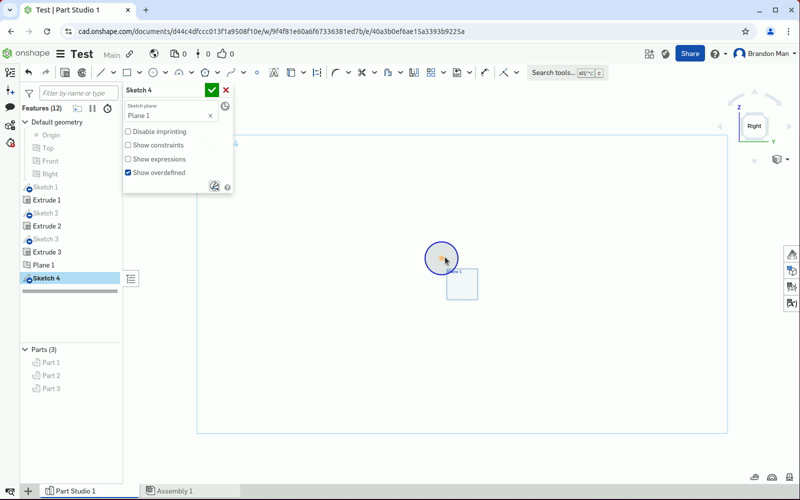
scroll(6)
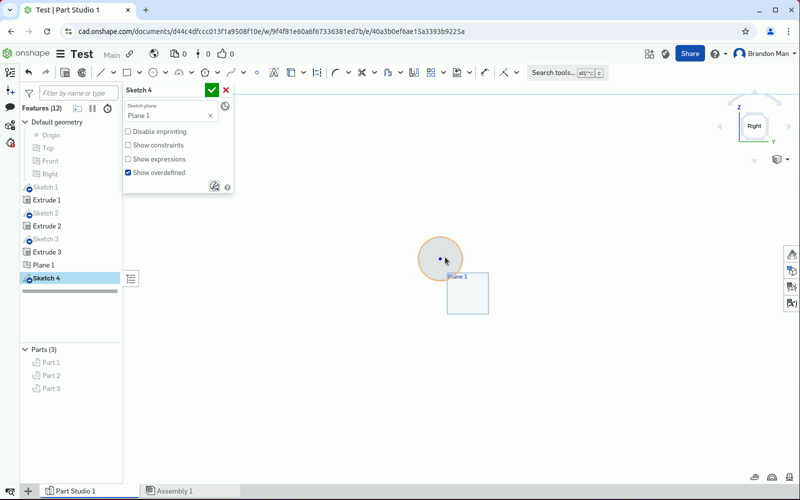
scroll(6)
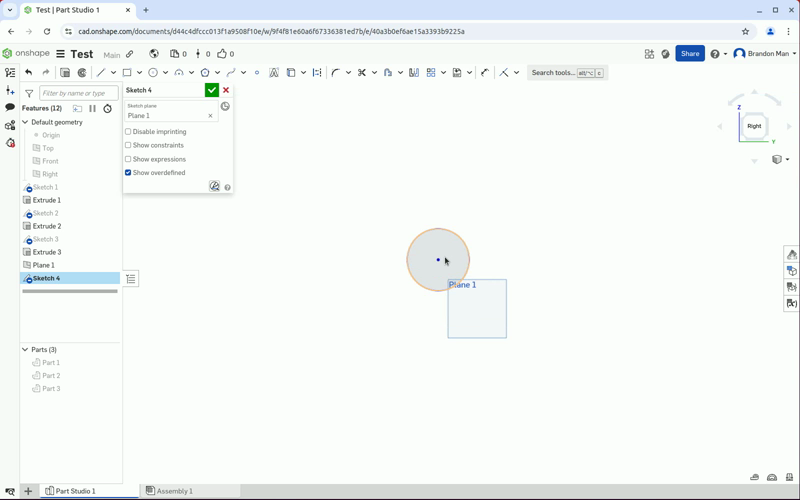
scroll(6)
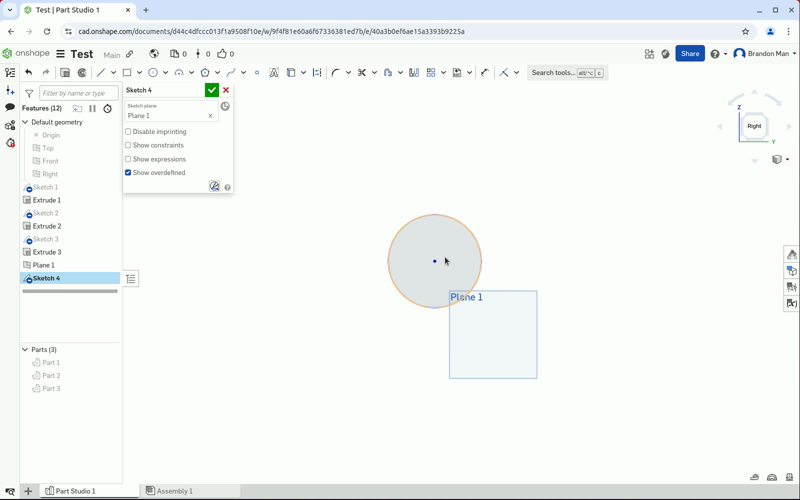
scroll(6)
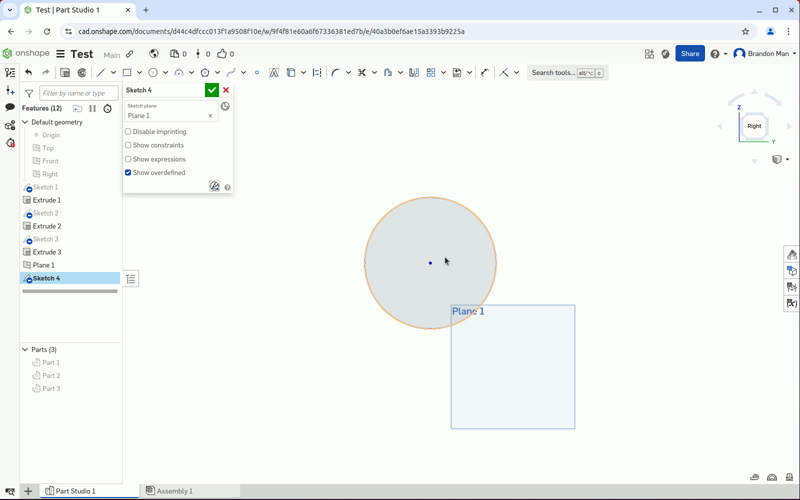
scroll(6)
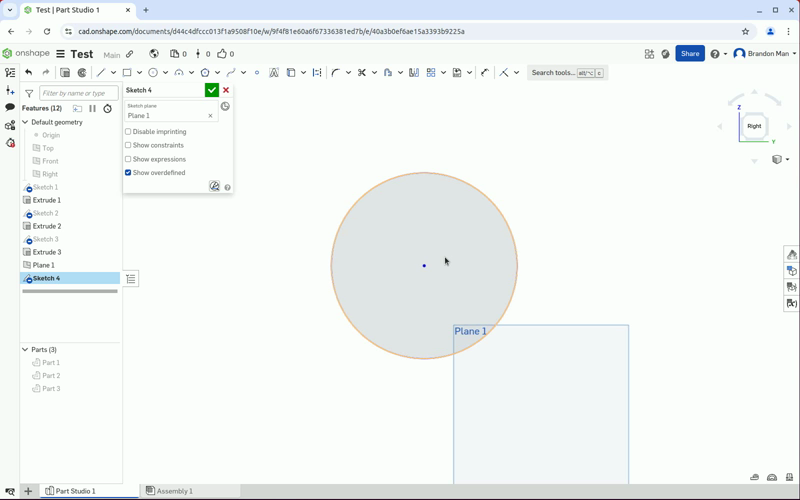
scroll(6)
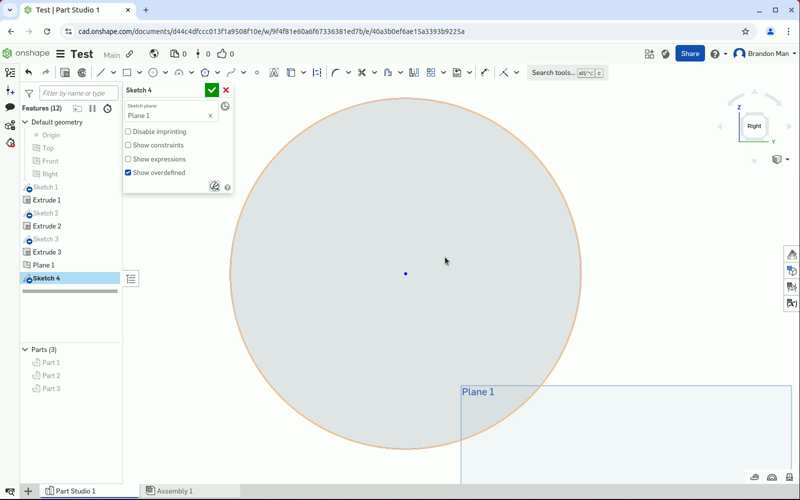
click(445, 256)
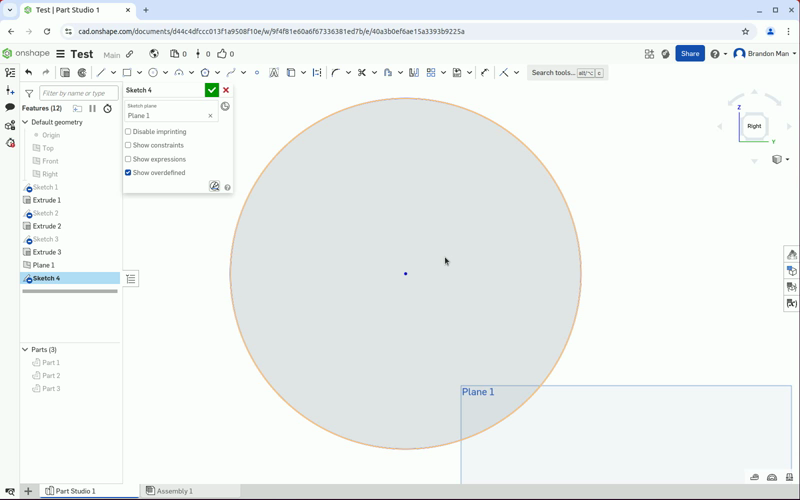
scroll(-6)
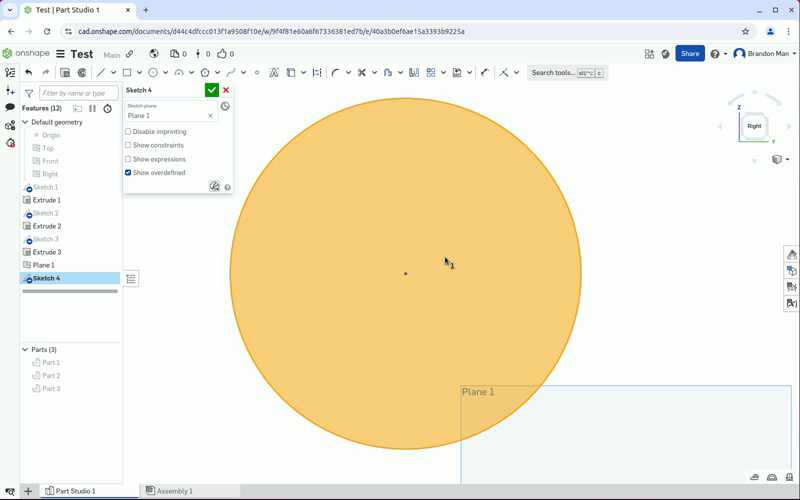
scroll(-6)
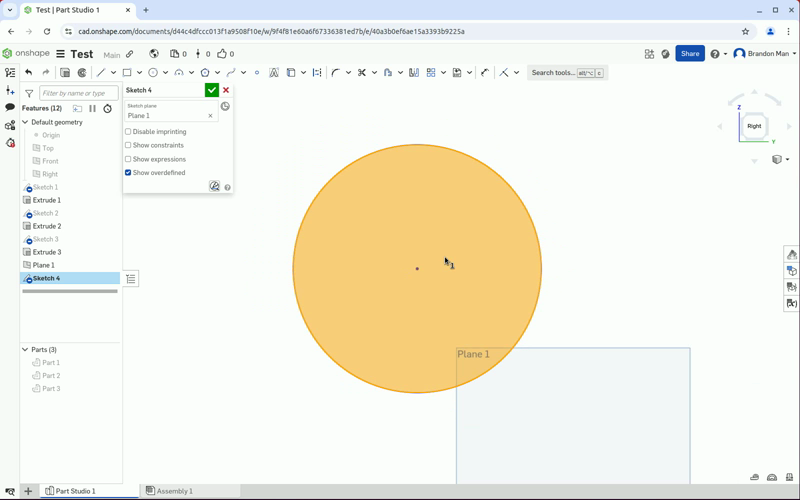
scroll(-6)
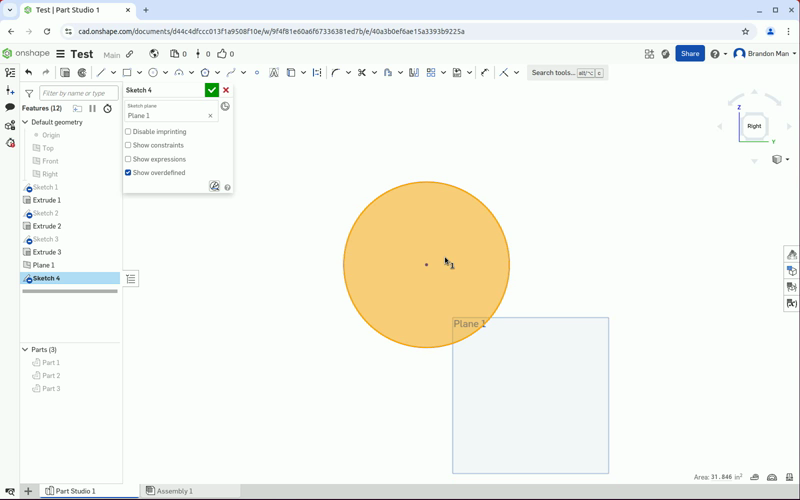
scroll(-6)
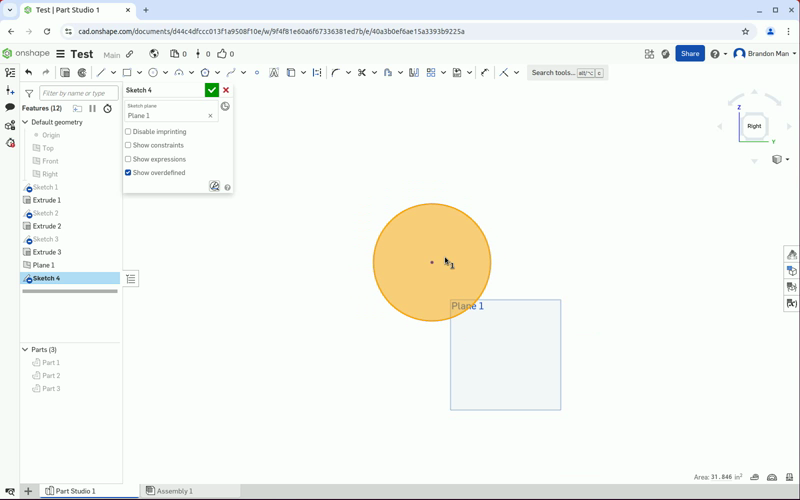
scroll(-6)
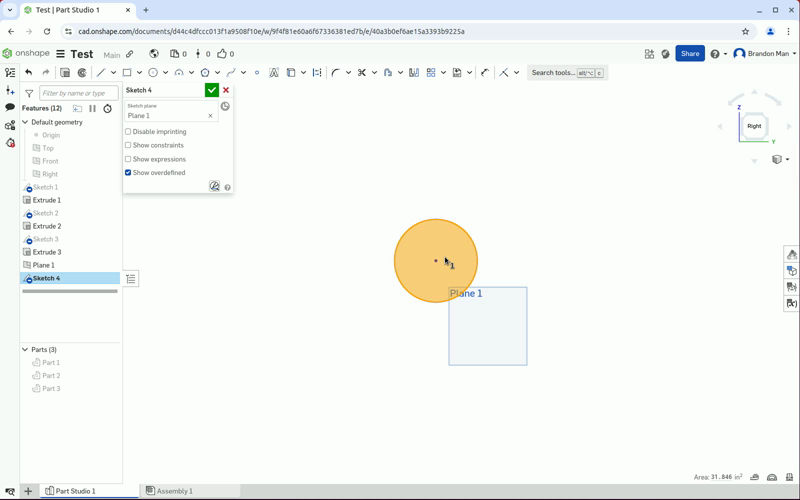
scroll(-6)
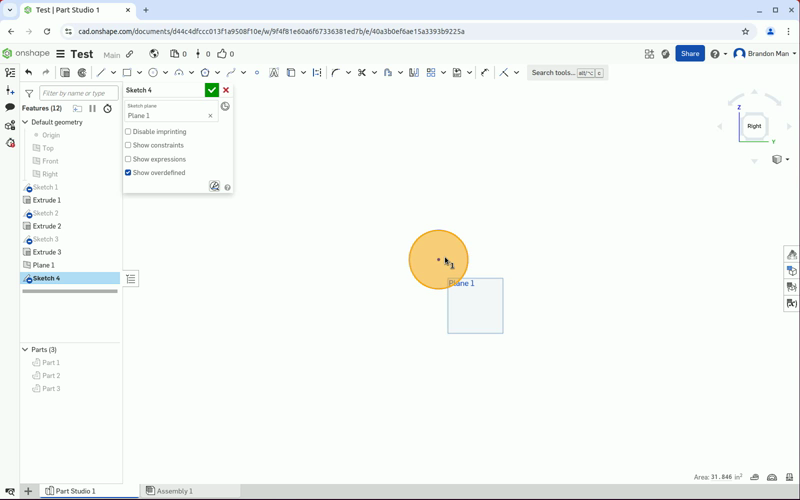
scroll(-6)
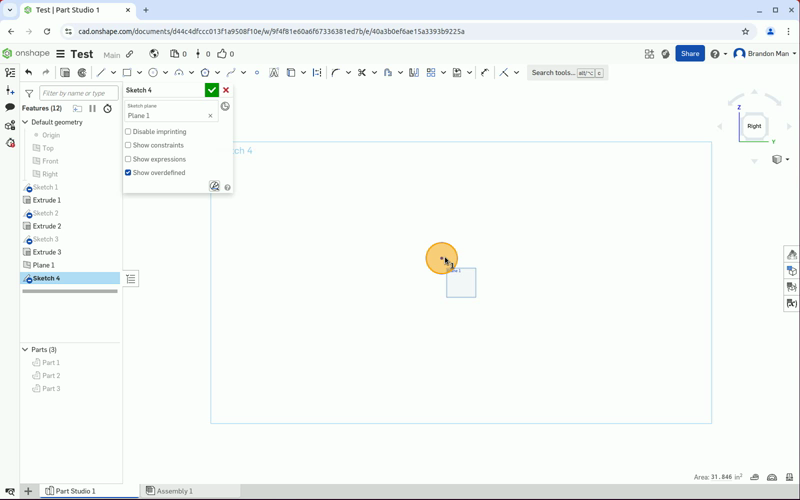
mouse_move(73, 352)
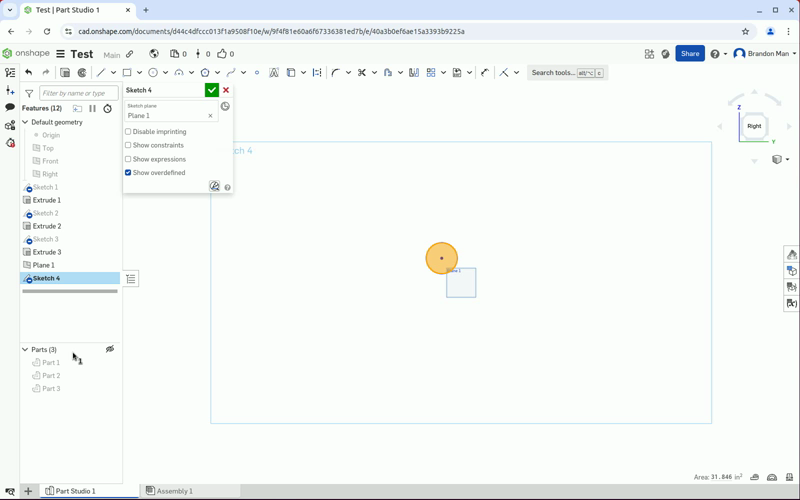
key(shift+y)
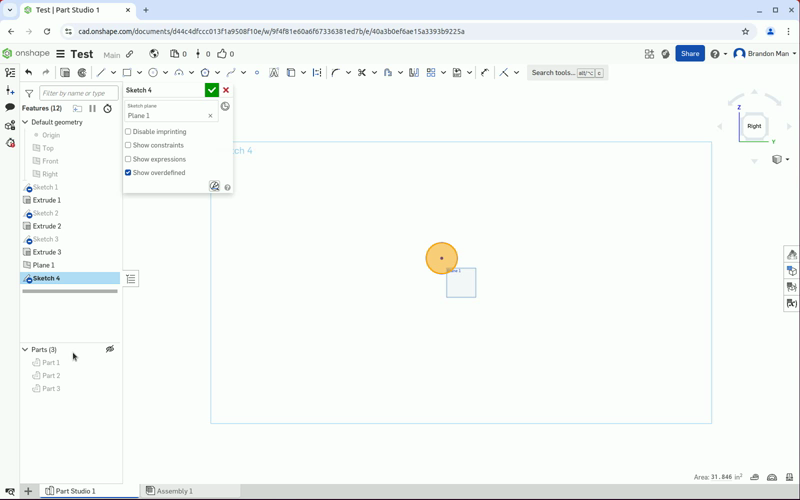
key(shift+e)
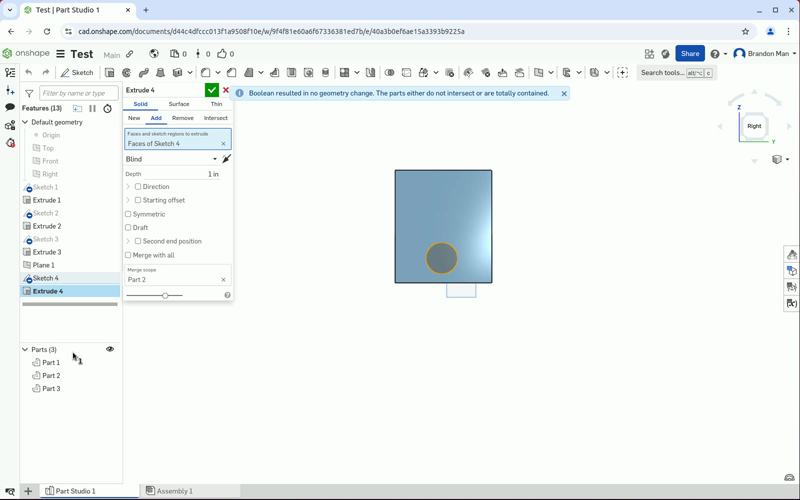
mouse_move(143, 106)
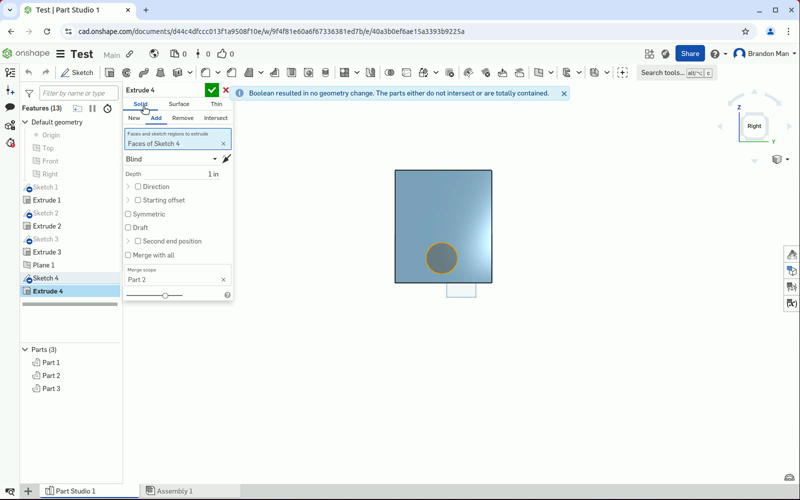
click(143, 106)
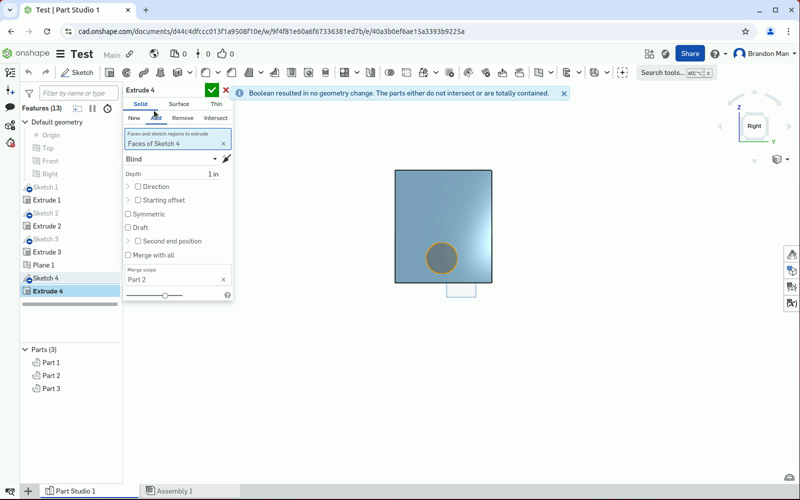
mouse_move(186, 120)
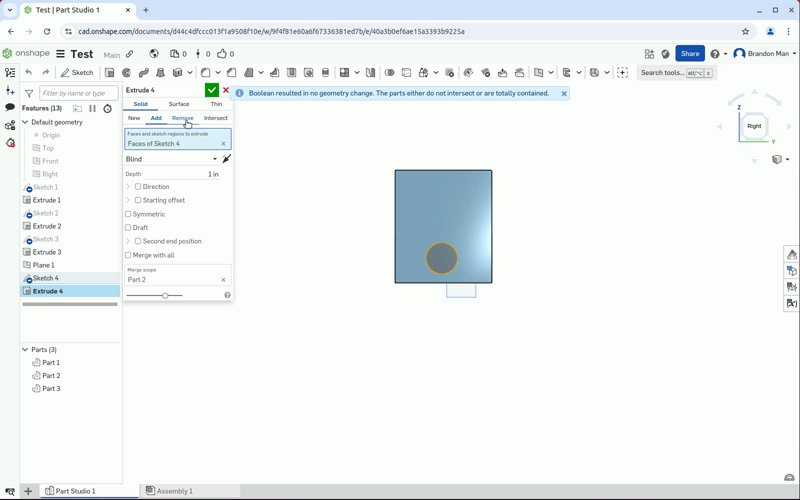
click(186, 120)
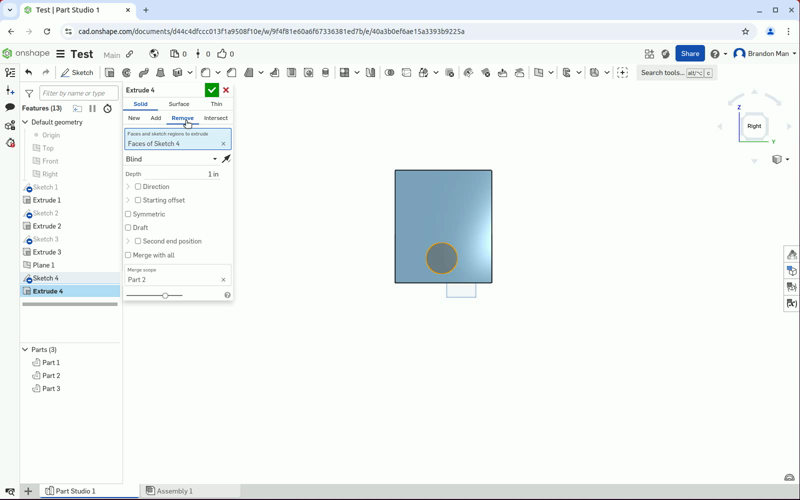
key(tab, 4)
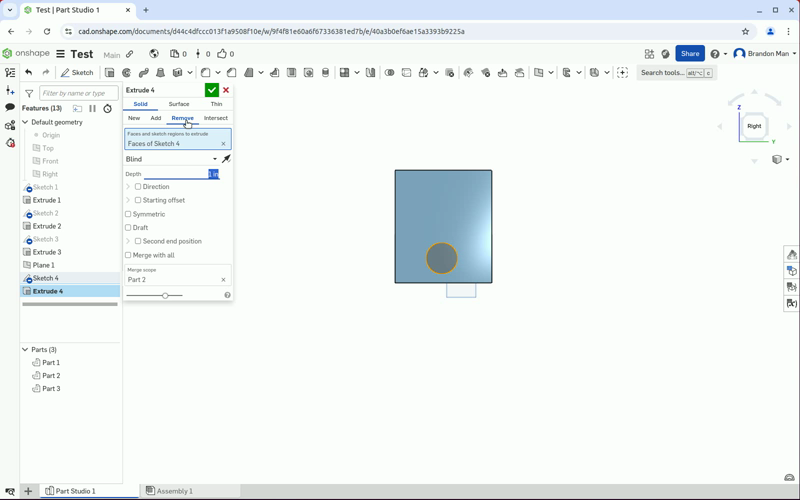
text(9.869)
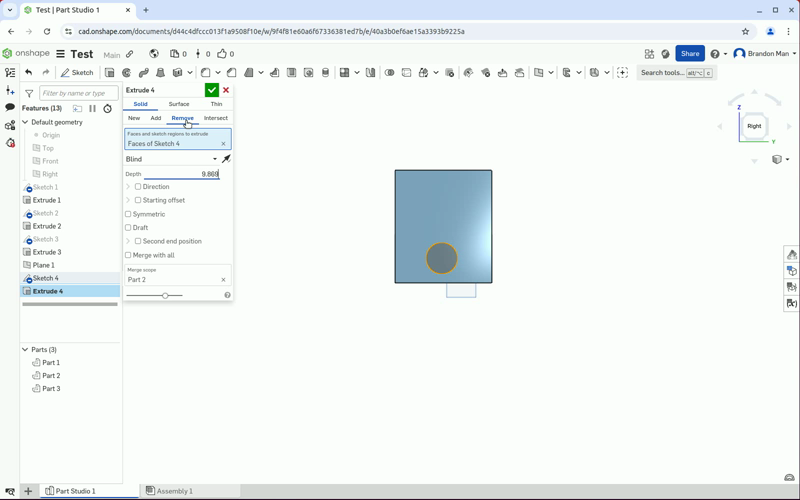
key(tab, 6)
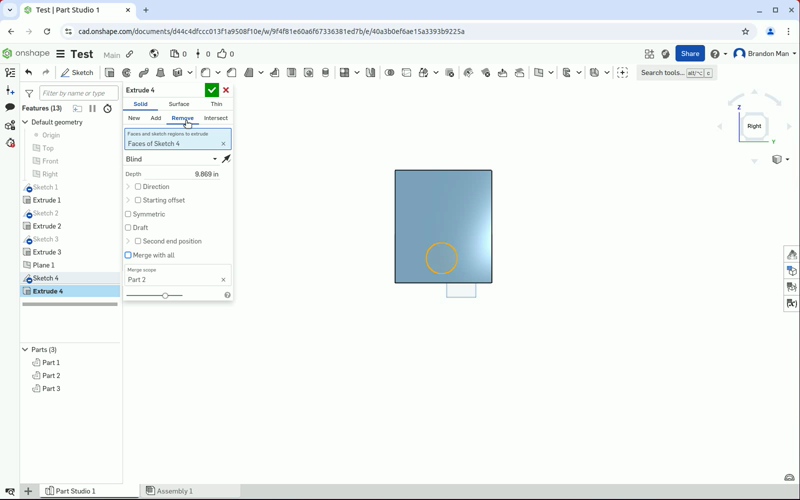
key(space)
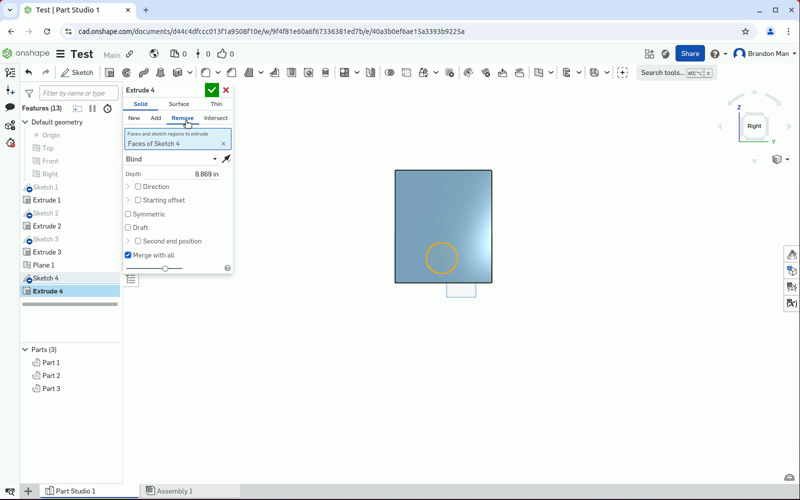
key(enter)
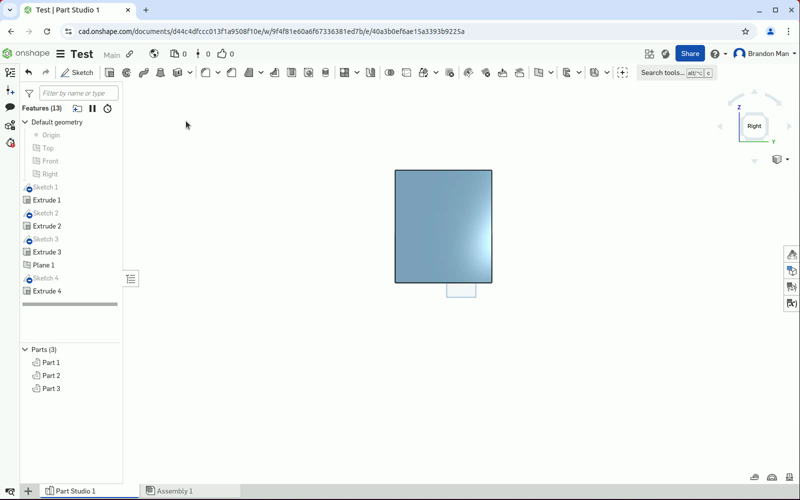
key(shift+h)
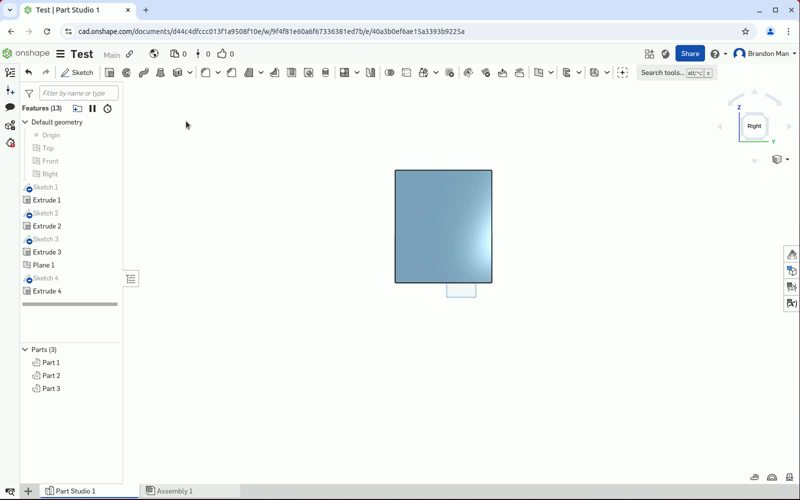
key(shift+h)
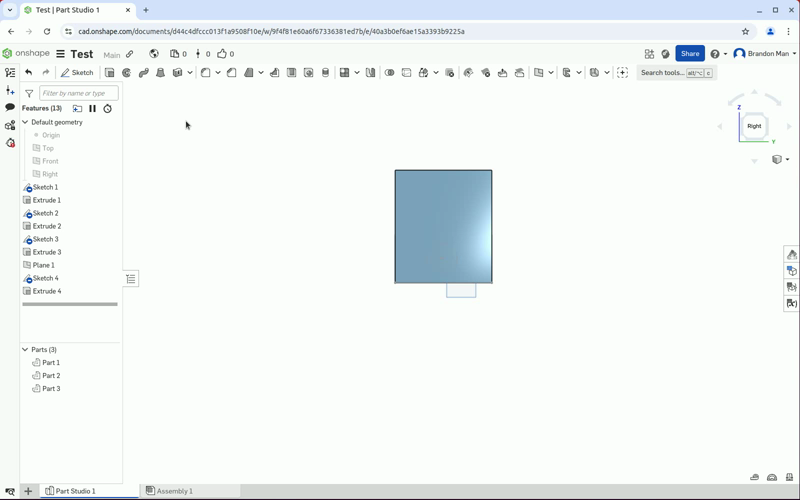
key(shift+7)
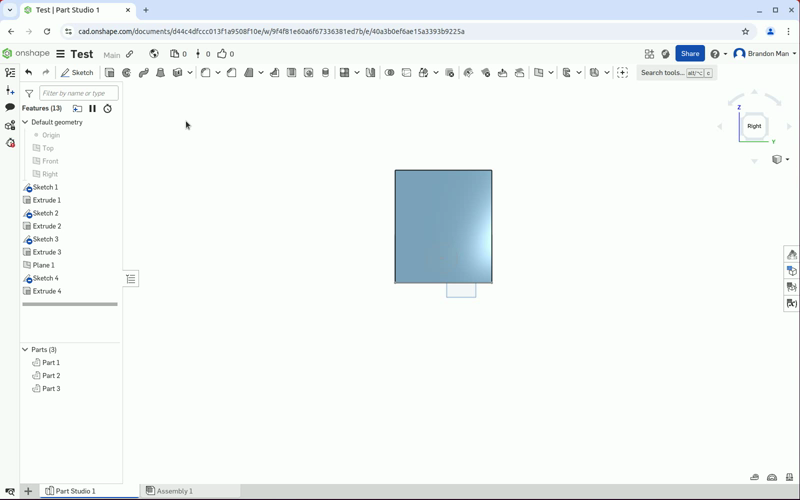
key(right, 2)
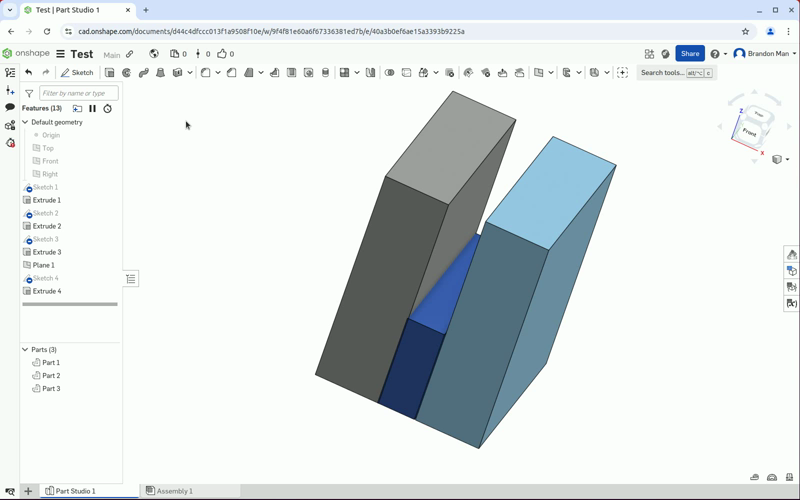
key(down, 2)
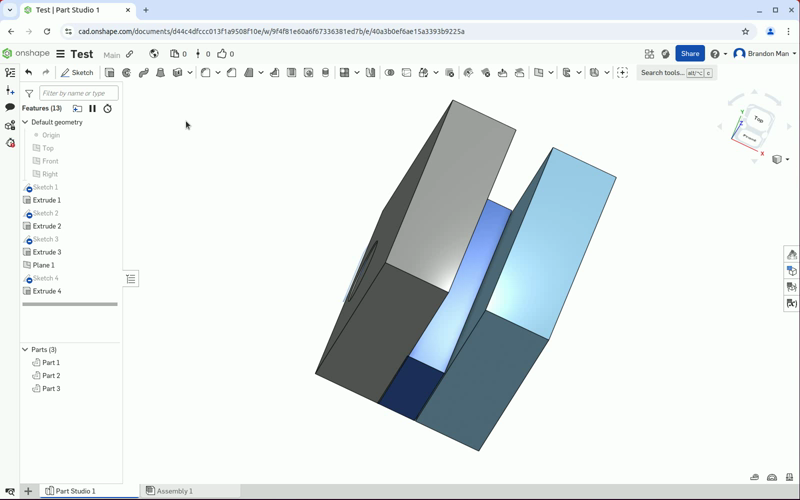
key(up, 2)
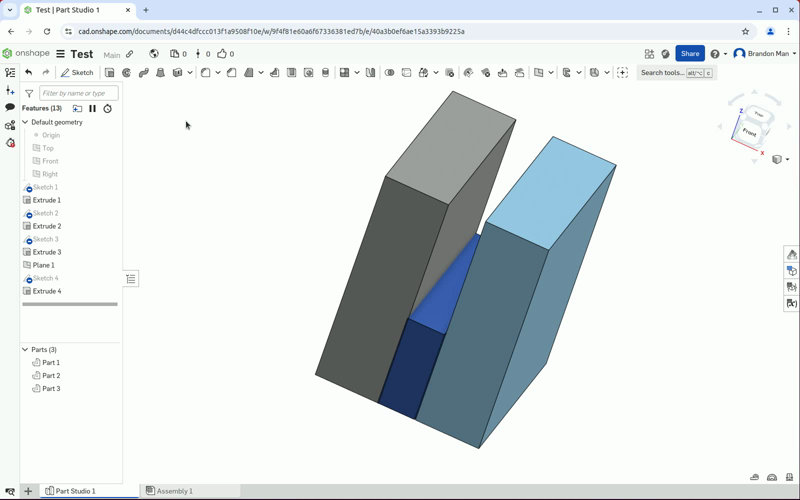
key(left, 2)
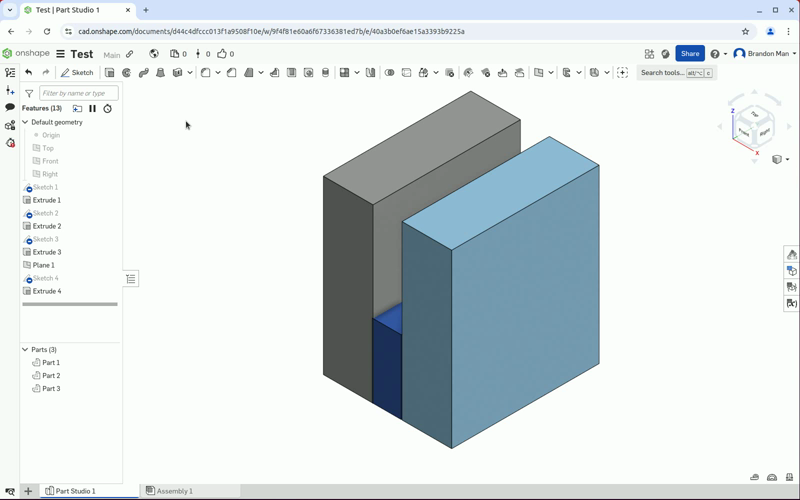
mouse_move(73, 189)
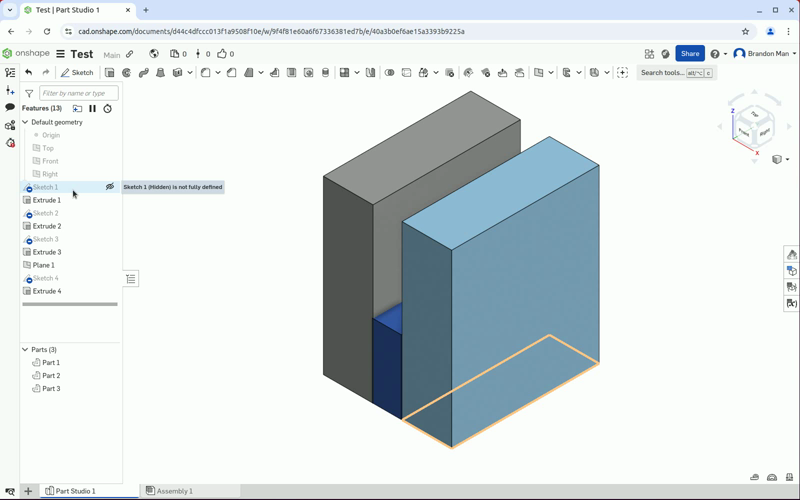
click(73, 189)